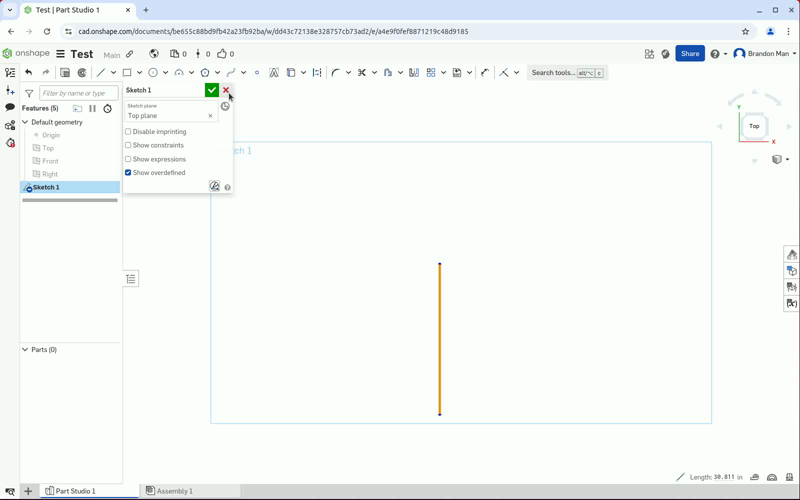
key(shift+h)
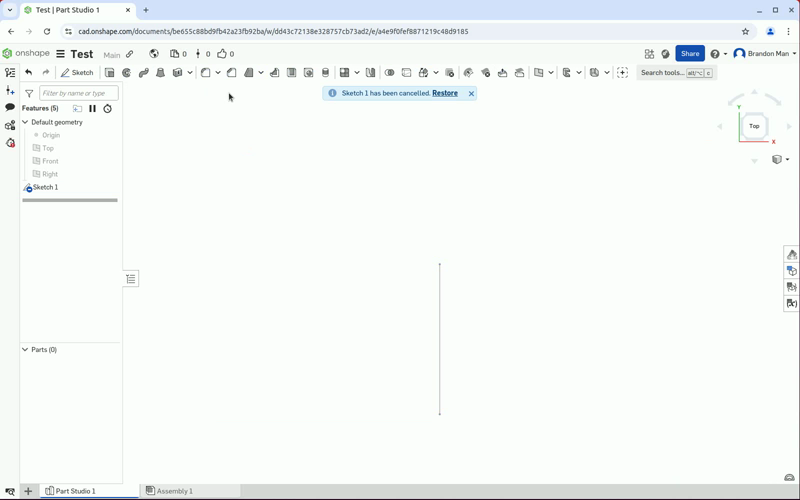
key(shift+s)
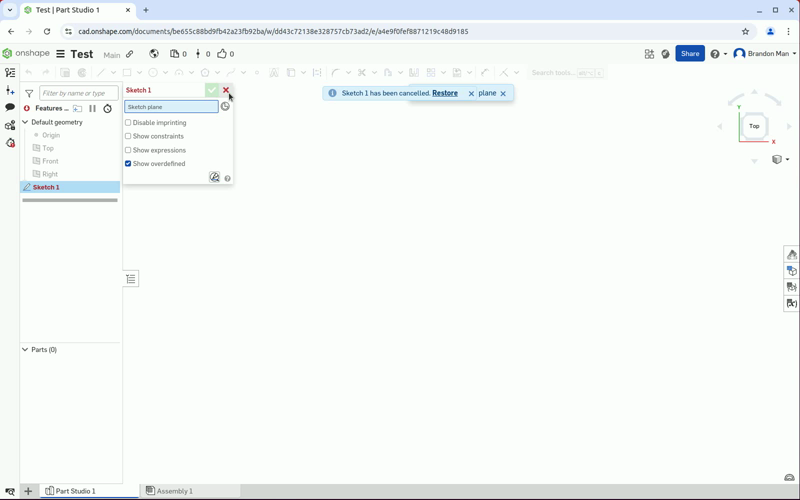
mouse_move(73, 150)
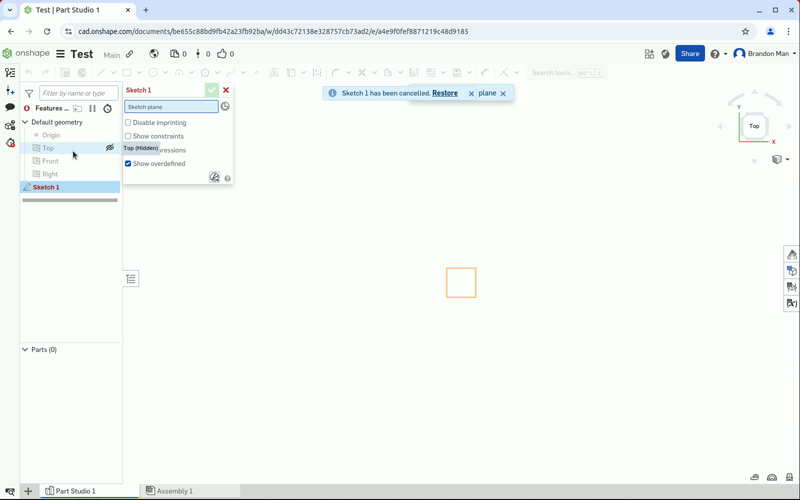
click(73, 150)
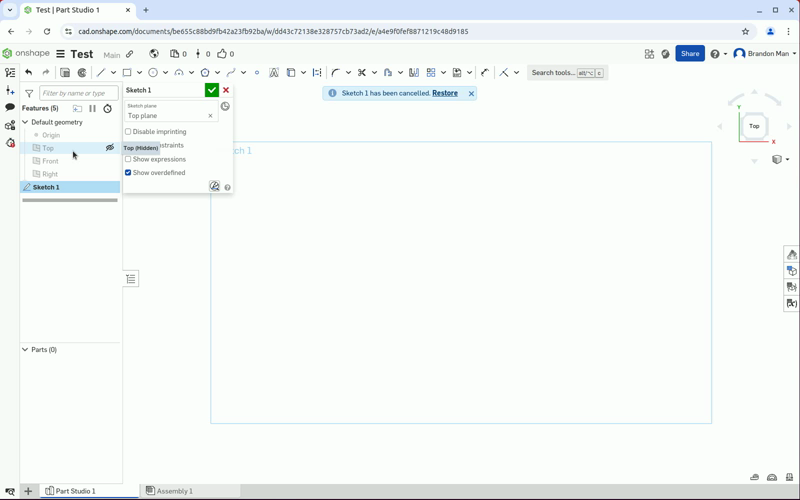
mouse_move(73, 352)
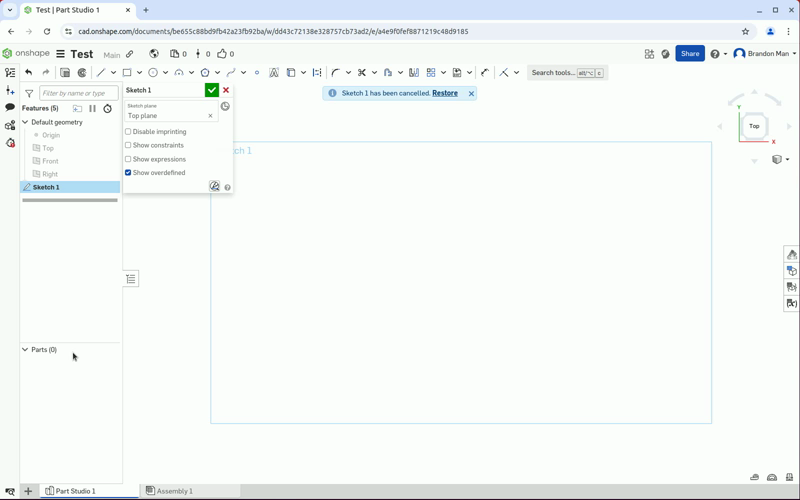
key(y)
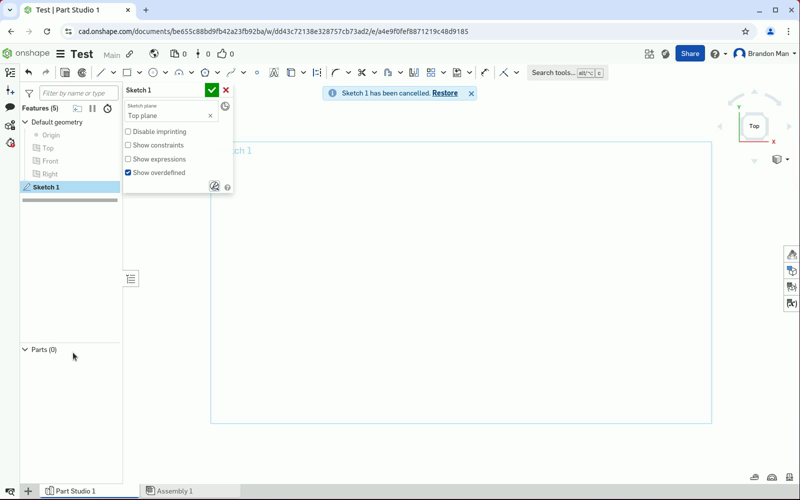
key(c)
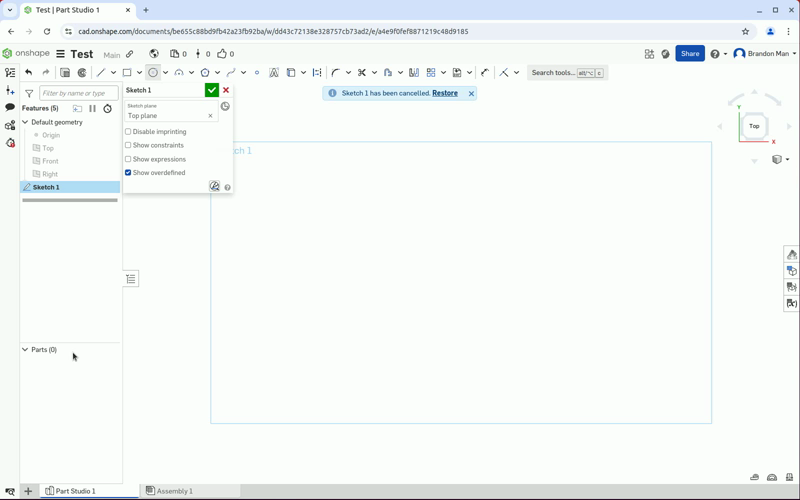
key_down(shift)
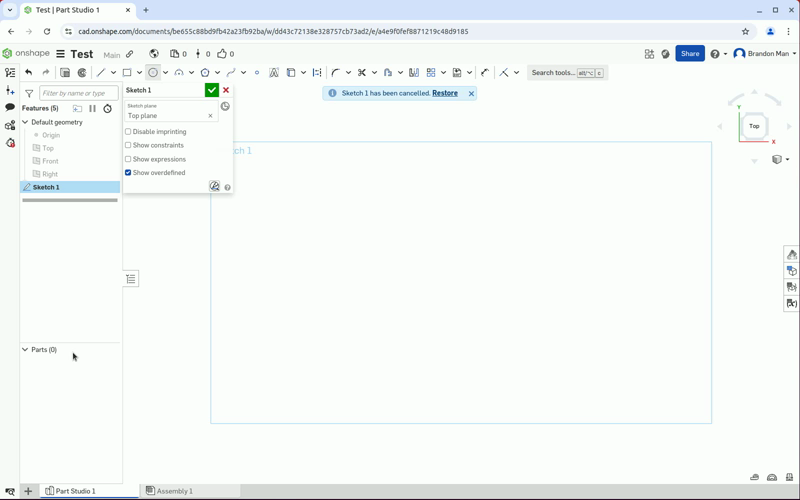
mouse_move(460, 282)
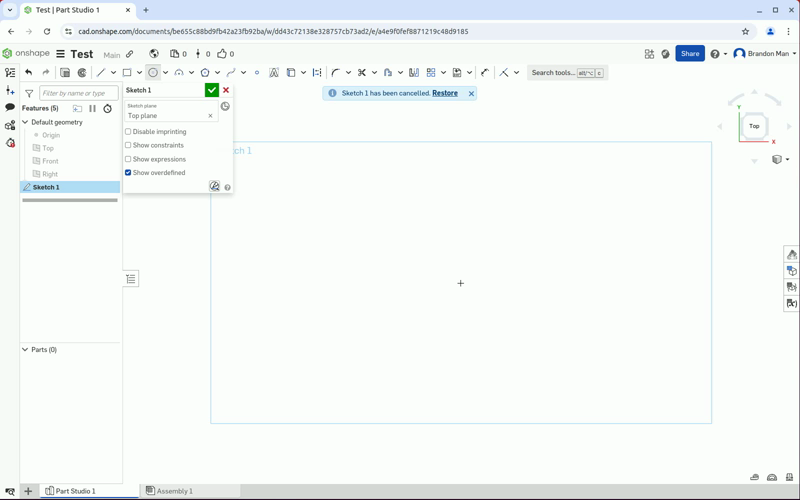
click(460, 282)
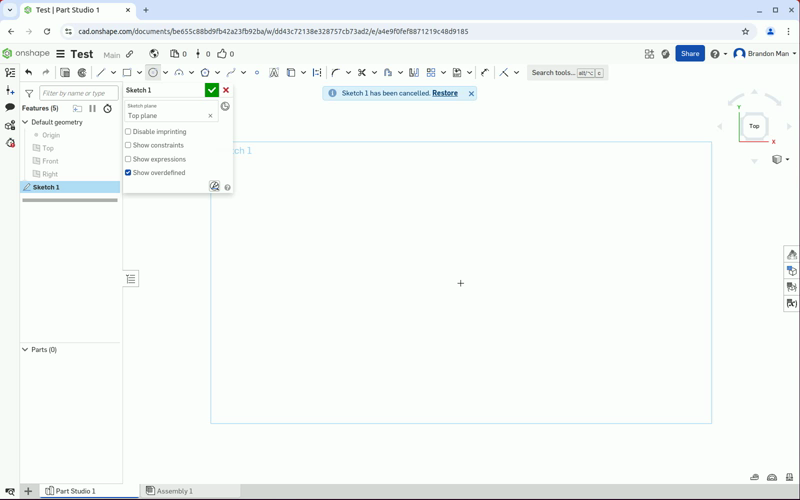
key_up(shift)
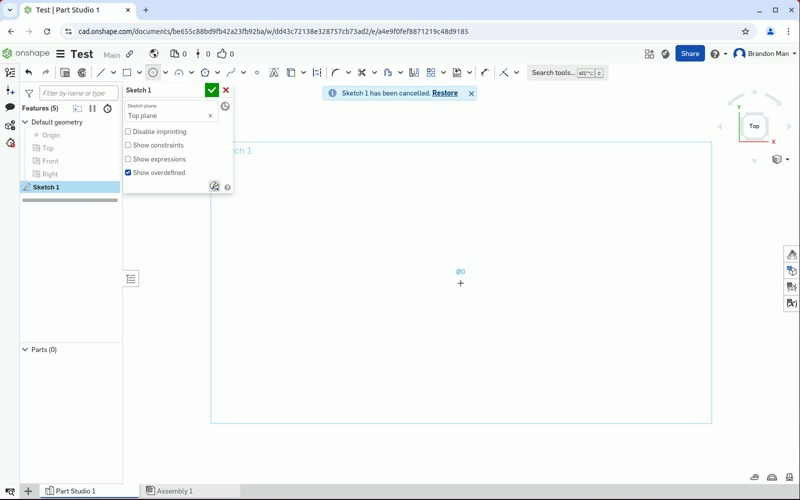
mouse_move(551, 282)
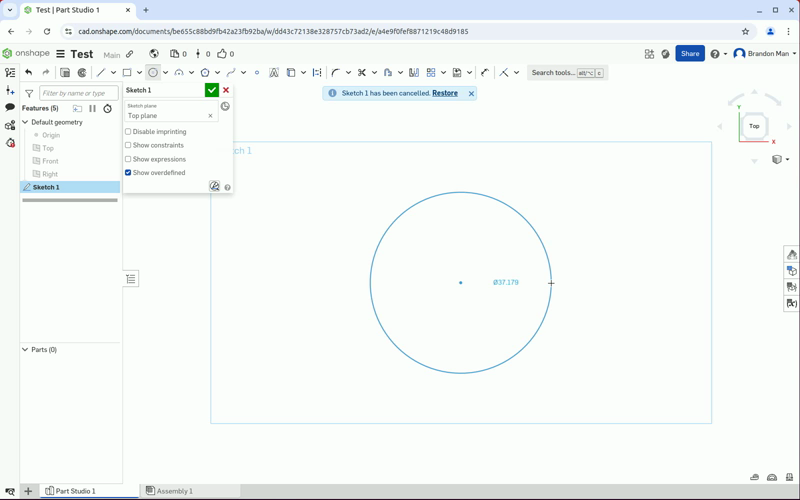
click(551, 282)
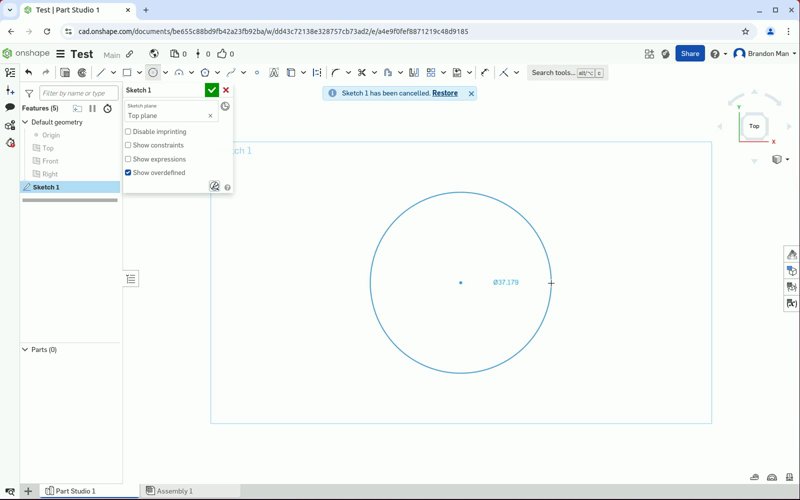
key(esc)
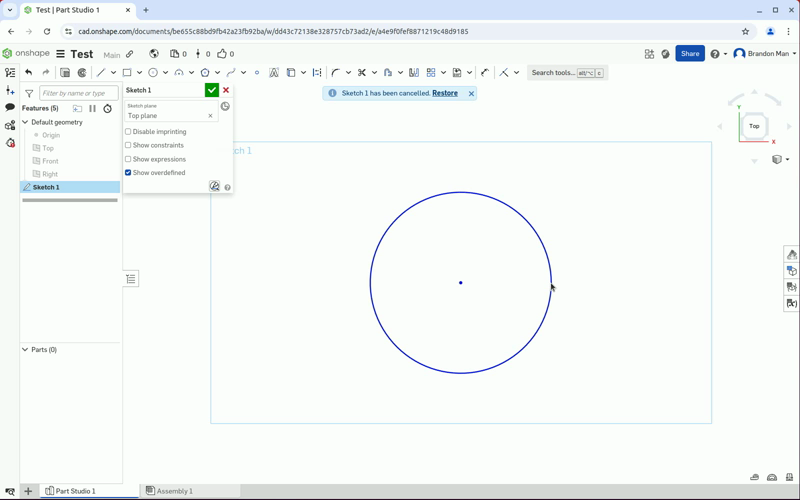
mouse_move(487, 224)
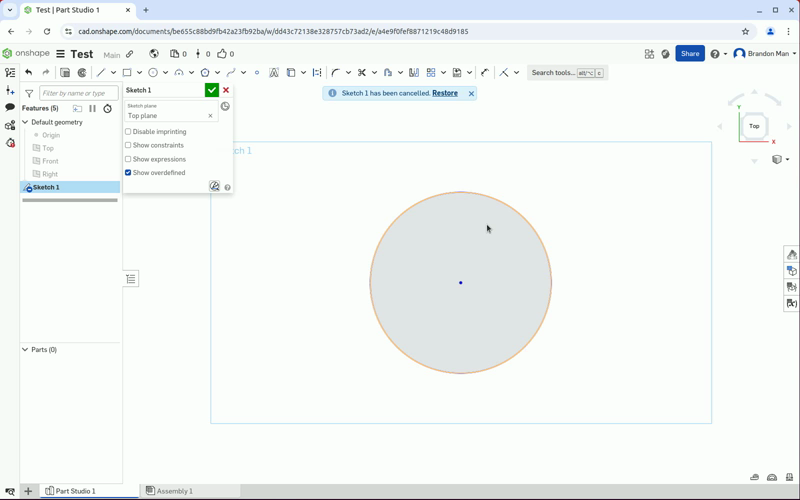
click(487, 224)
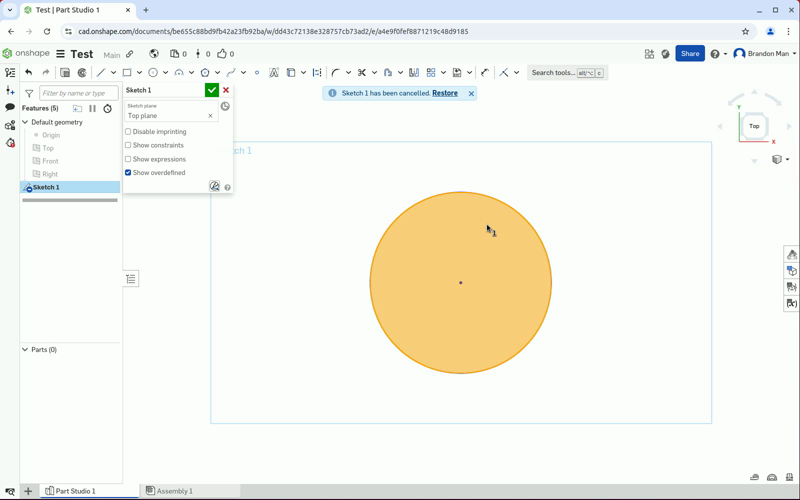
mouse_move(73, 352)
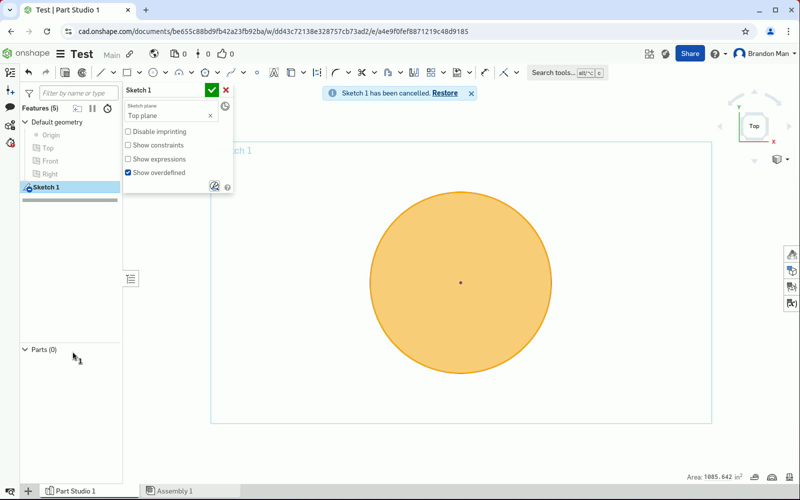
key(shift+y)
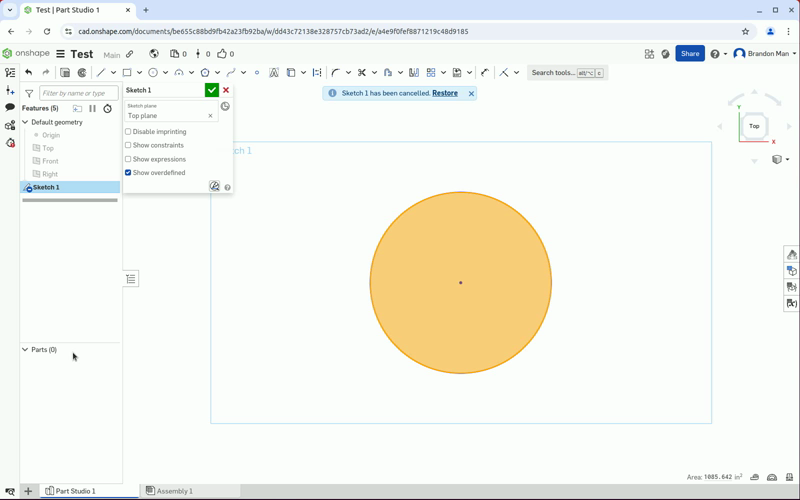
key(shift+e)
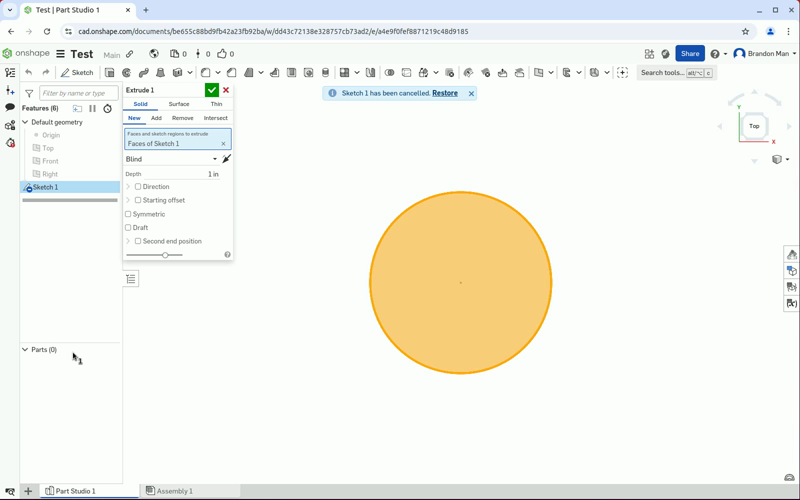
mouse_move(143, 106)
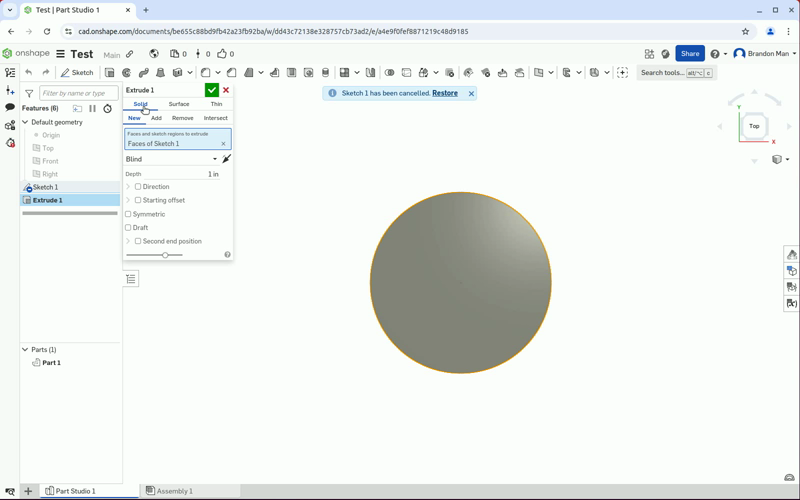
click(143, 106)
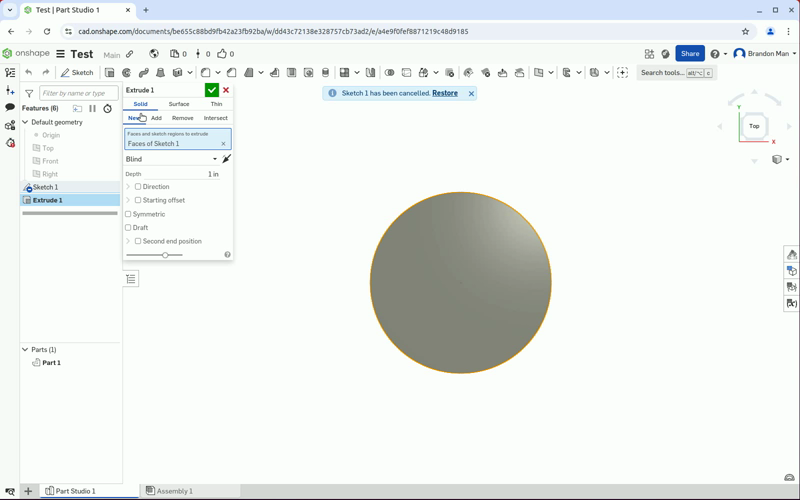
mouse_move(137, 120)
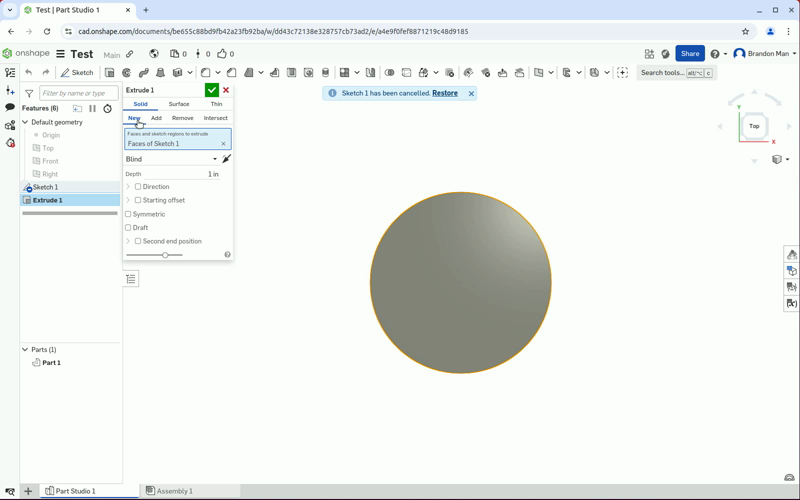
click(137, 120)
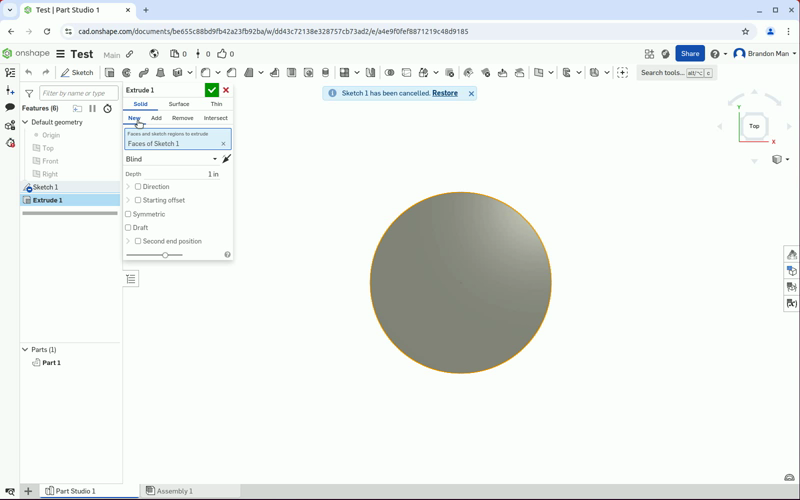
key(tab, 4)
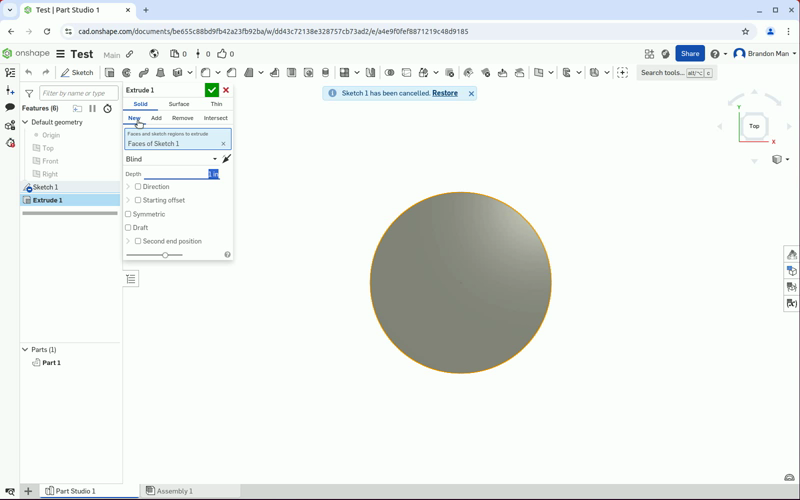
text(7.221)
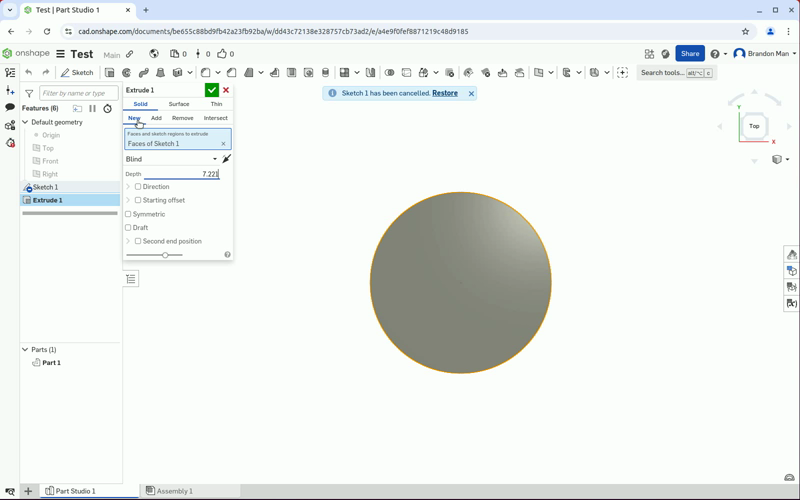
key(enter)
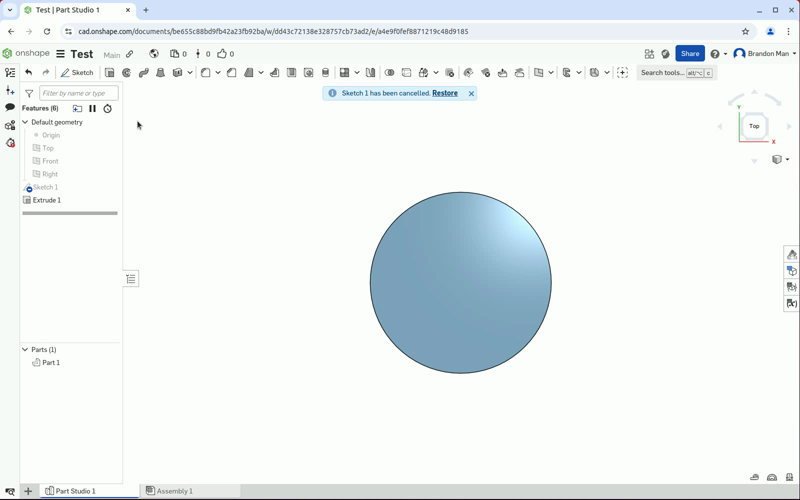
key(shift+h)
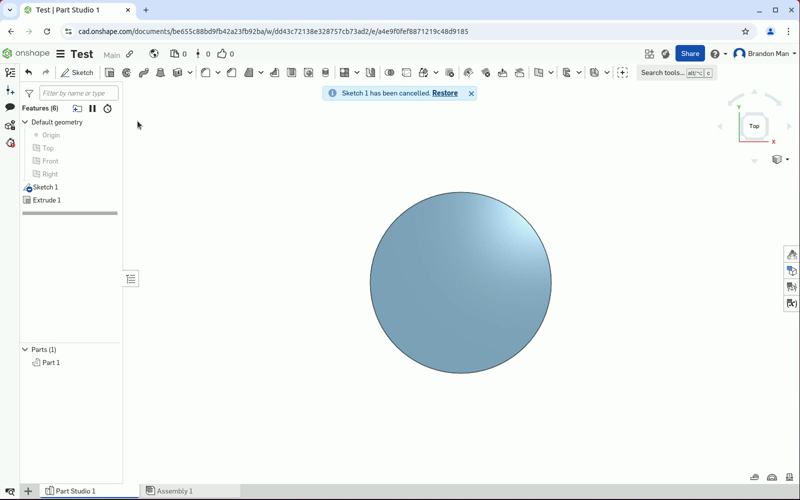
key(shift+h)
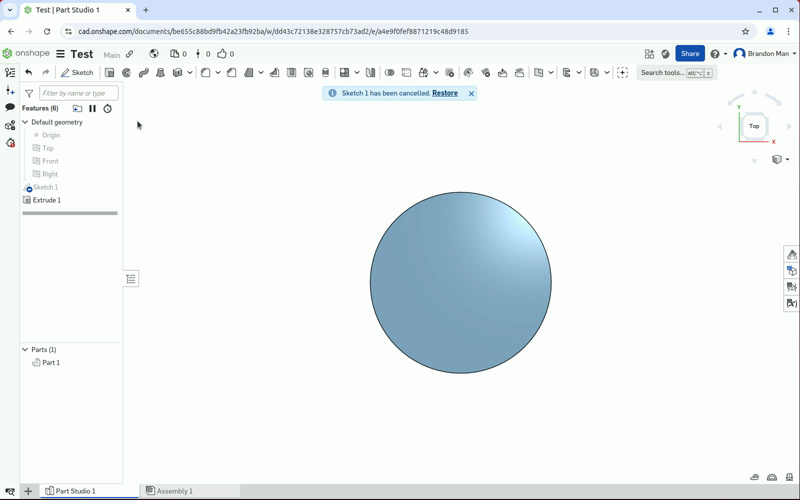
mouse_move(73, 189)
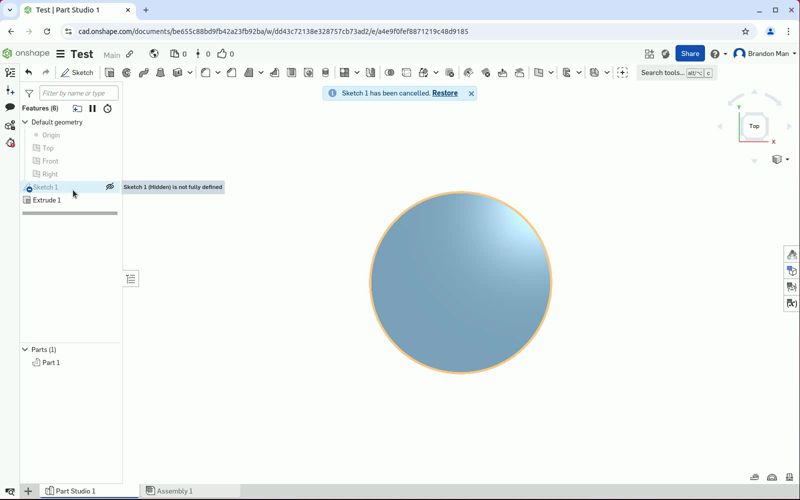
click(73, 189)
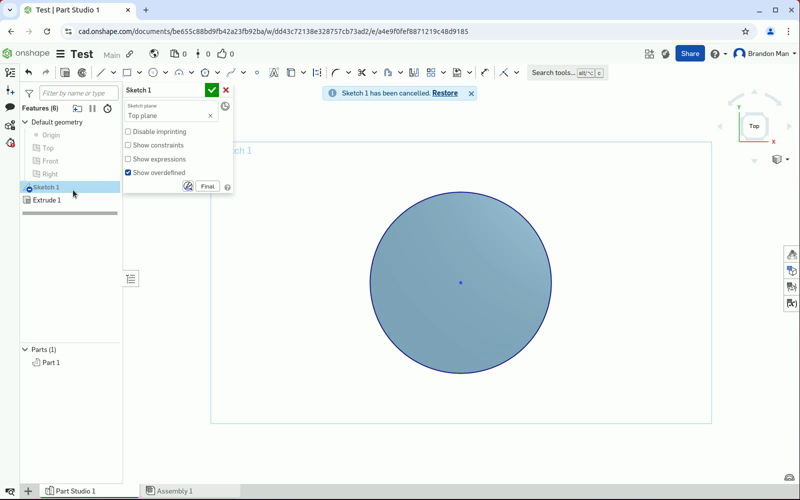
mouse_move(229, 92)
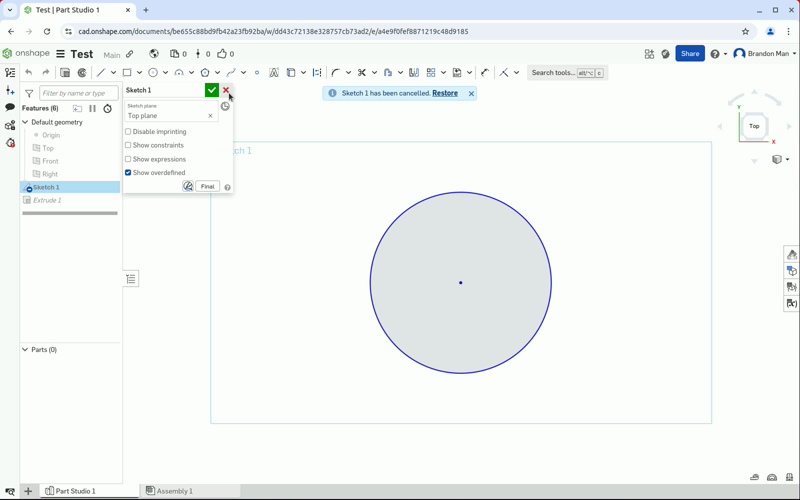
click(229, 92)
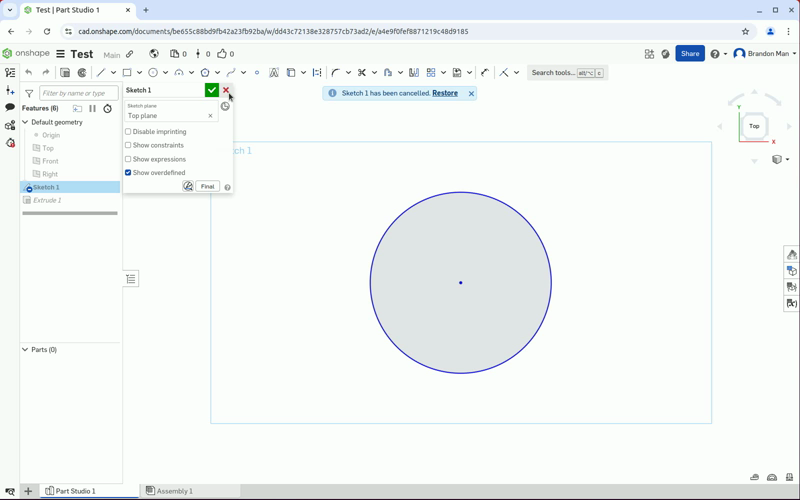
key(shift+s)
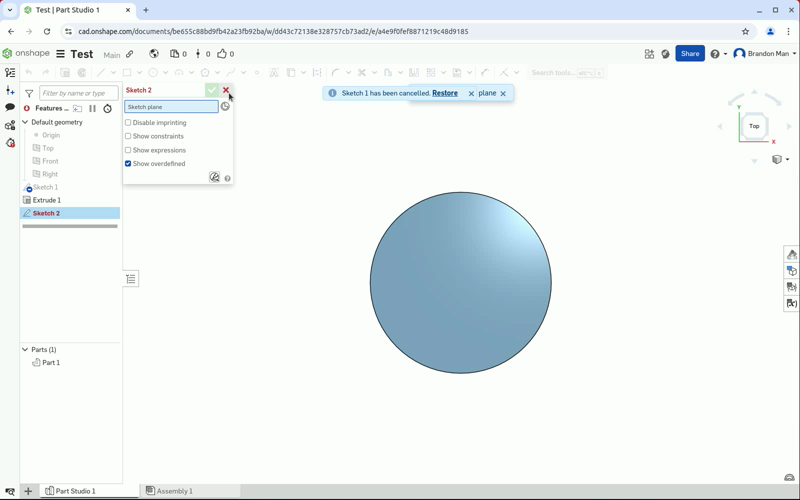
mouse_move(73, 150)
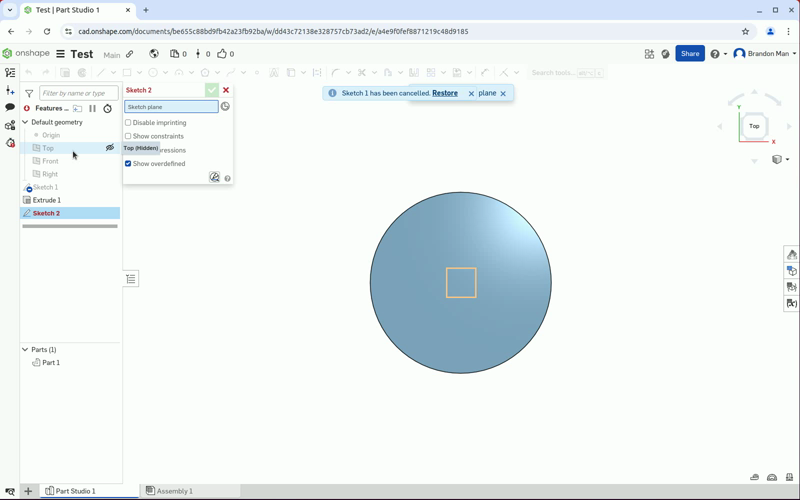
click(73, 150)
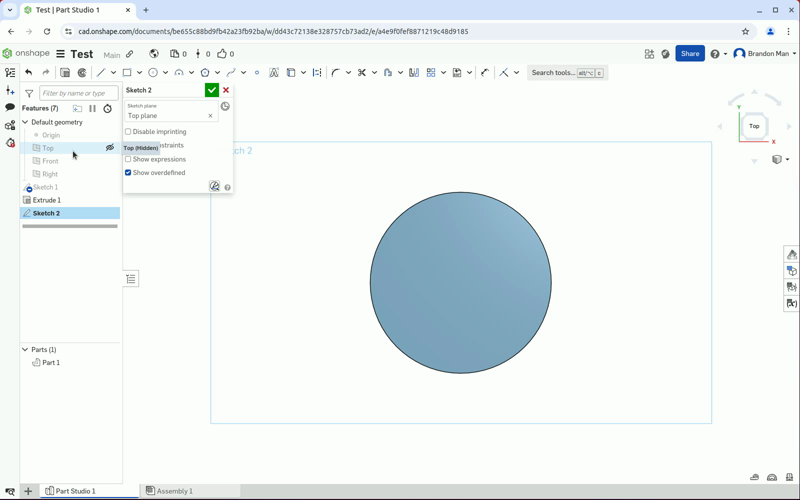
mouse_move(73, 352)
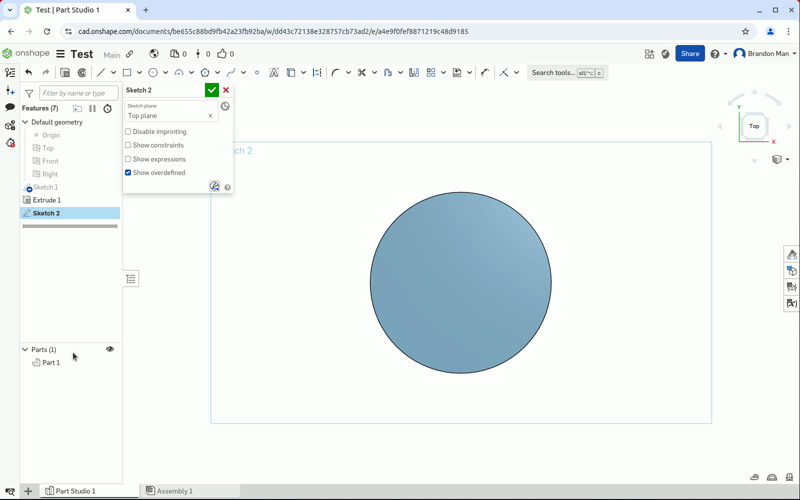
key(y)
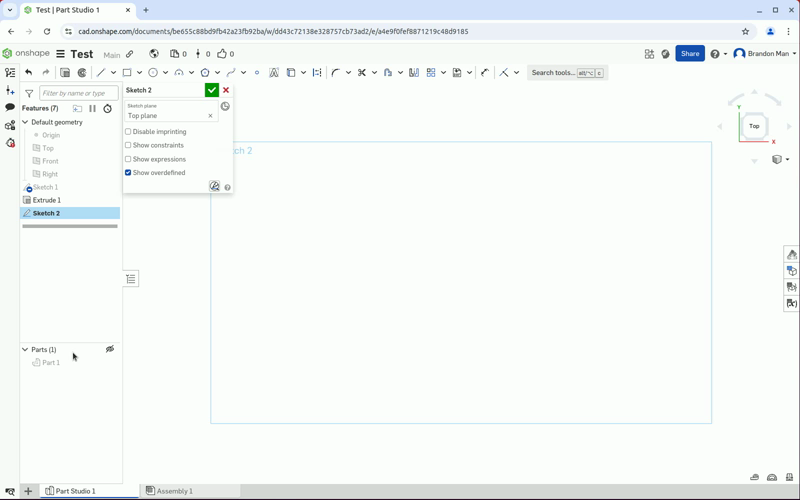
key(l)
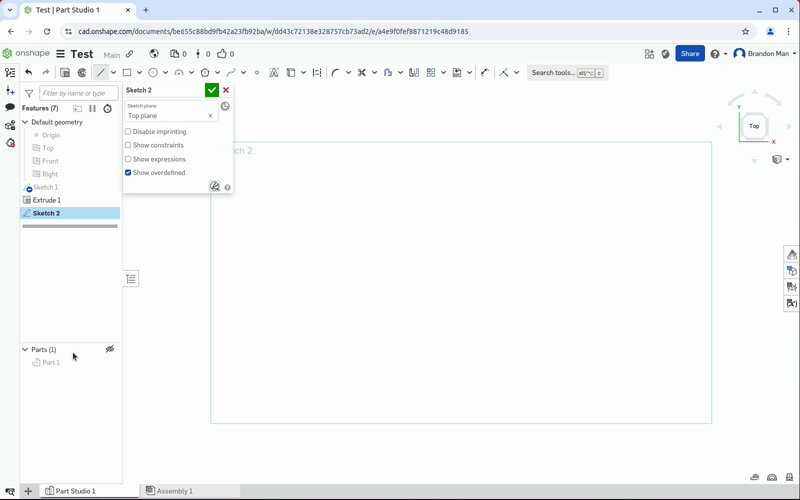
key_down(shift)
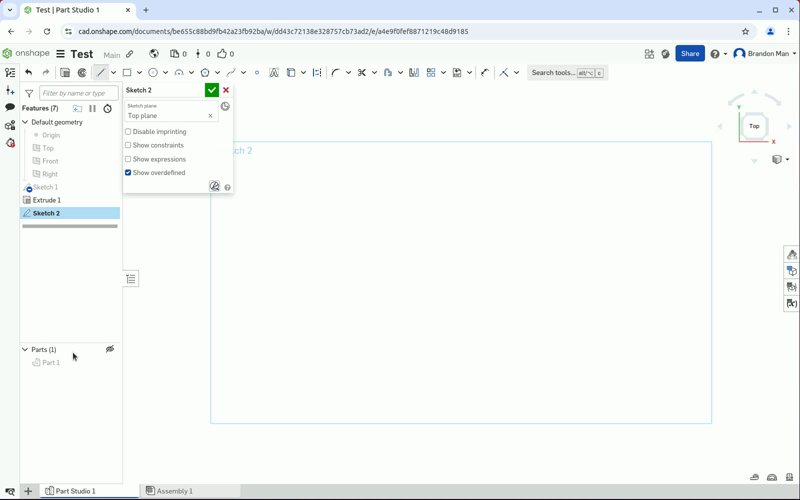
mouse_move(441, 190)
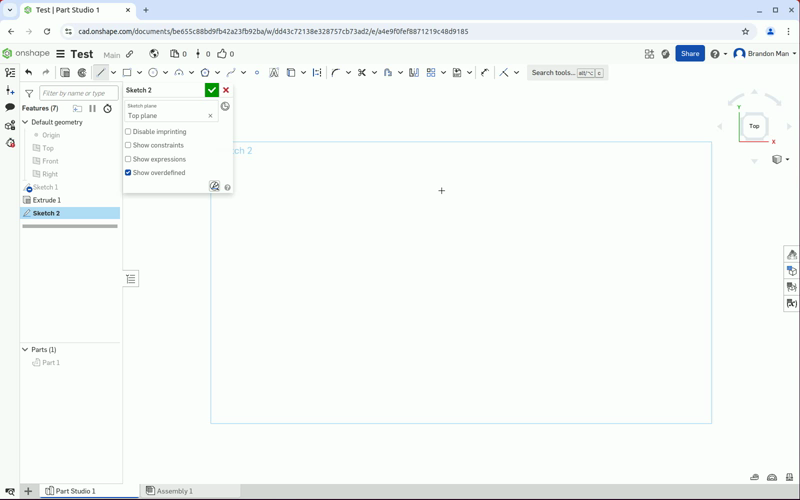
click(441, 190)
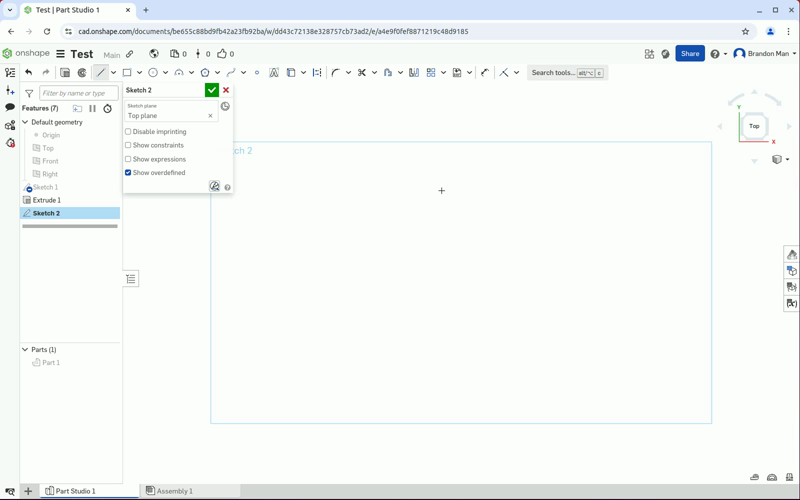
key_up(shift)
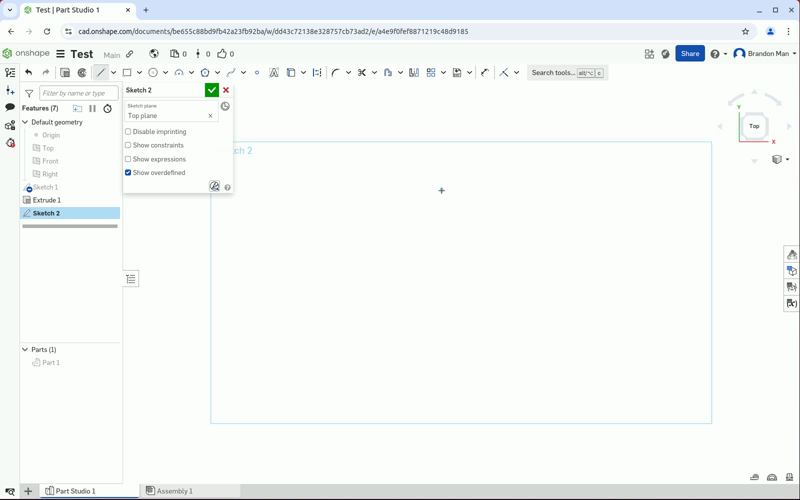
key_down(shift)
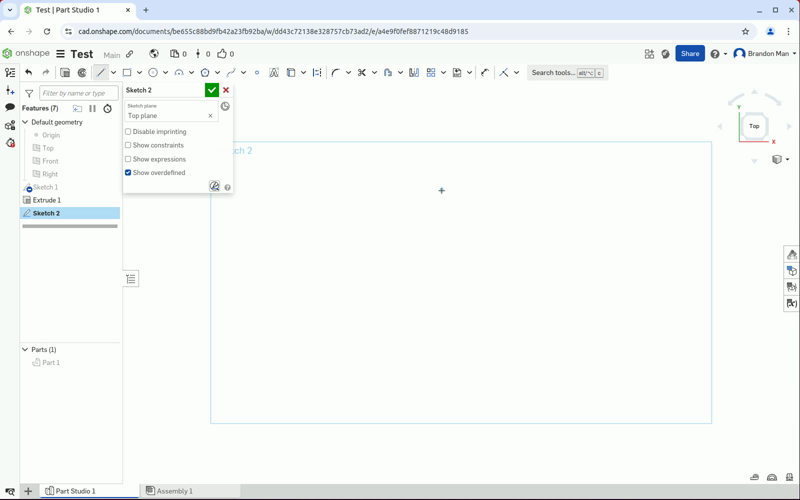
mouse_move(471, 190)
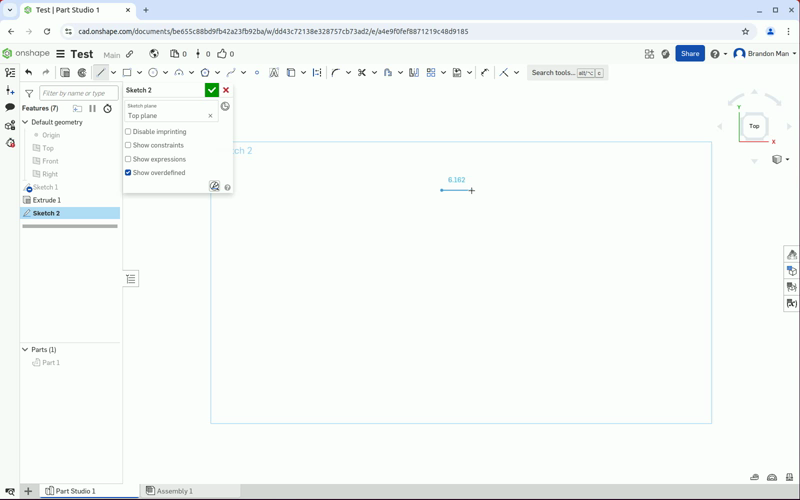
mouse_move(453, 190)
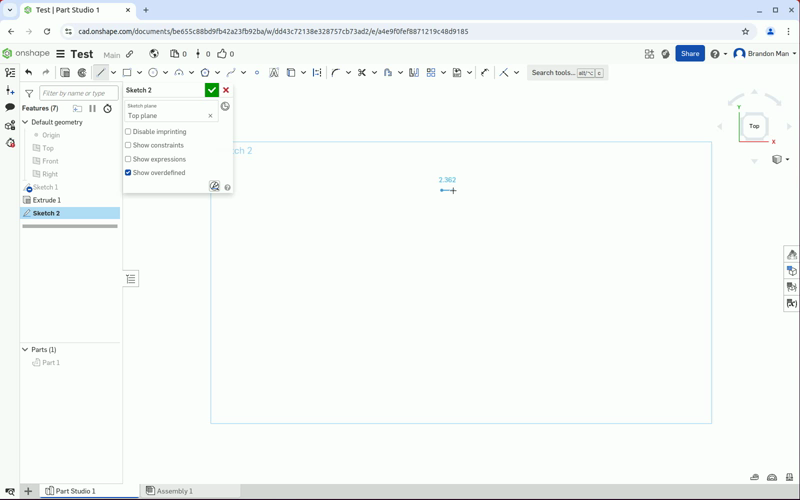
click(453, 190)
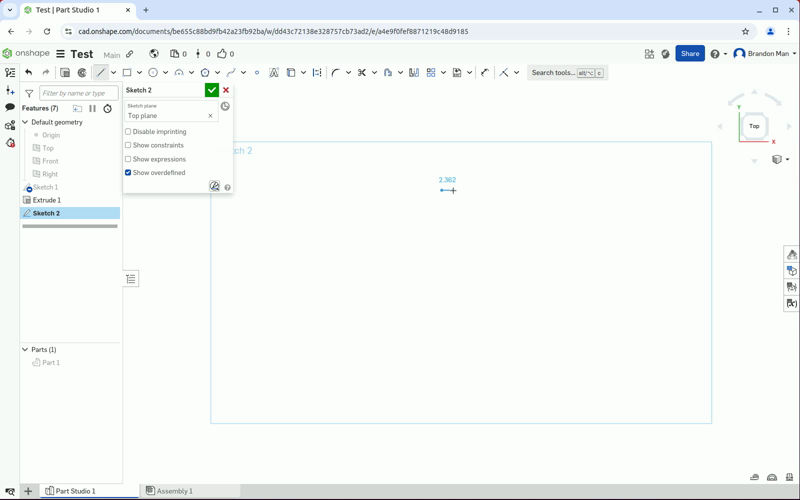
key_up(shift)
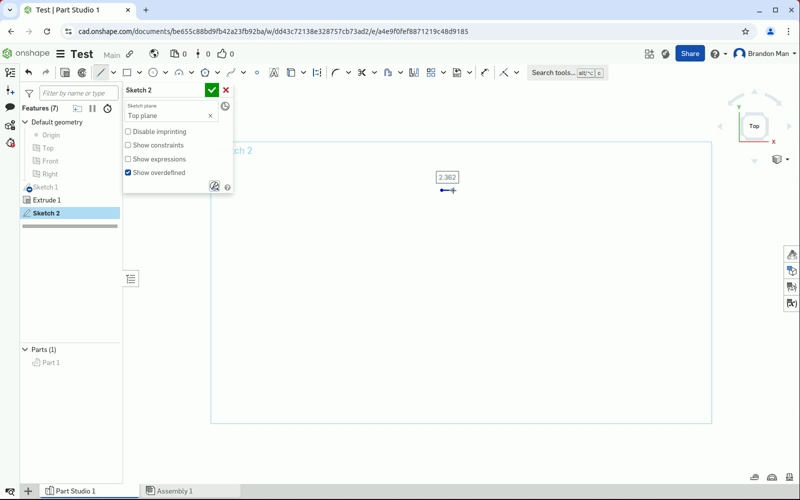
key_down(shift)
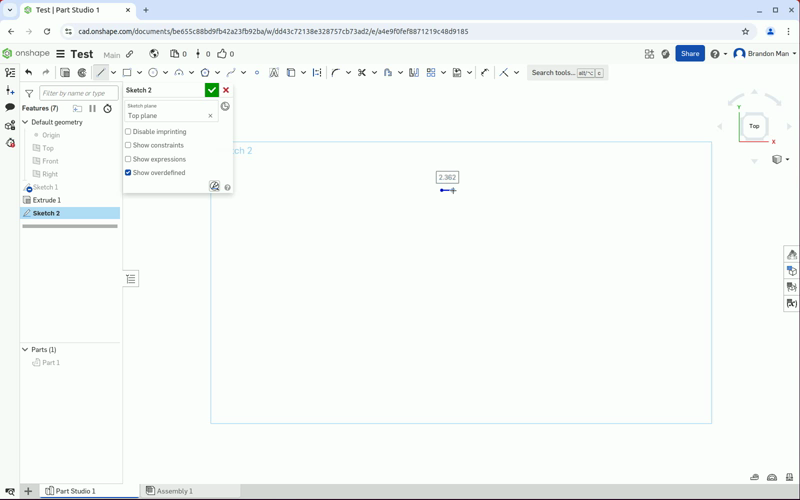
mouse_move(483, 190)
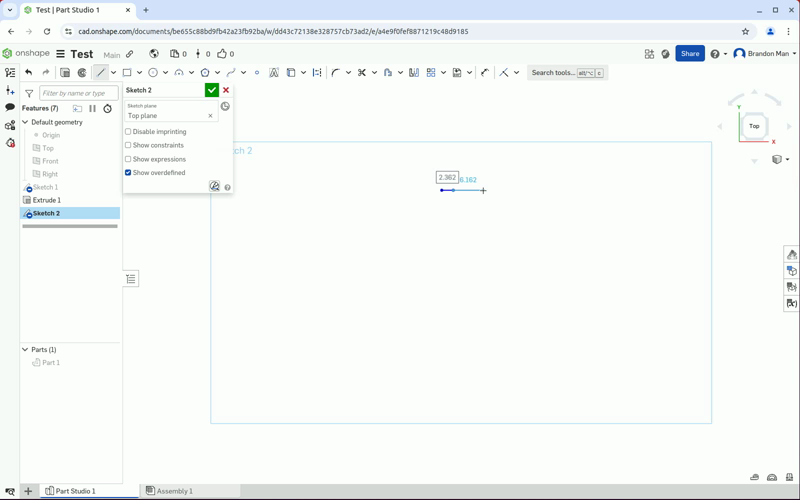
mouse_move(453, 181)
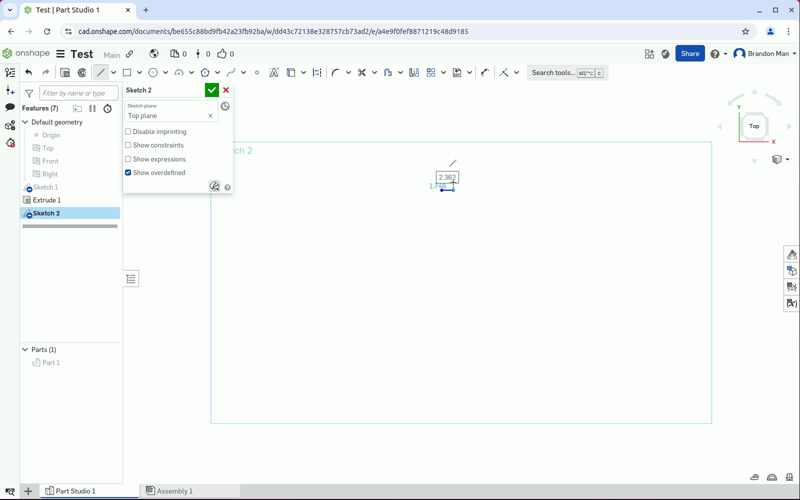
click(453, 181)
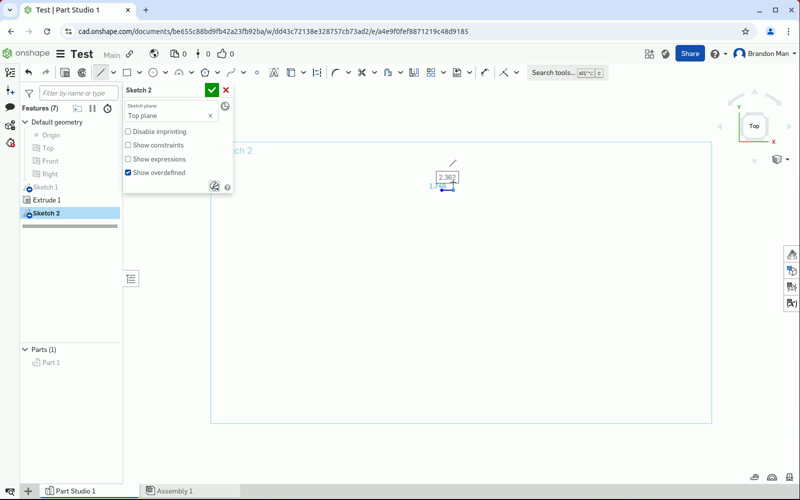
key_up(shift)
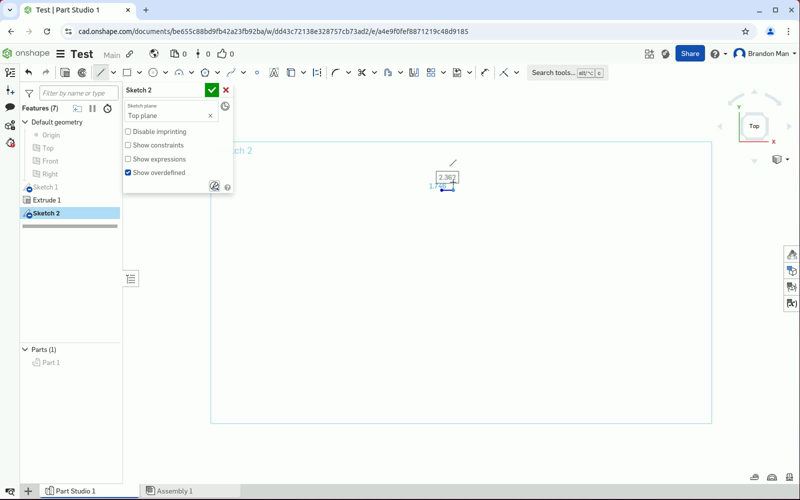
key_down(shift)
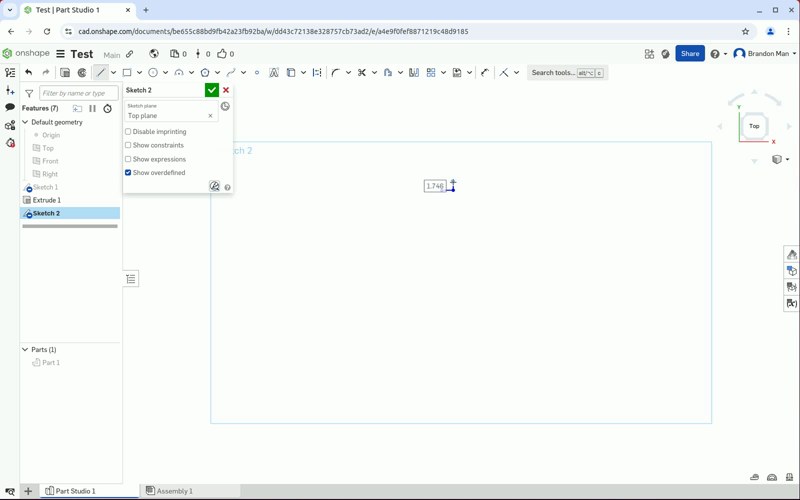
mouse_move(483, 181)
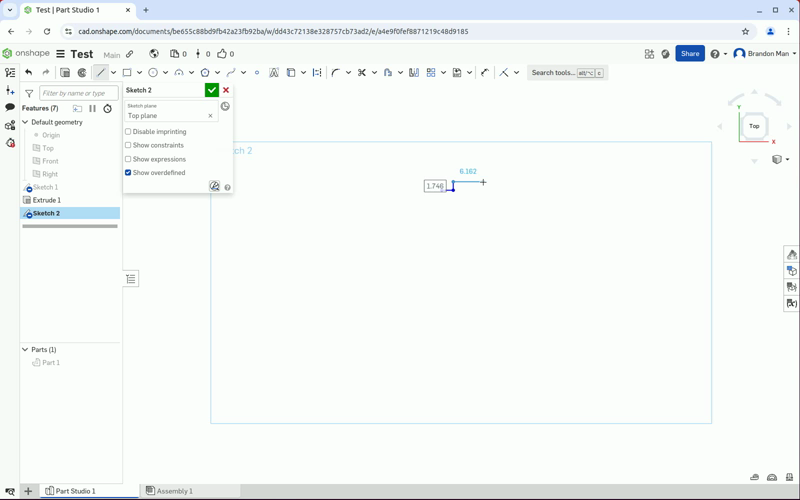
mouse_move(468, 181)
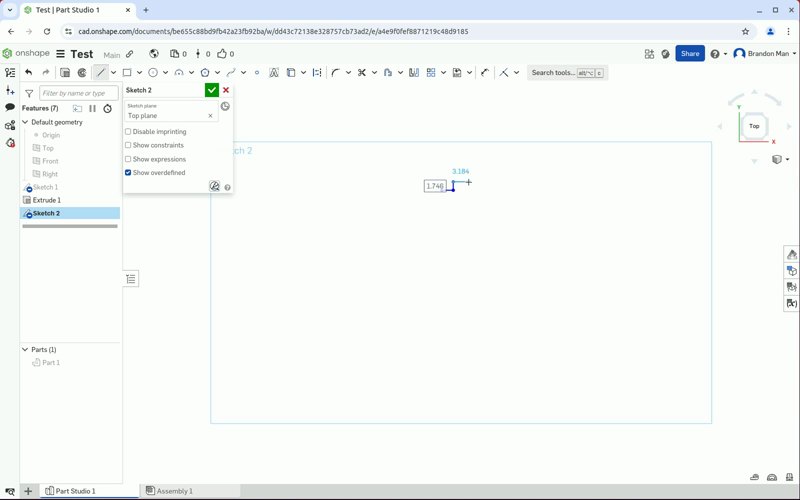
click(468, 181)
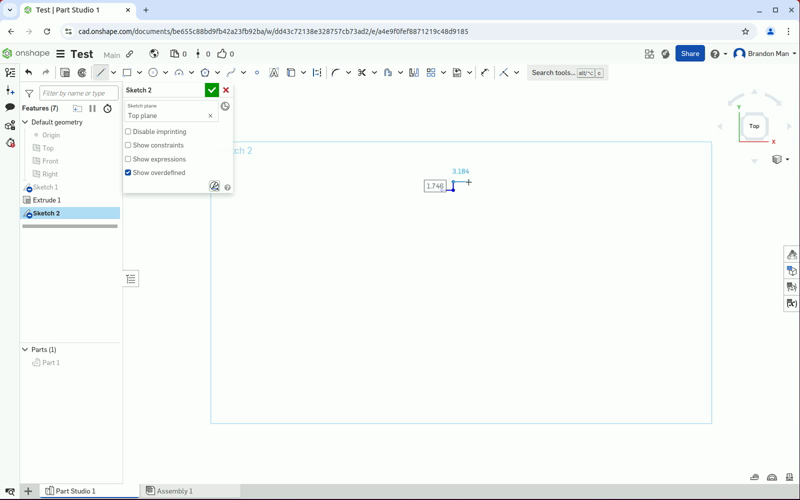
key_up(shift)
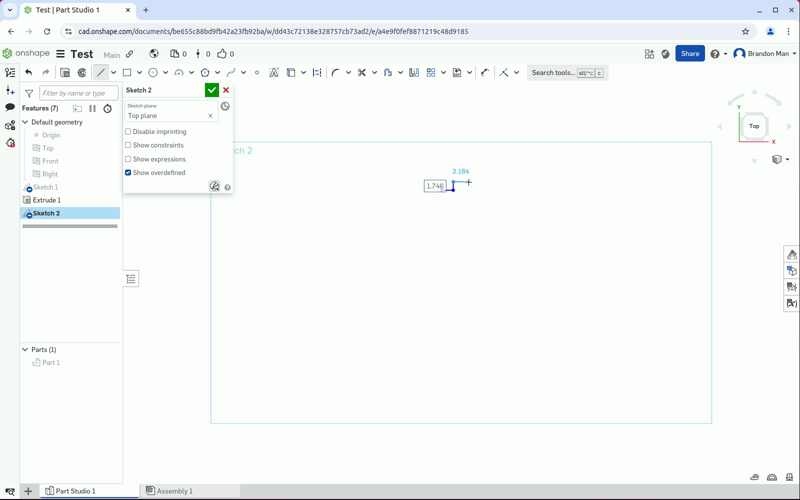
key_down(shift)
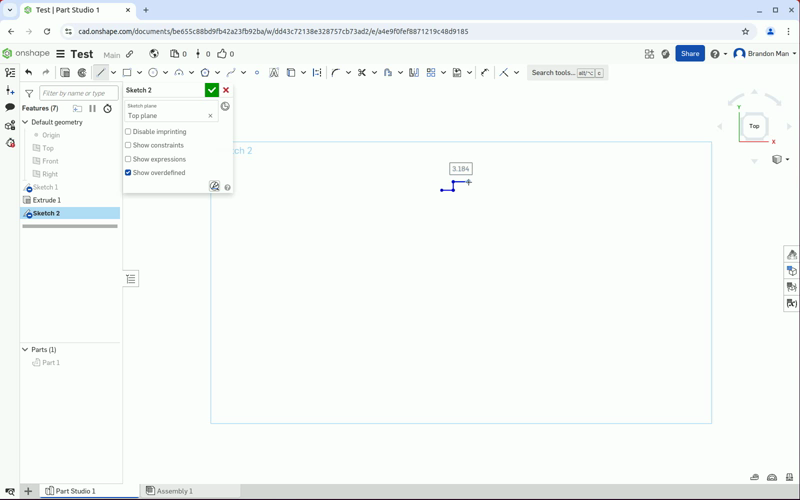
mouse_move(498, 181)
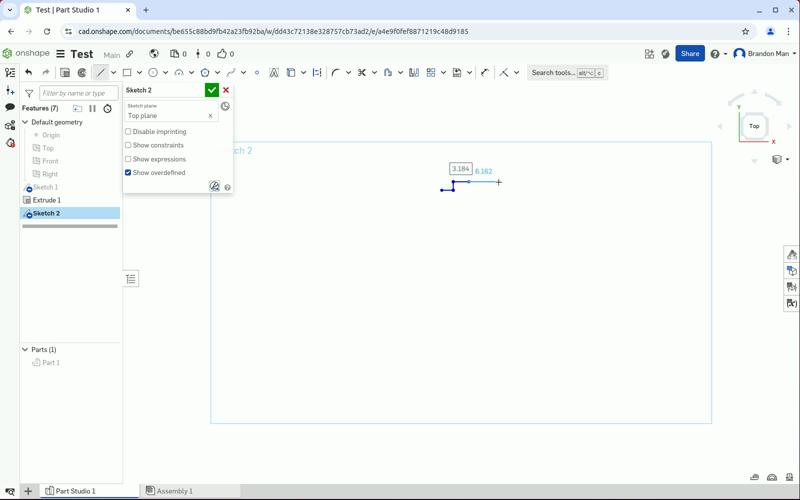
mouse_move(468, 194)
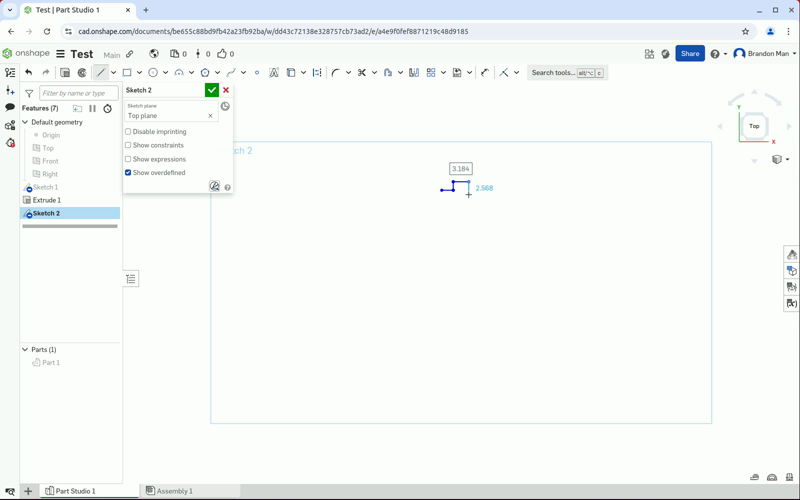
click(468, 194)
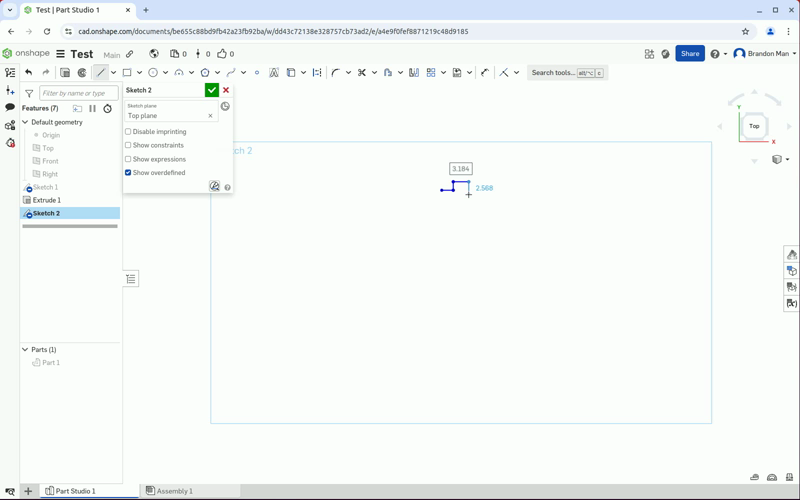
key_up(shift)
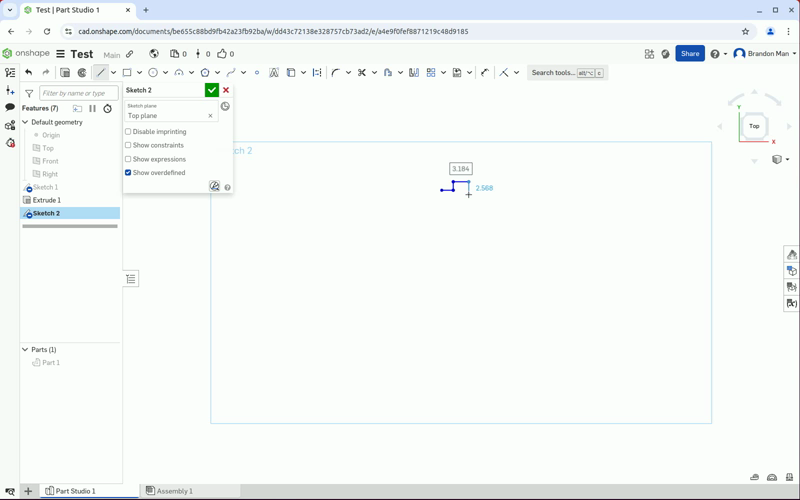
key(esc)
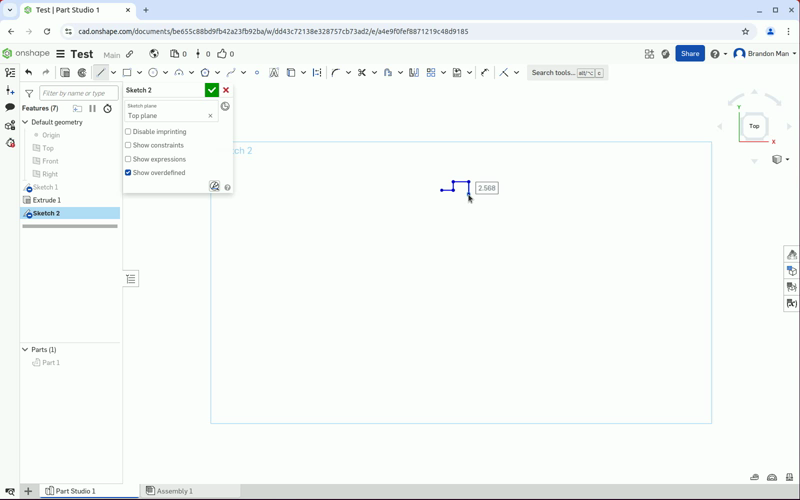
key(a)
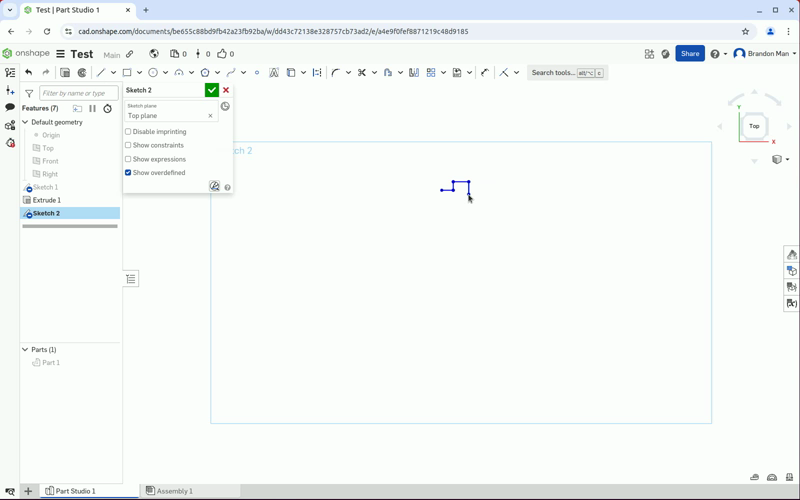
mouse_move(468, 194)
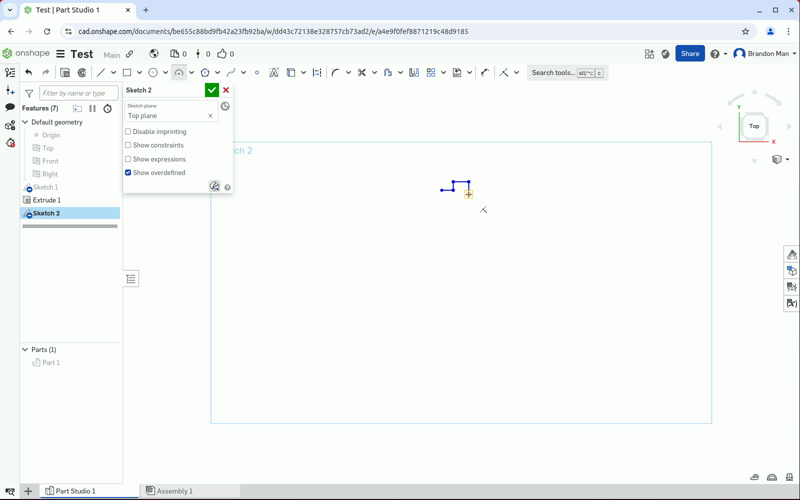
click(468, 194)
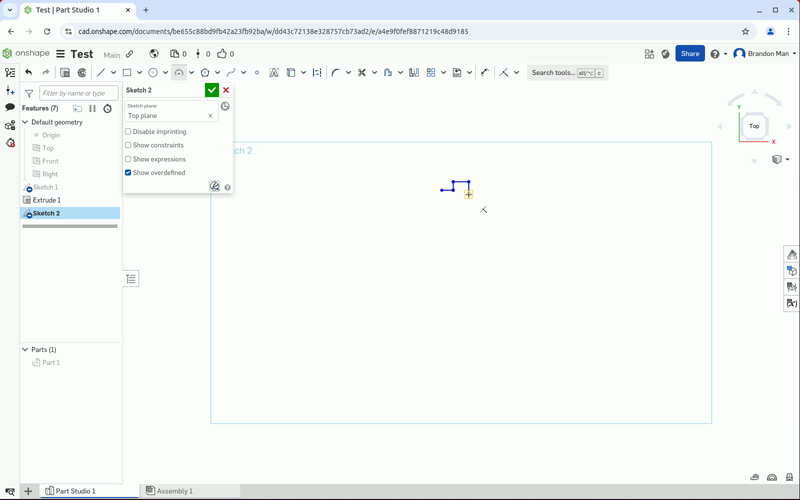
key_down(shift)
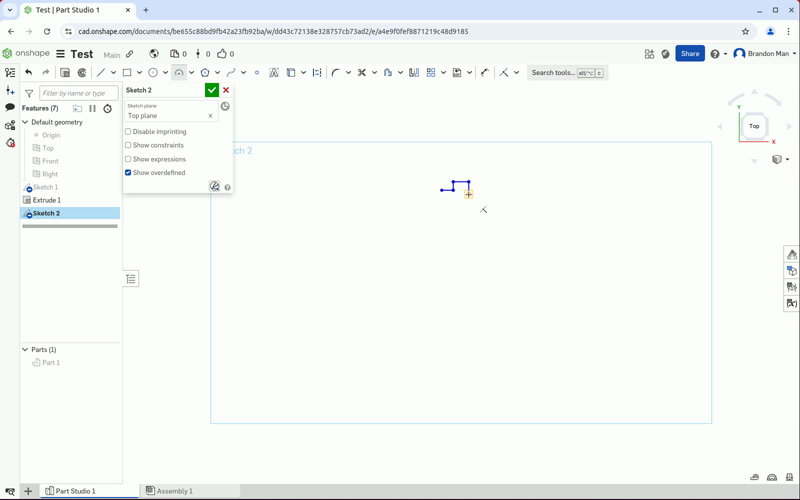
mouse_move(480, 195)
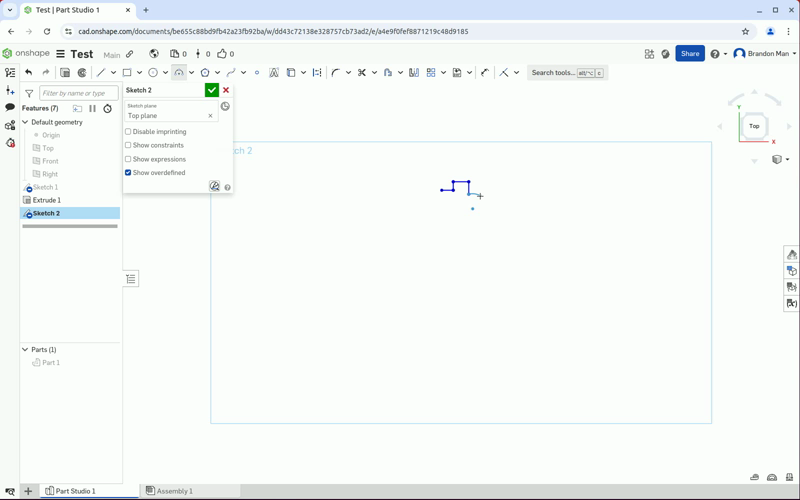
click(480, 195)
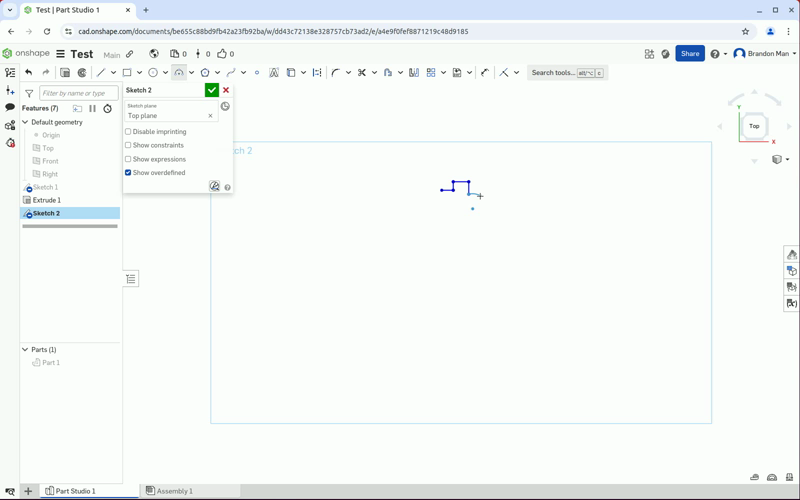
mouse_move(474, 195)
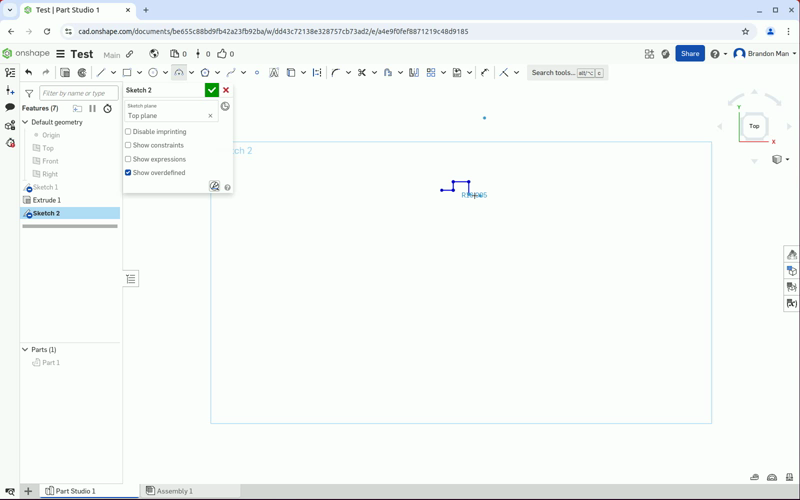
click(474, 195)
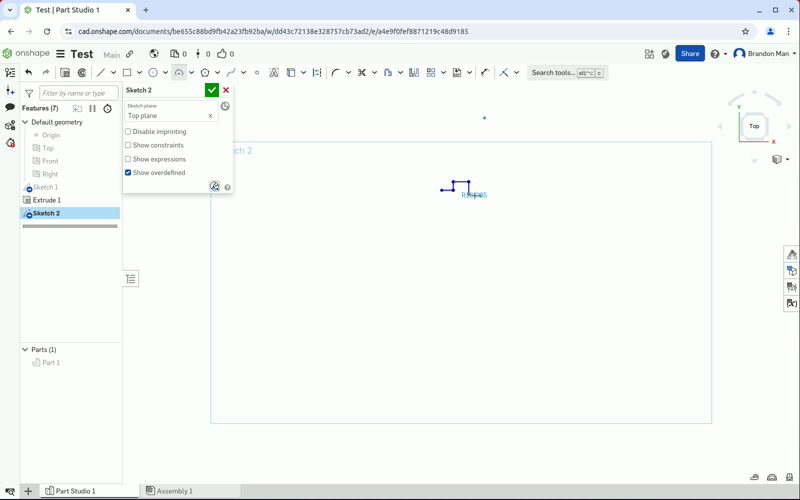
key_up(shift)
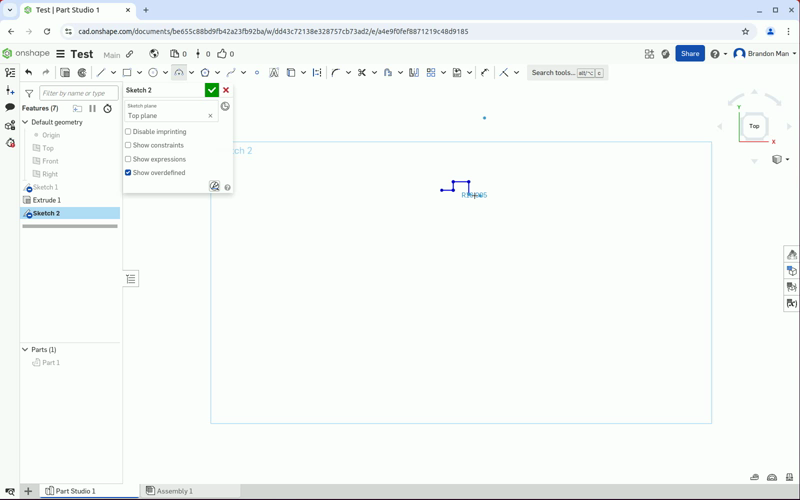
key(esc)
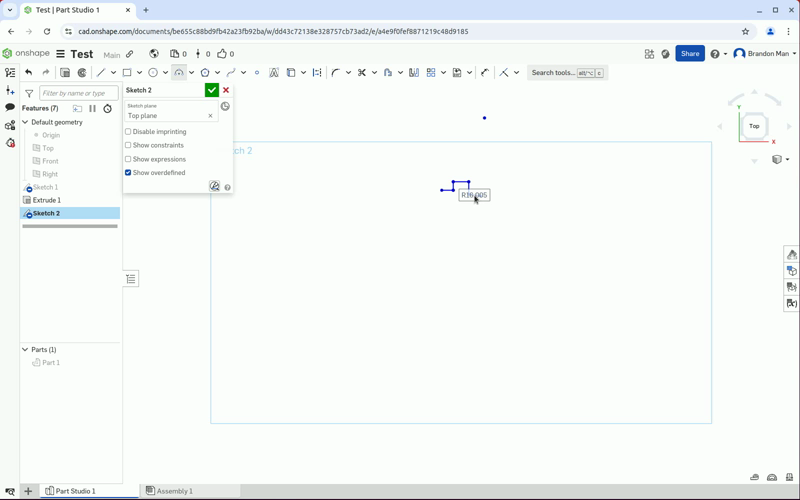
key(l)
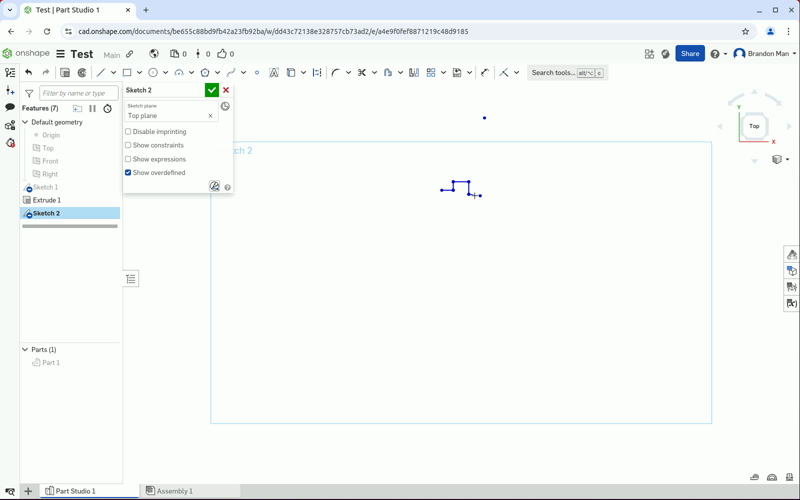
mouse_move(480, 195)
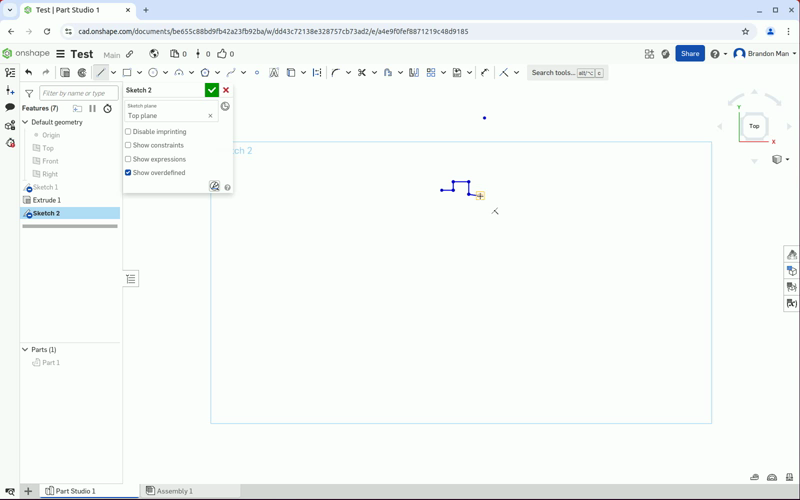
click(480, 195)
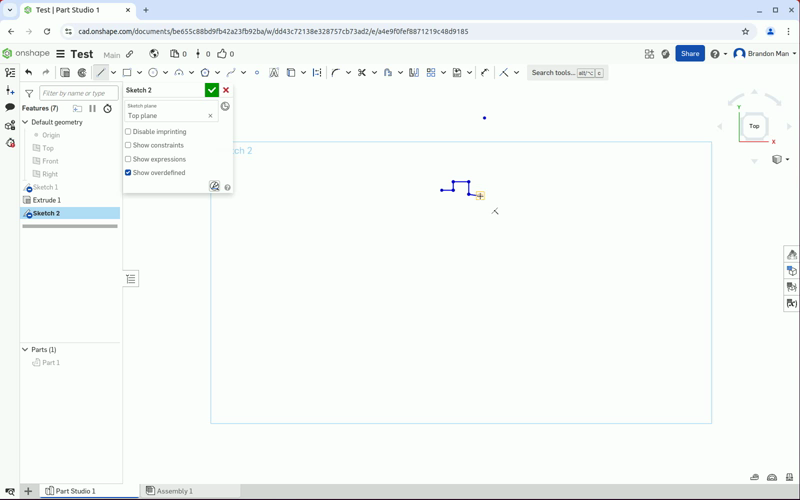
key_down(shift)
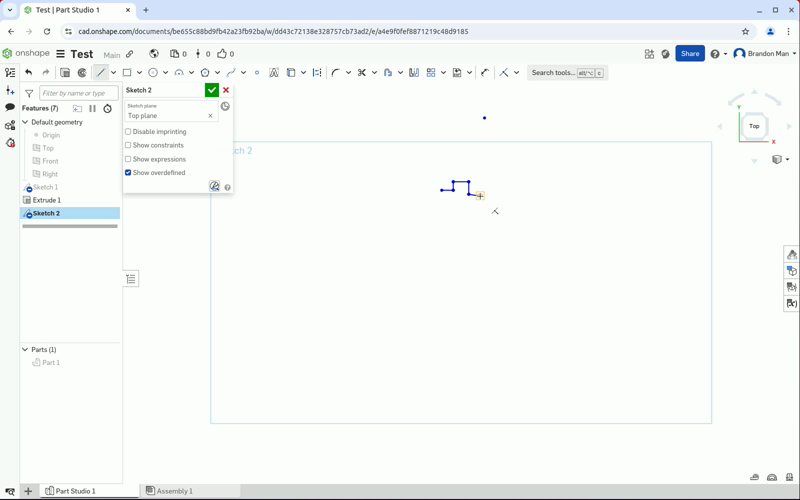
mouse_move(510, 195)
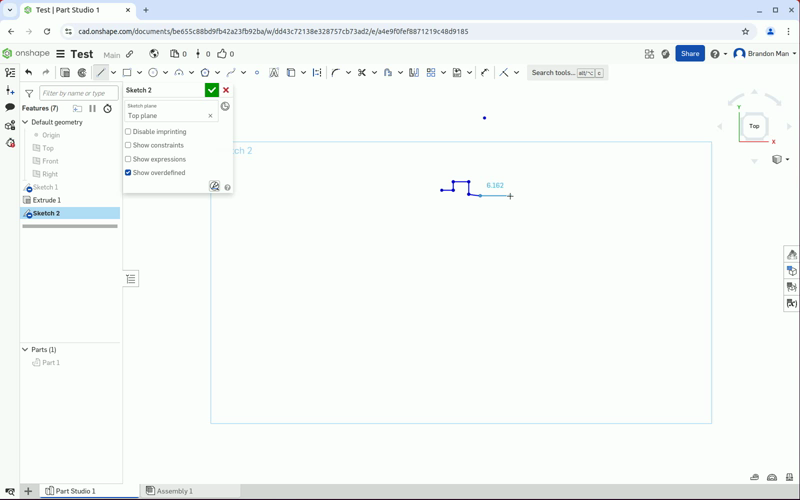
mouse_move(480, 170)
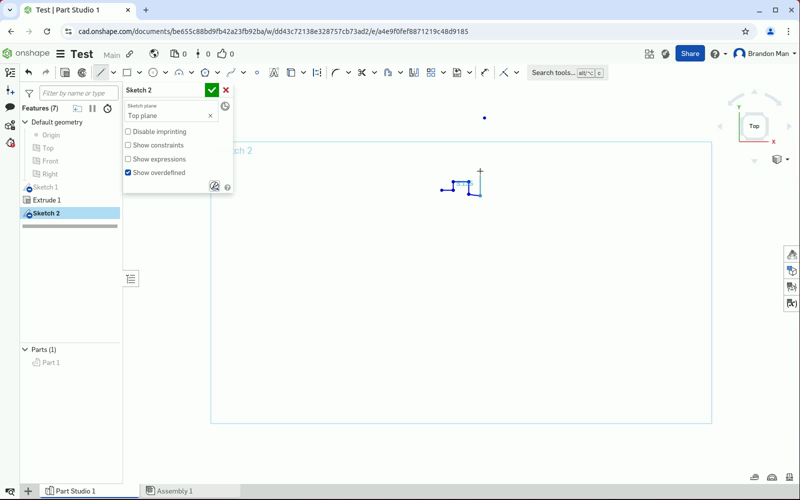
click(480, 170)
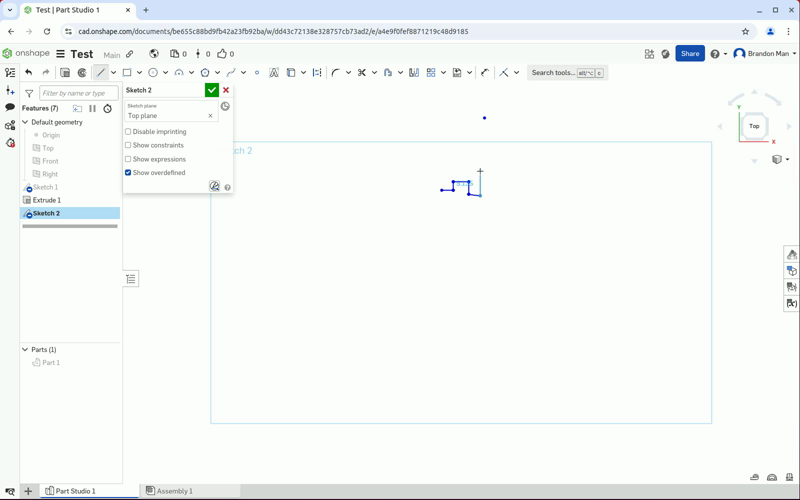
key_up(shift)
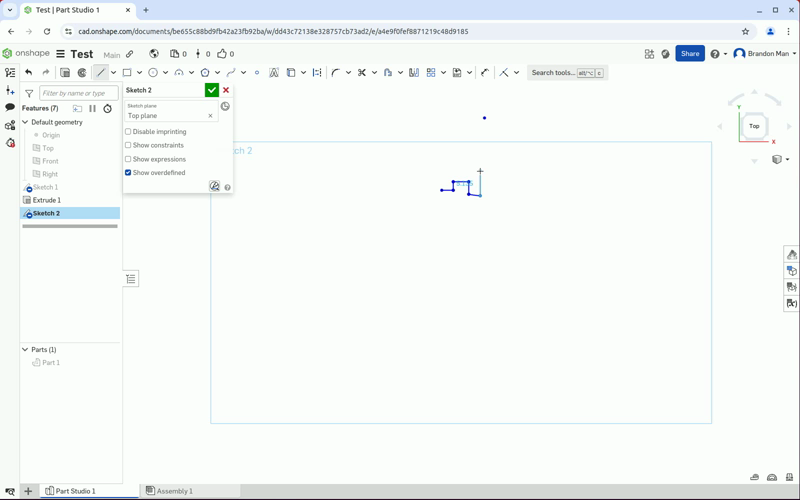
key_down(shift)
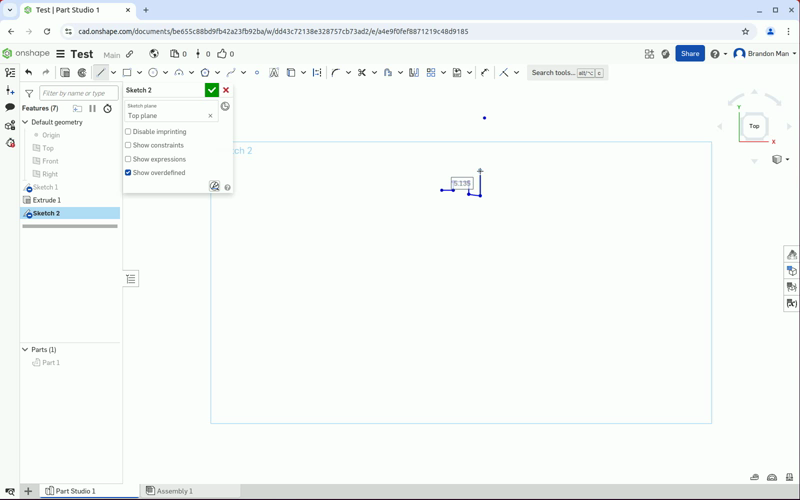
mouse_move(510, 170)
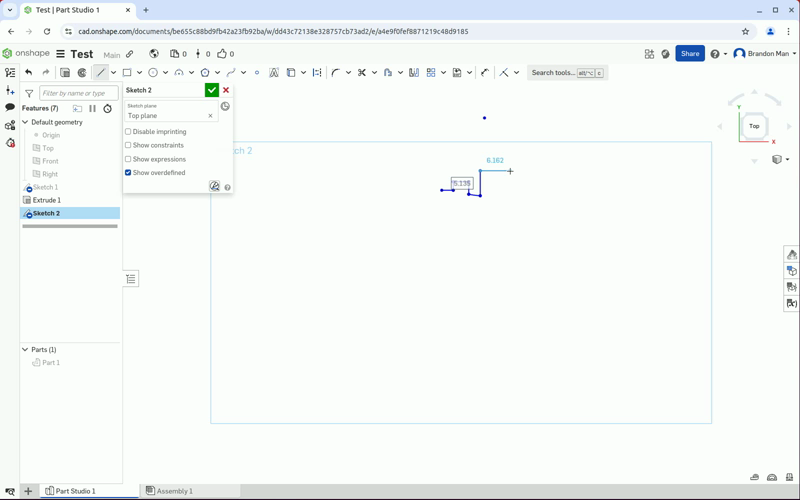
mouse_move(441, 170)
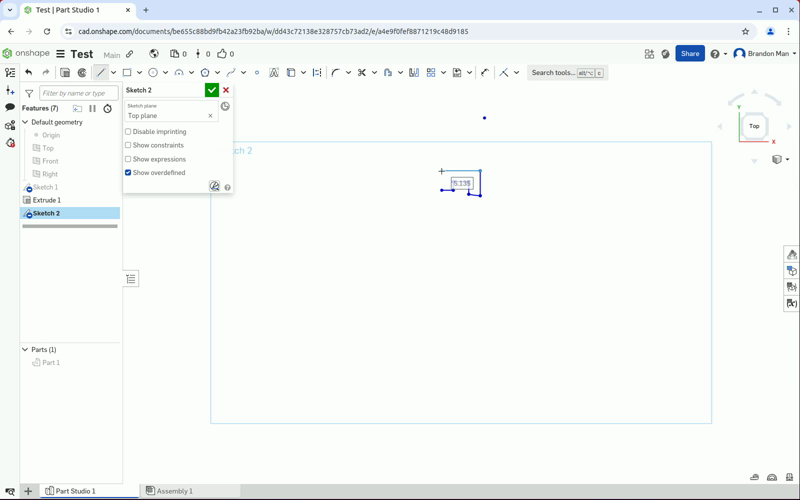
click(441, 170)
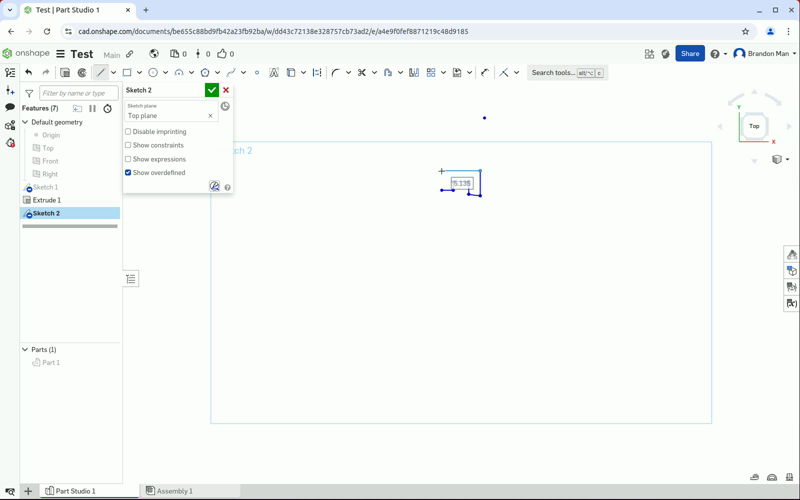
key_up(shift)
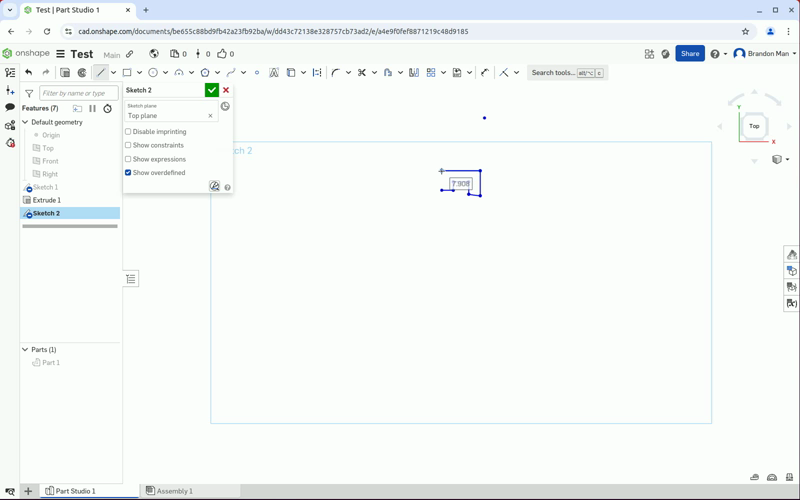
mouse_move(471, 170)
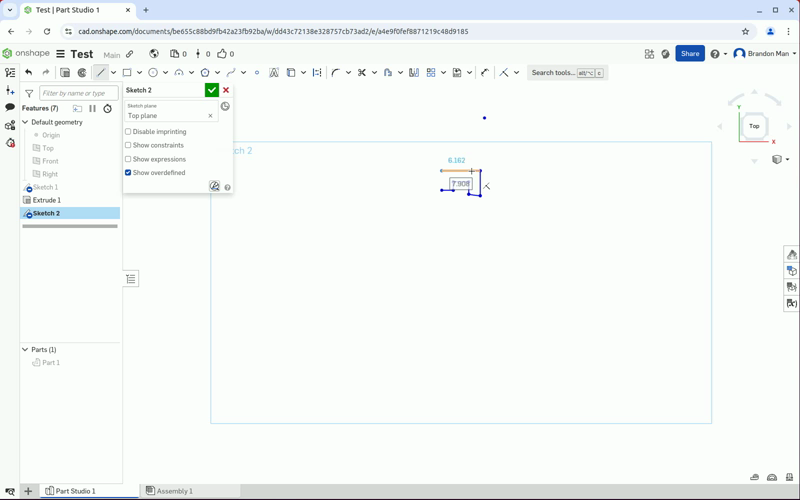
key_down(shift)
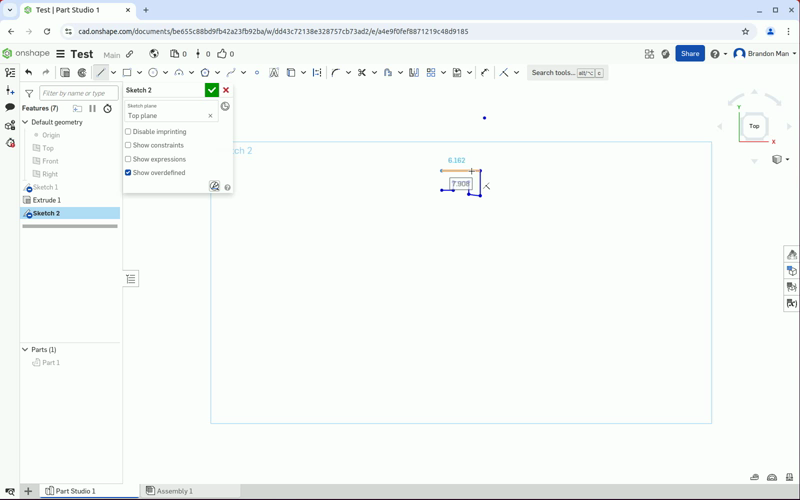
mouse_move(441, 190)
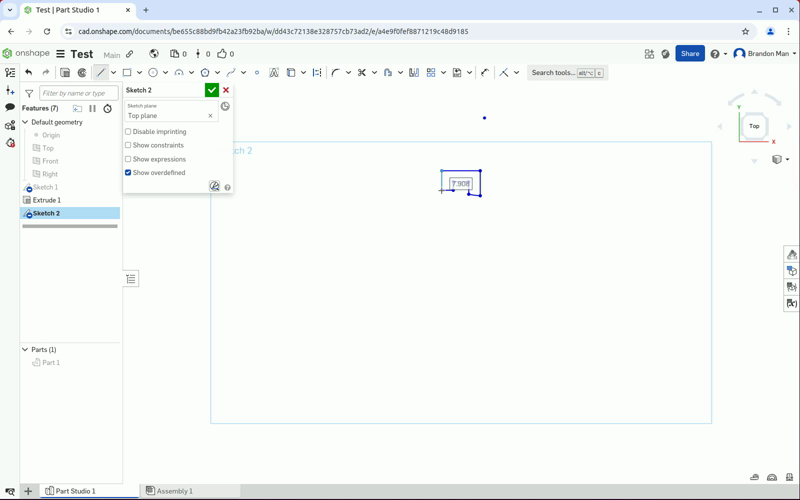
key_up(shift)
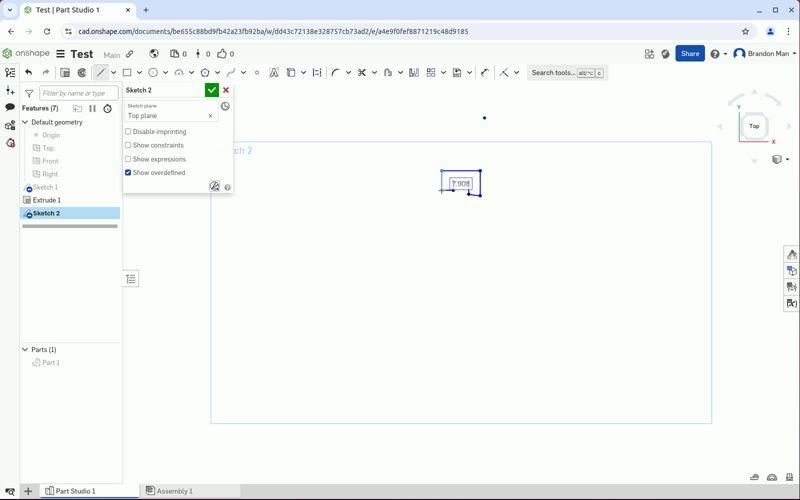
click(441, 190)
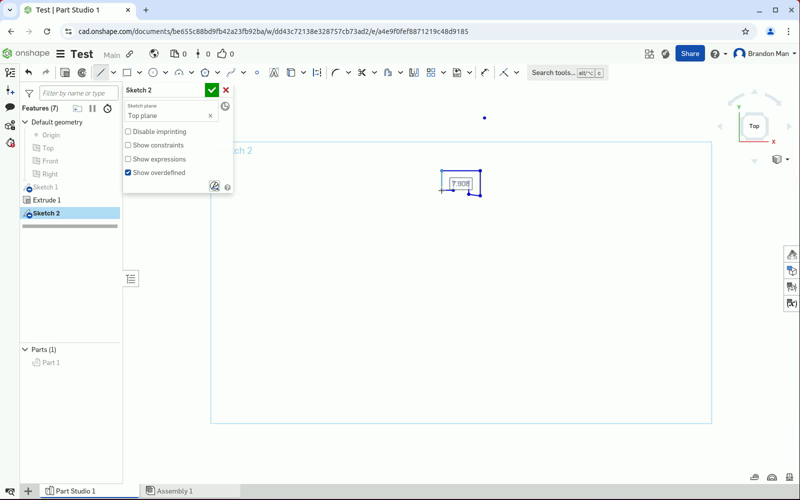
key(esc)
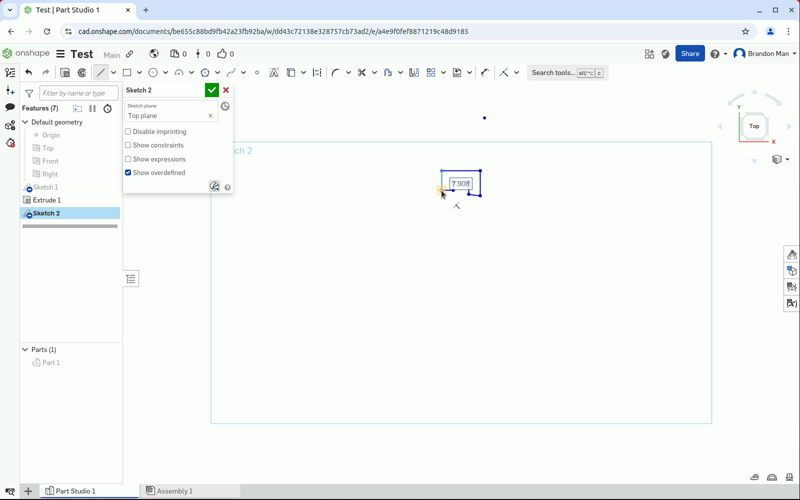
mouse_move(477, 173)
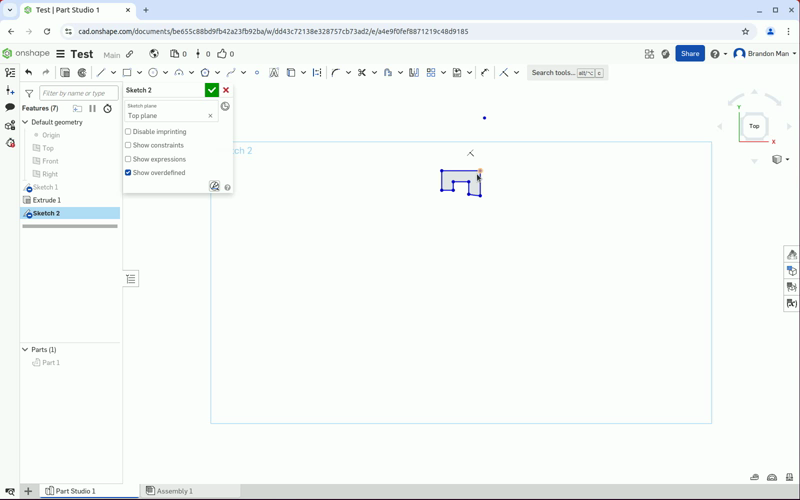
scroll(6)
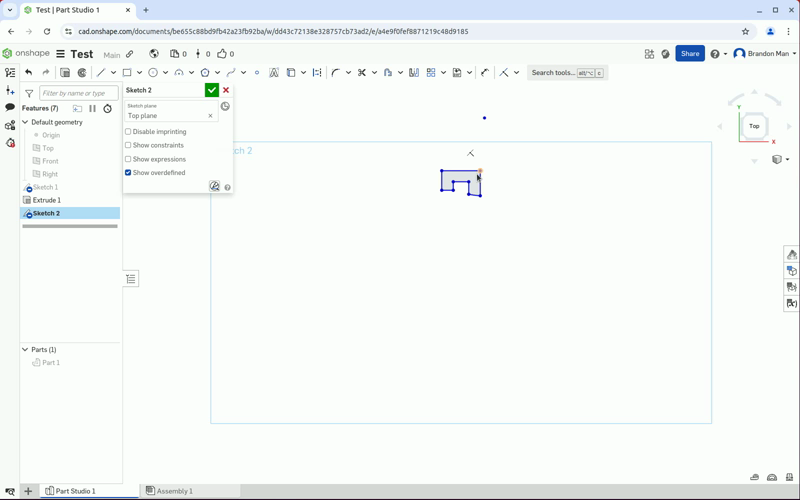
scroll(6)
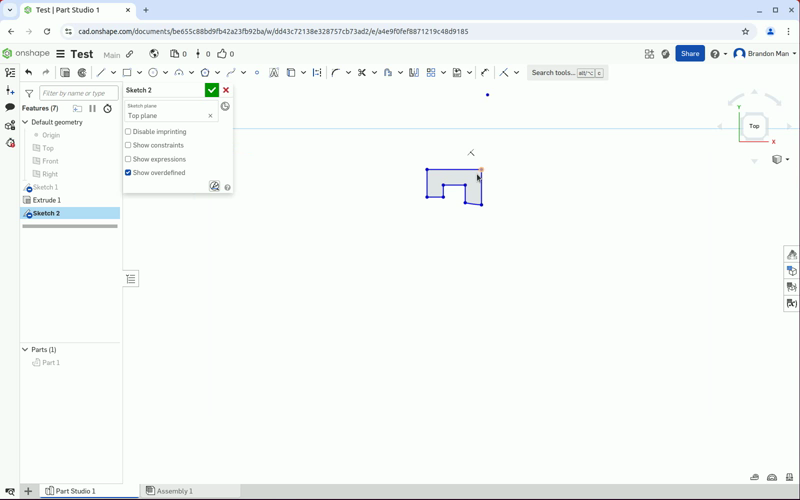
scroll(6)
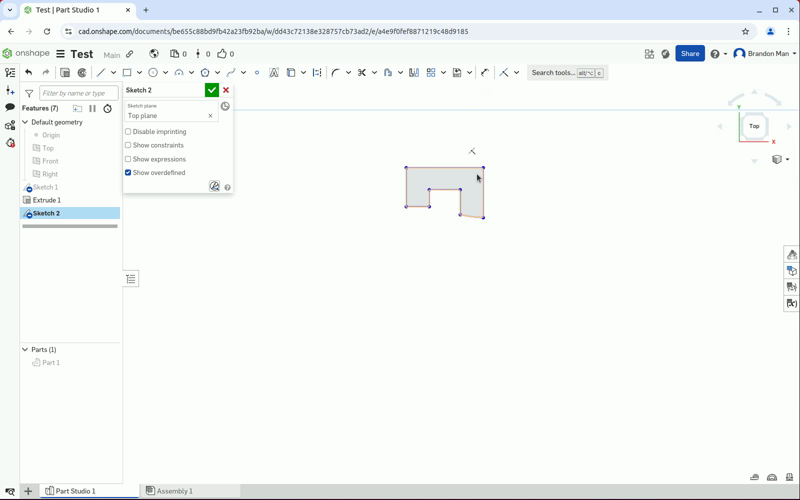
scroll(6)
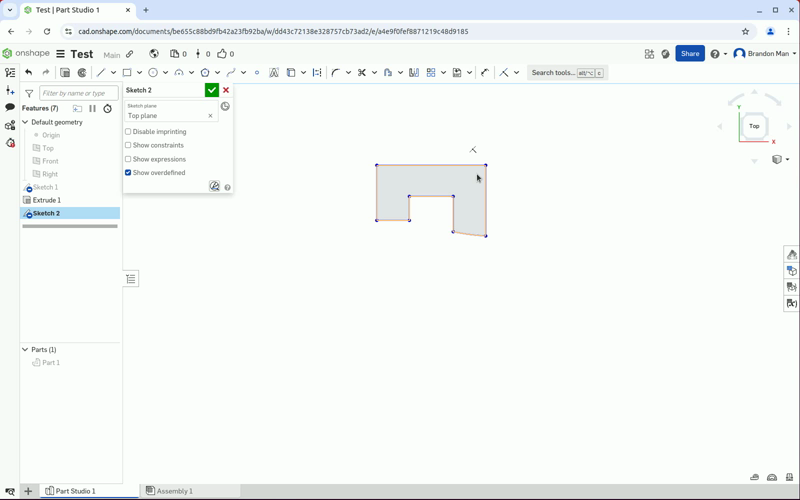
scroll(6)
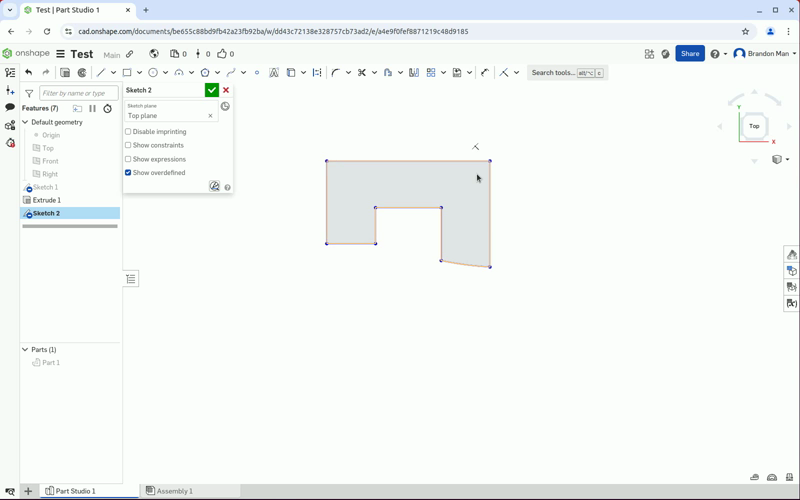
scroll(6)
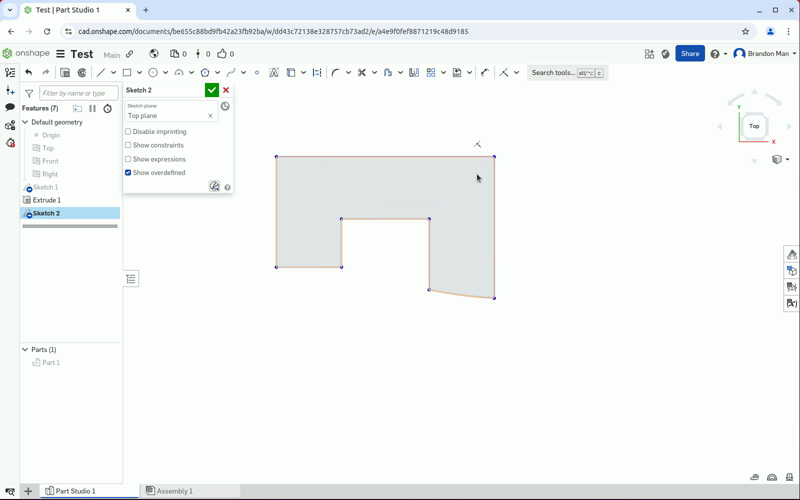
scroll(6)
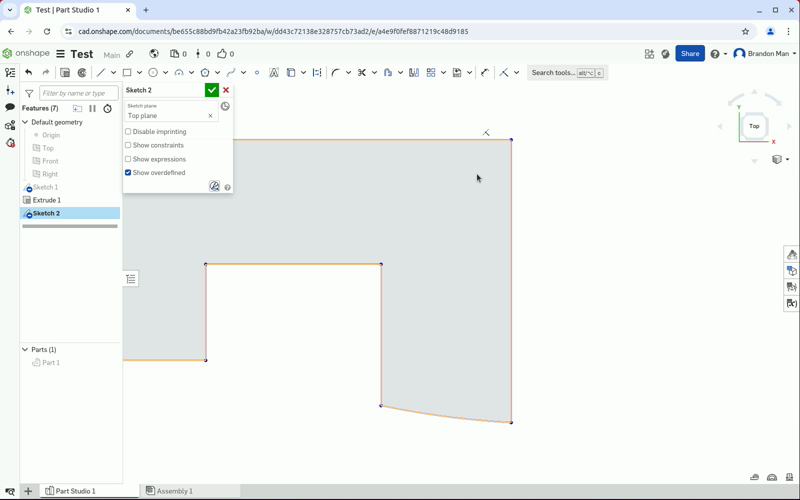
click(477, 173)
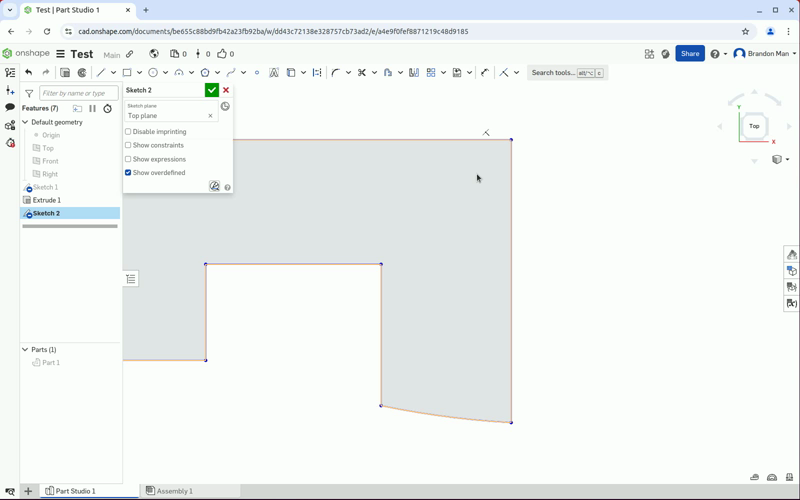
scroll(-6)
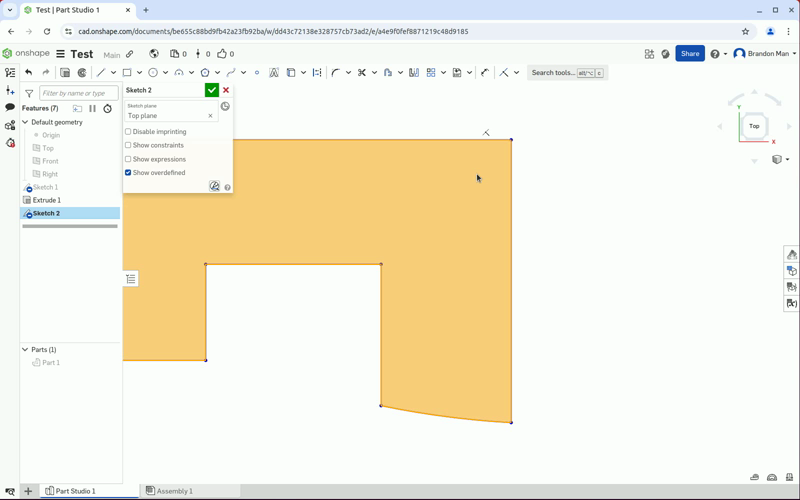
scroll(-6)
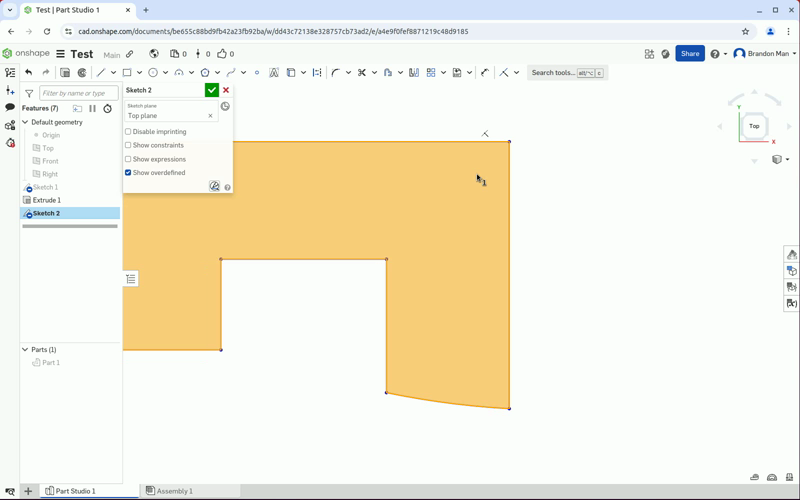
scroll(-6)
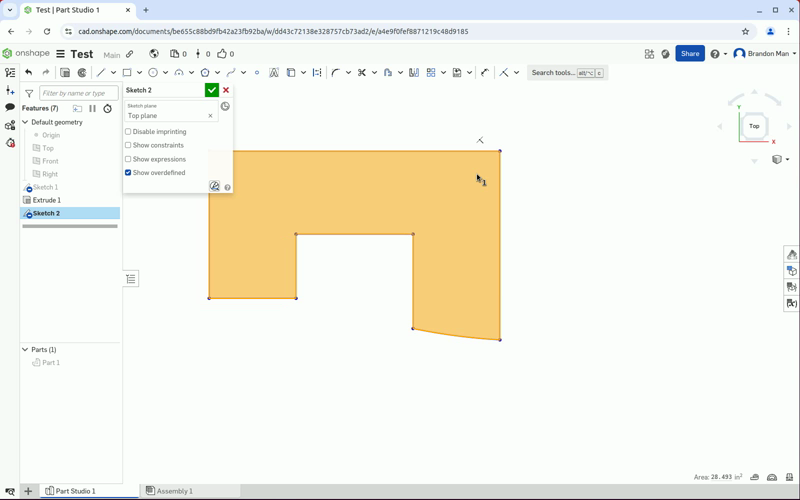
scroll(-6)
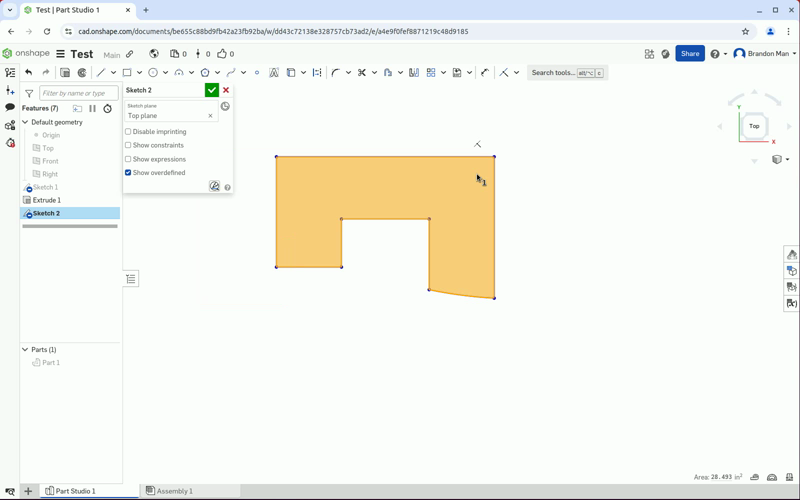
scroll(-6)
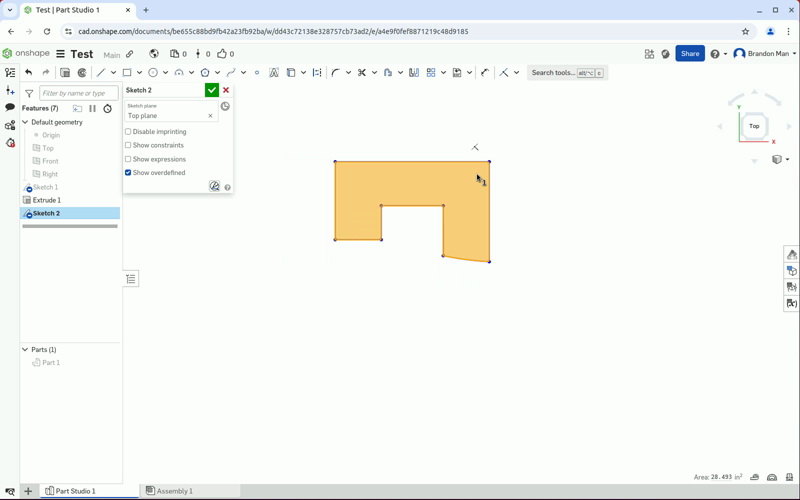
scroll(-6)
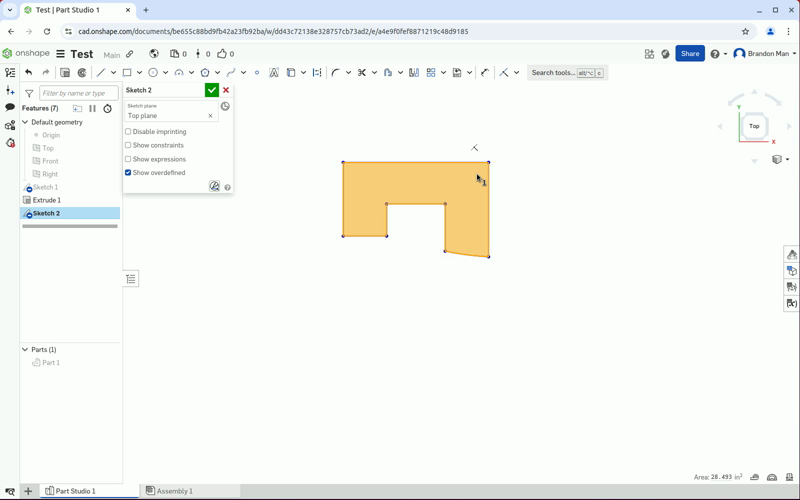
scroll(-6)
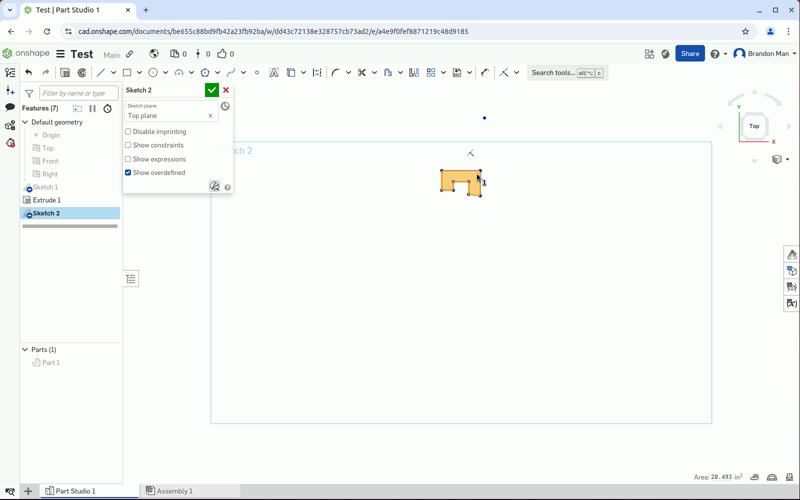
mouse_move(73, 352)
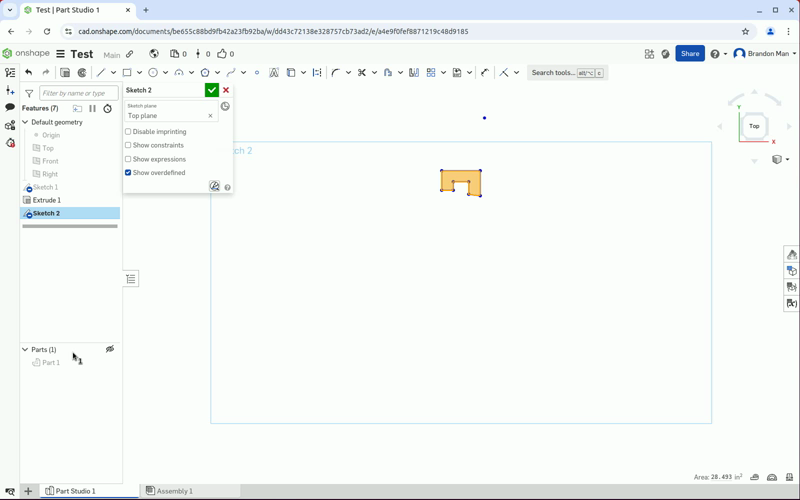
key(shift+y)
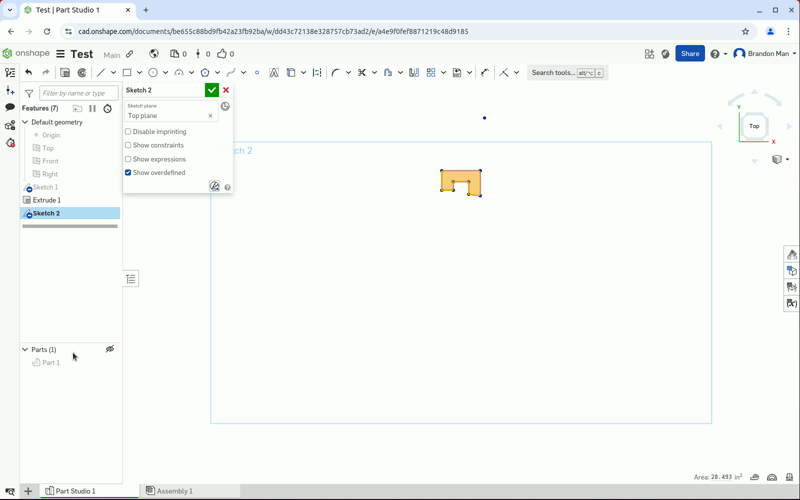
key(shift+e)
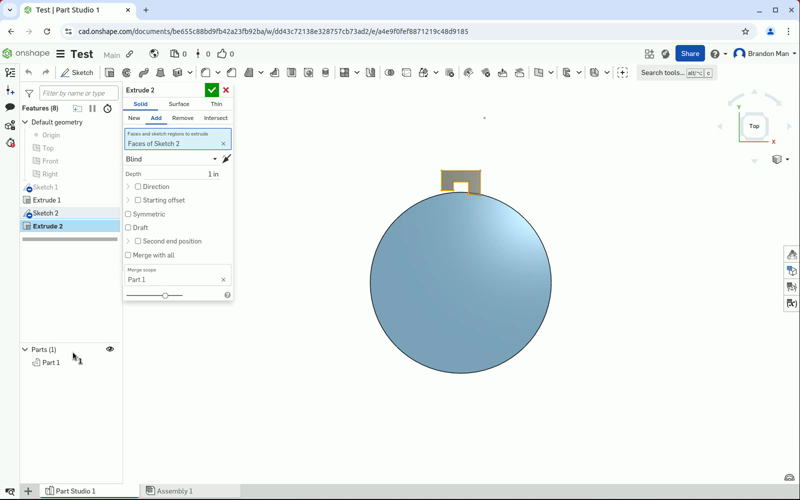
mouse_move(143, 106)
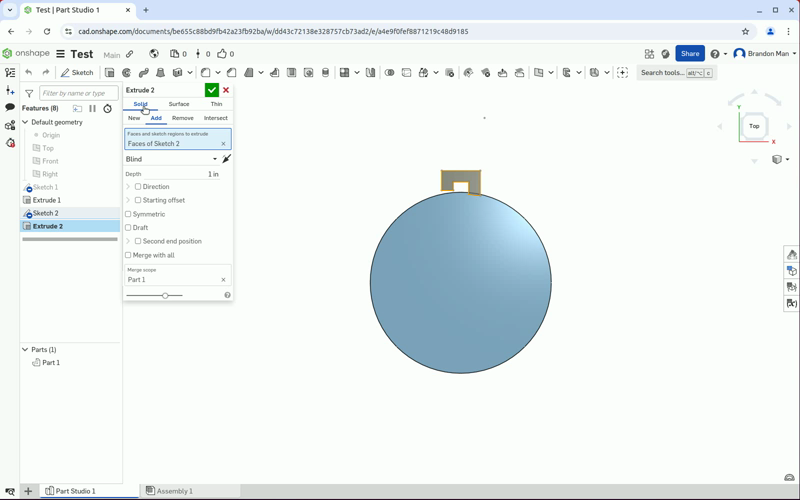
click(143, 106)
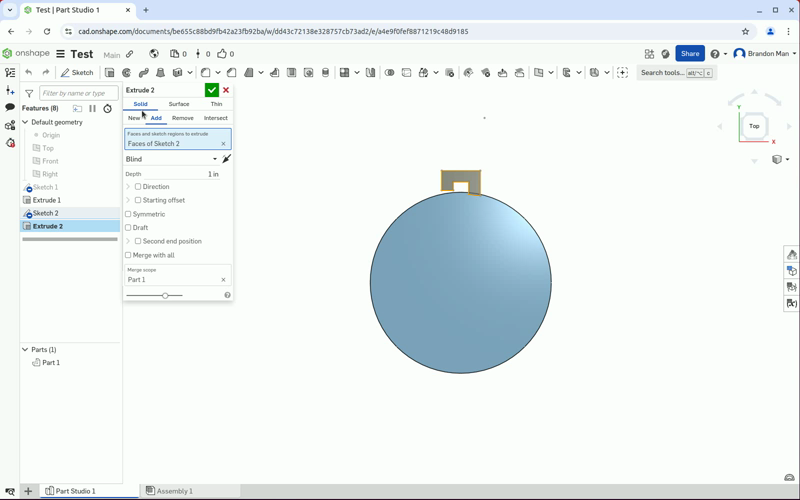
mouse_move(137, 120)
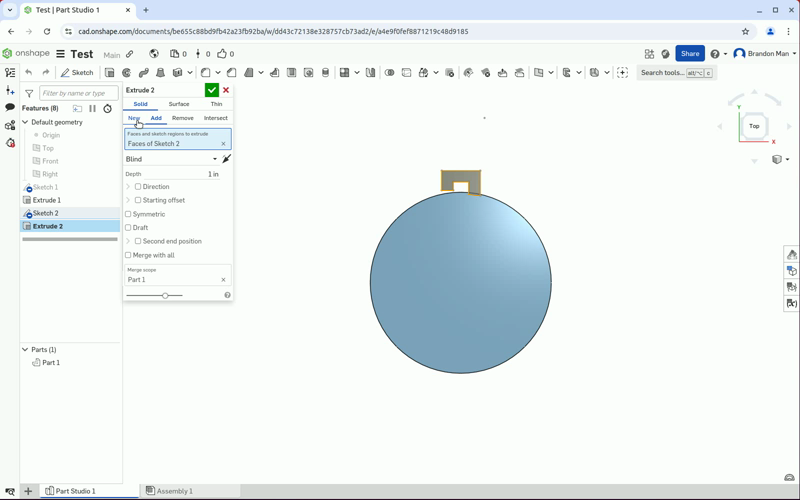
click(137, 120)
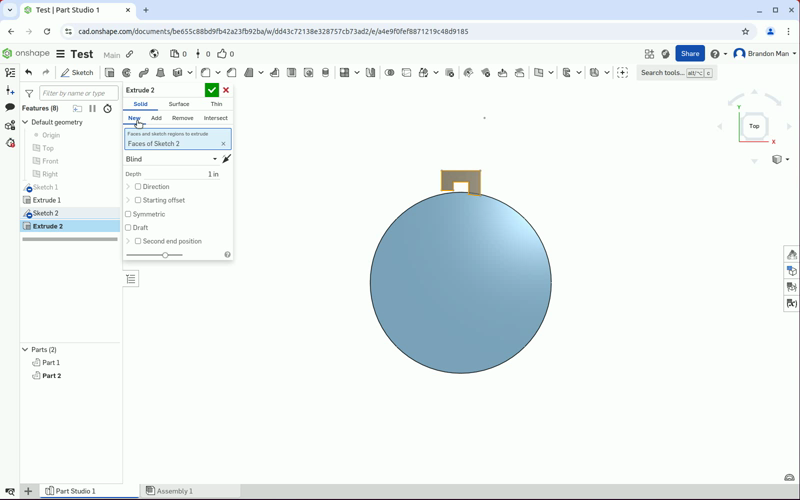
key(tab, 4)
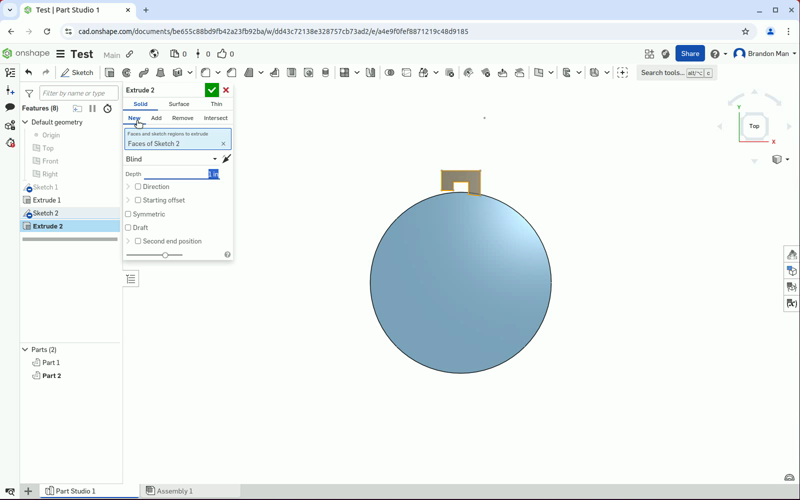
text(3.37)
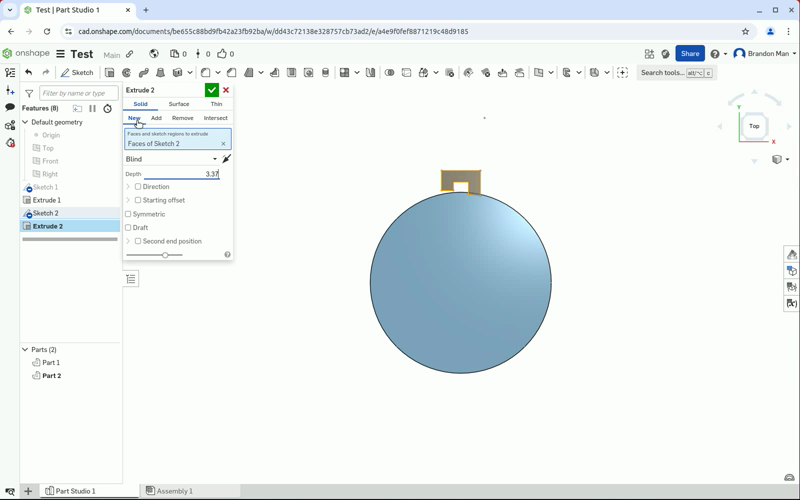
key(enter)
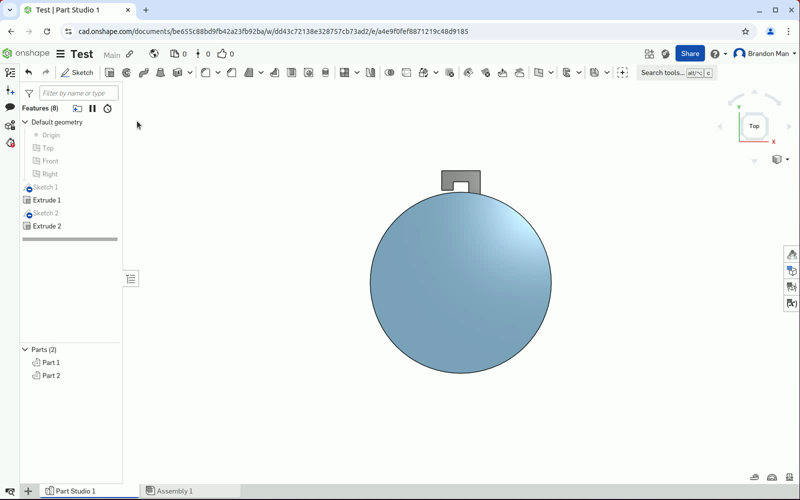
key(shift+h)
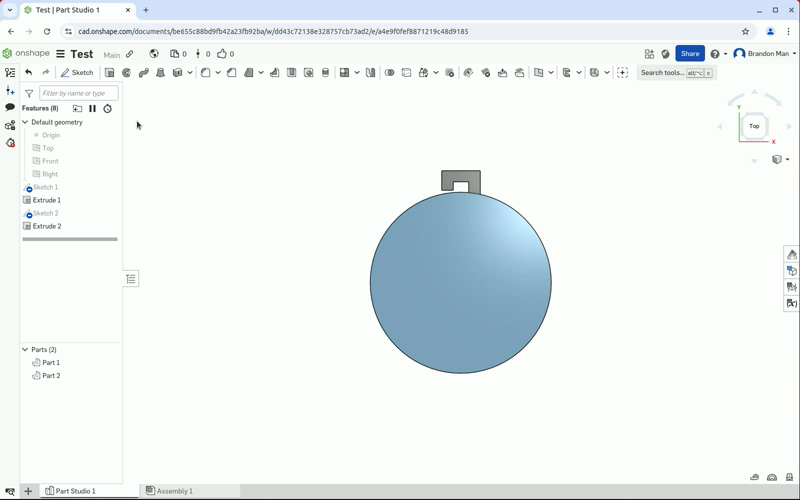
key(shift+h)
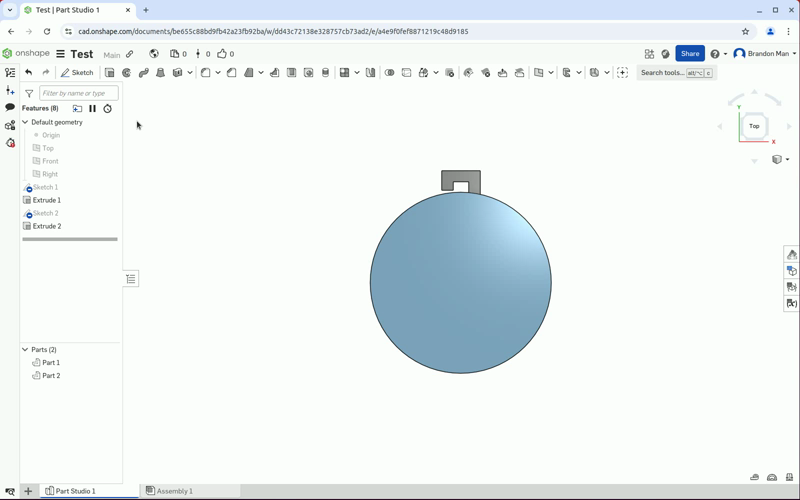
mouse_move(73, 189)
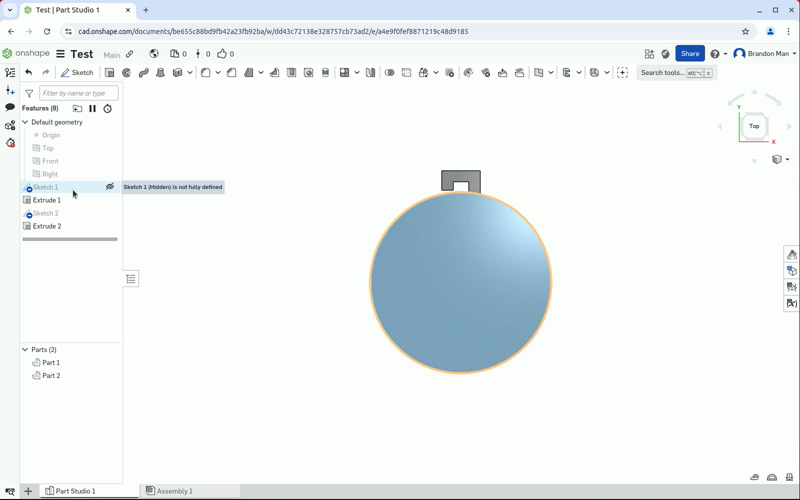
click(73, 189)
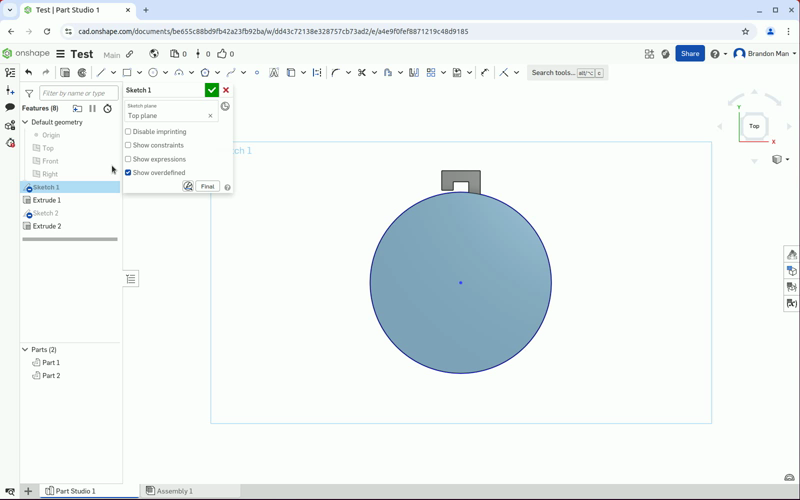
mouse_move(229, 92)
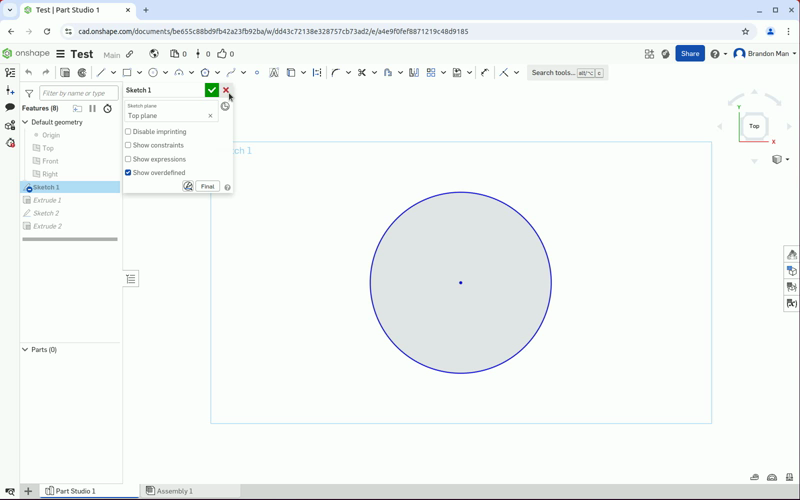
click(229, 92)
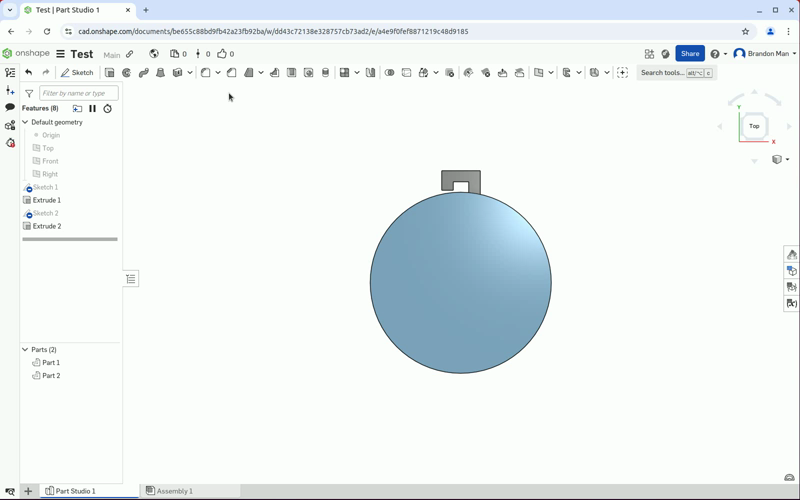
mouse_move(541, 75)
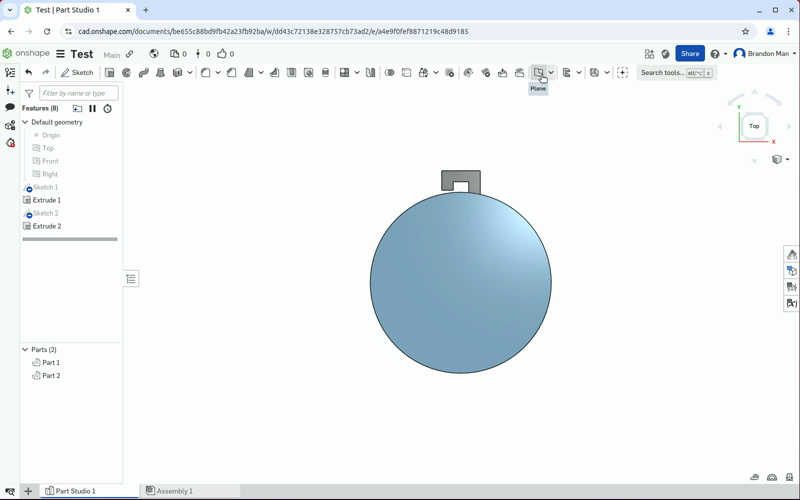
click(541, 75)
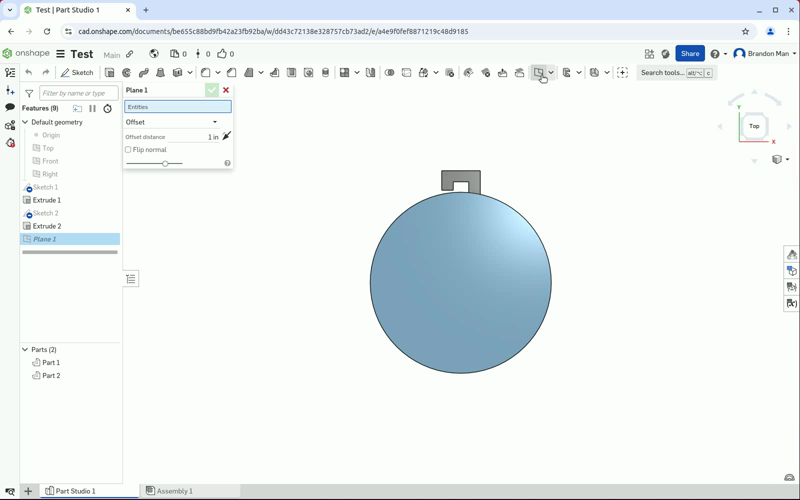
mouse_move(73, 150)
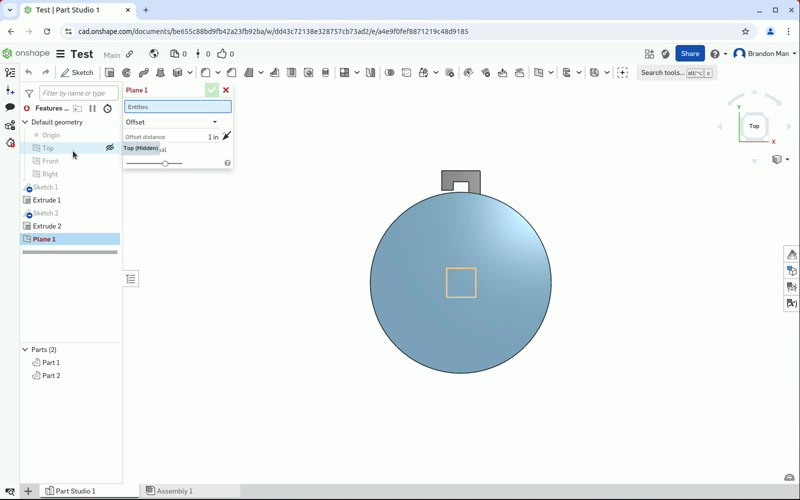
click(73, 150)
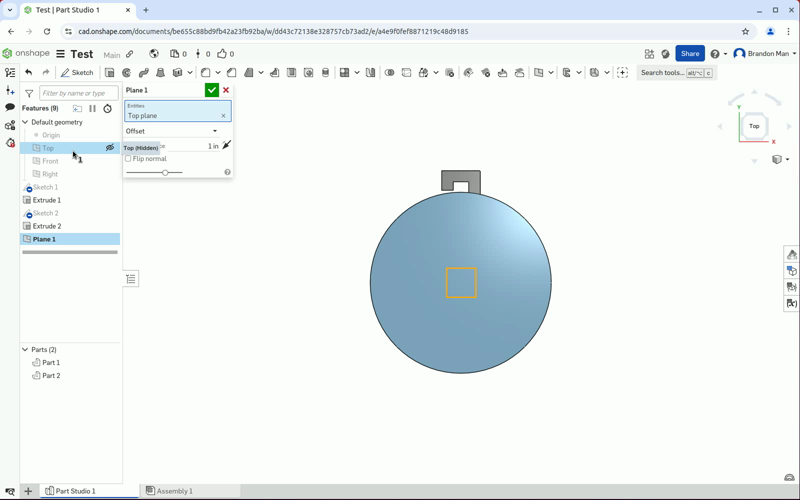
key(tab, 2)
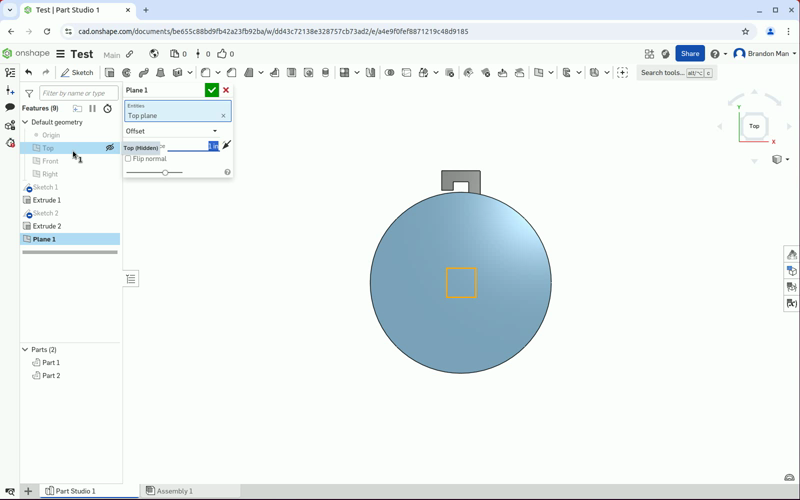
text(7.21)
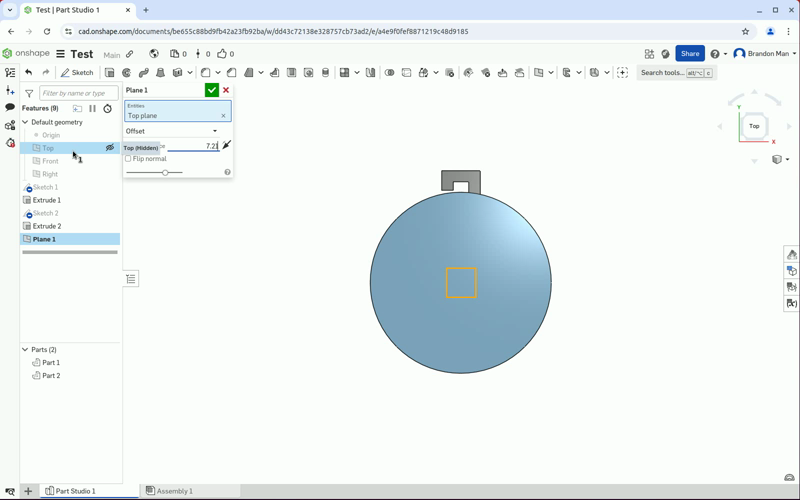
key(enter, 2)
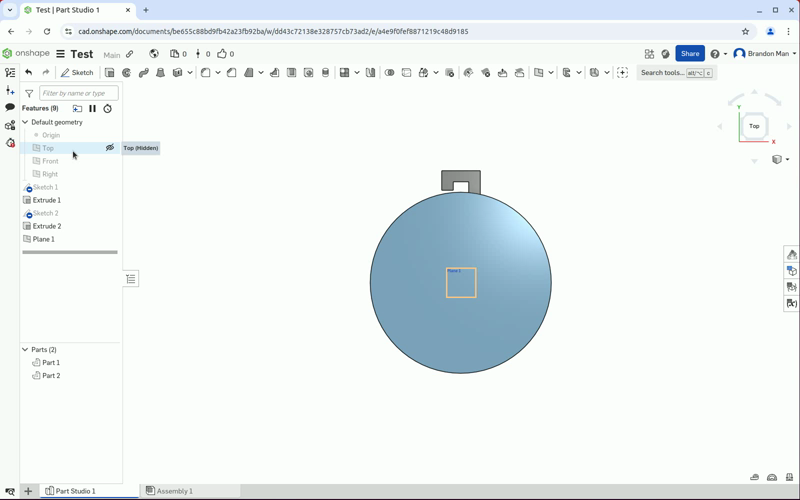
key(shift+s)
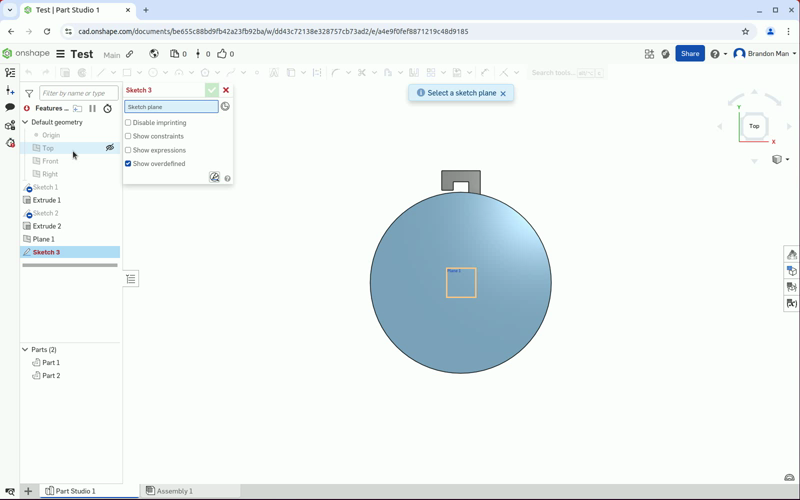
mouse_move(73, 241)
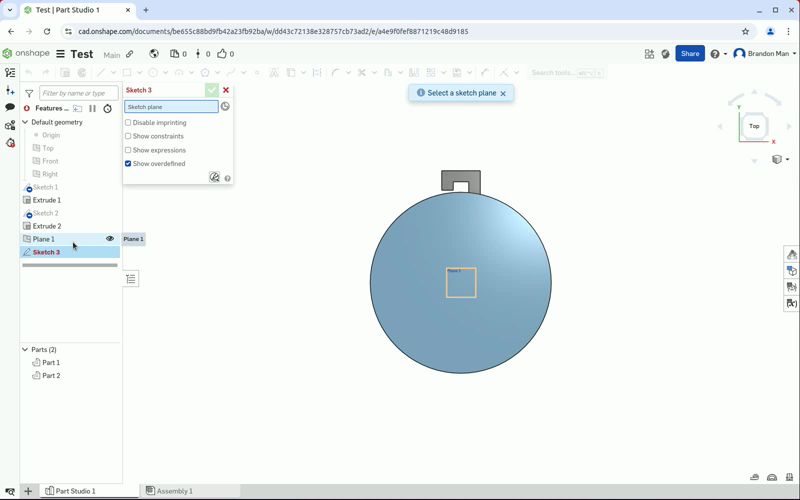
click(73, 241)
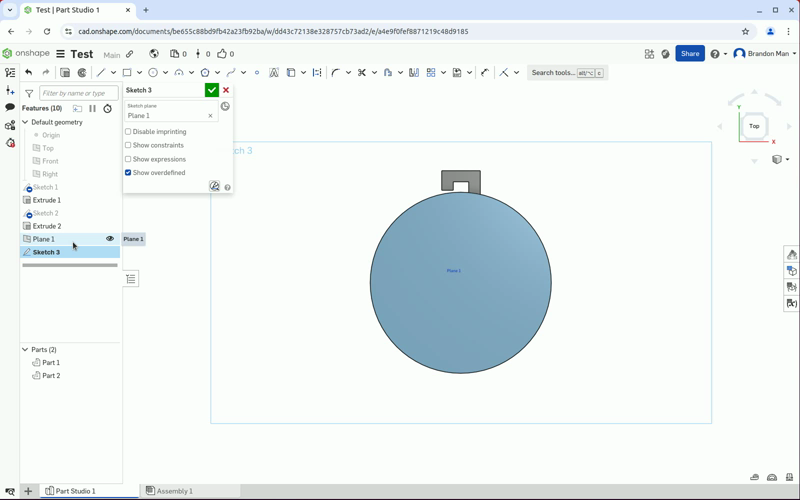
mouse_move(73, 352)
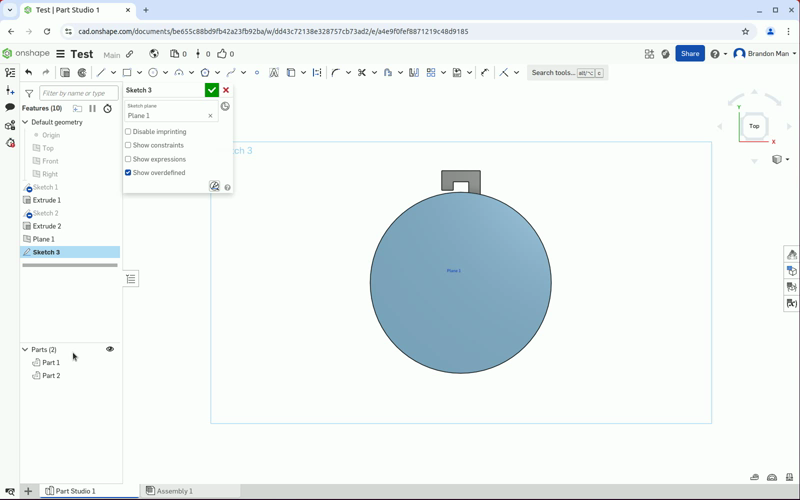
key(y)
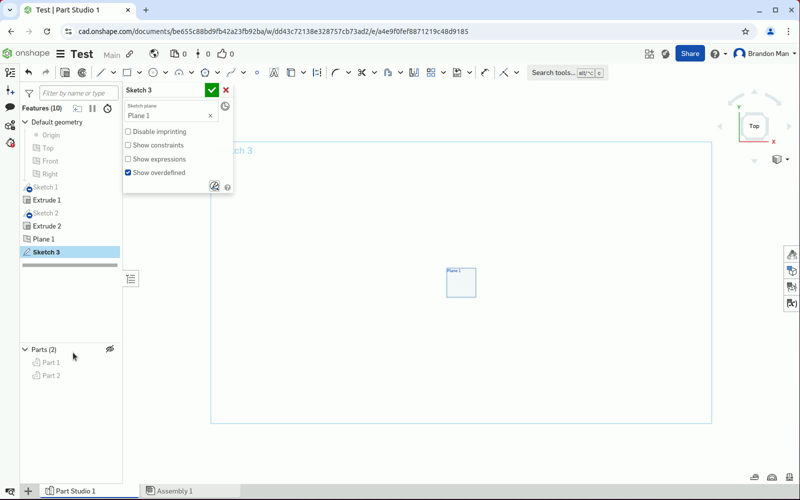
key(l)
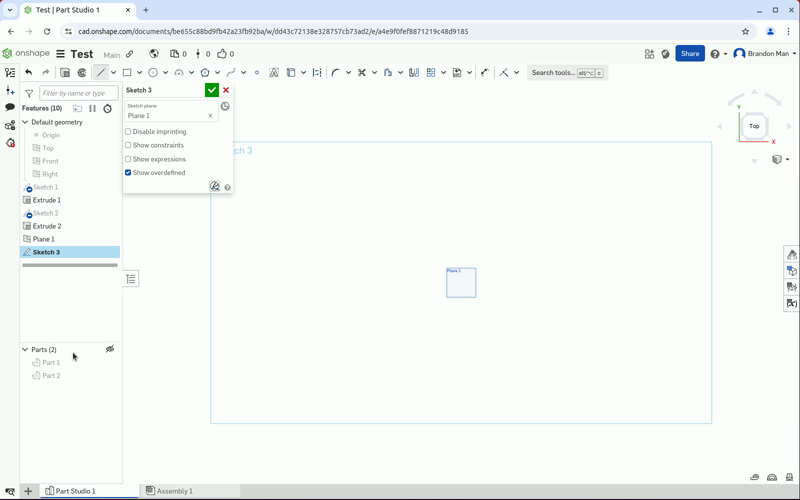
key_down(shift)
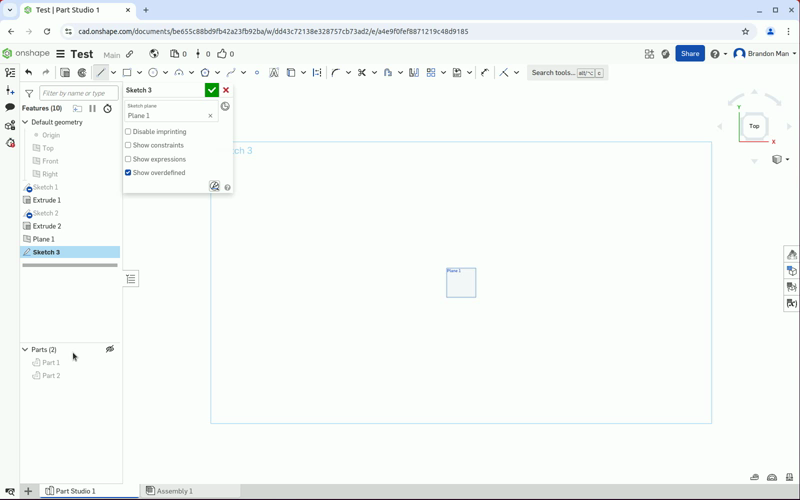
mouse_move(441, 313)
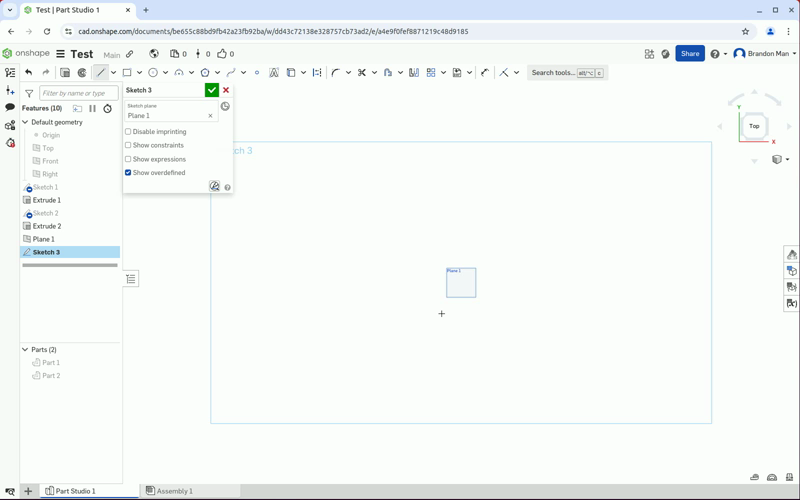
click(441, 313)
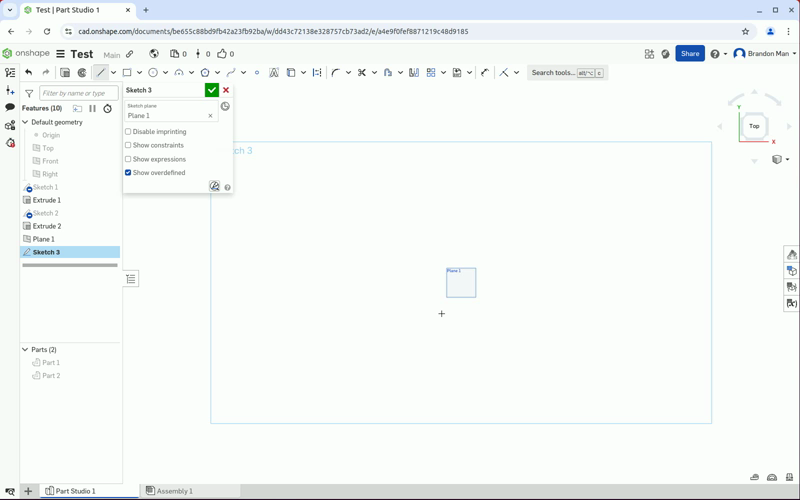
key_up(shift)
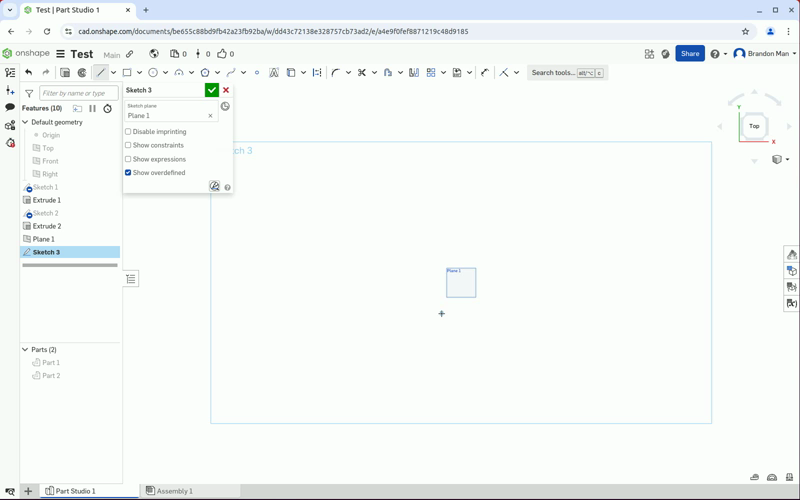
key_down(shift)
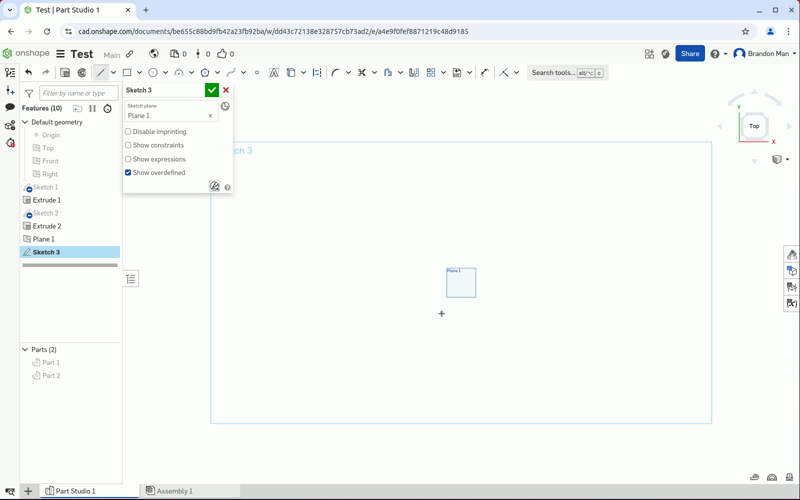
mouse_move(471, 313)
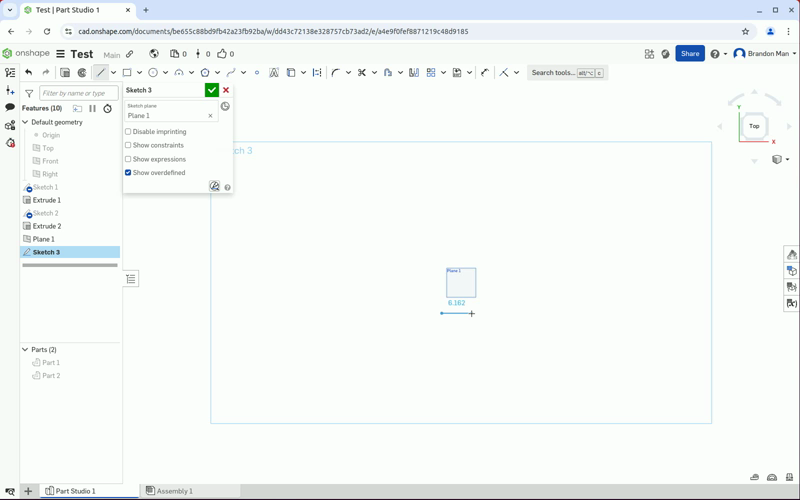
mouse_move(480, 313)
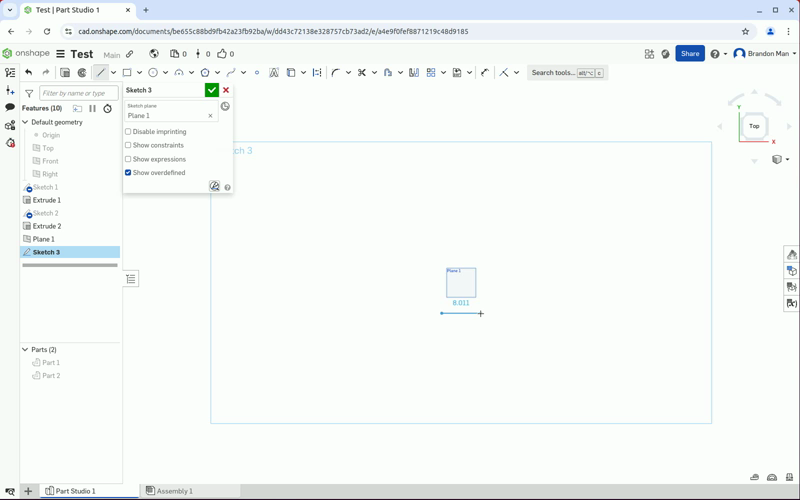
click(480, 313)
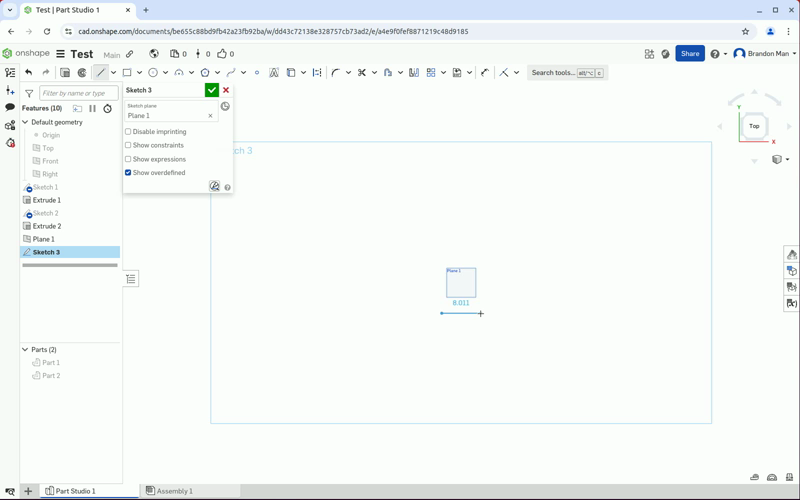
key_up(shift)
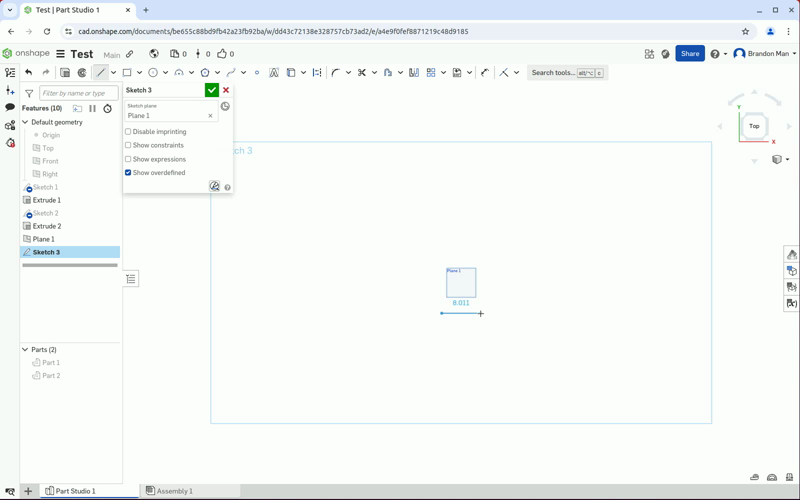
key_down(shift)
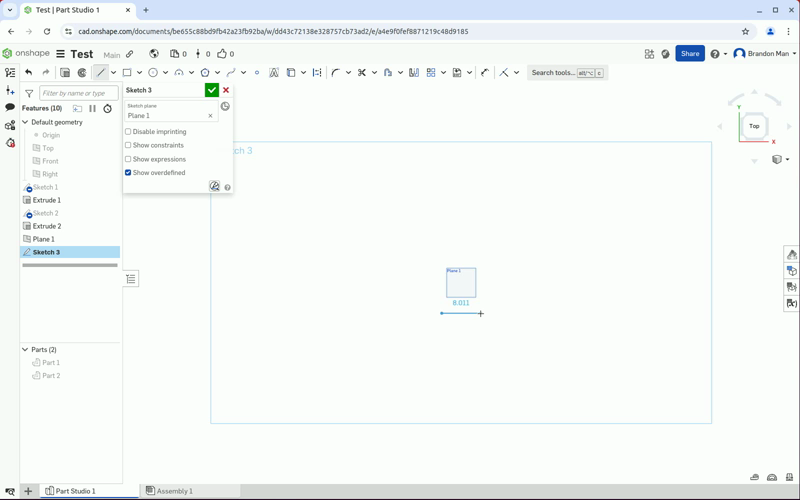
mouse_move(510, 313)
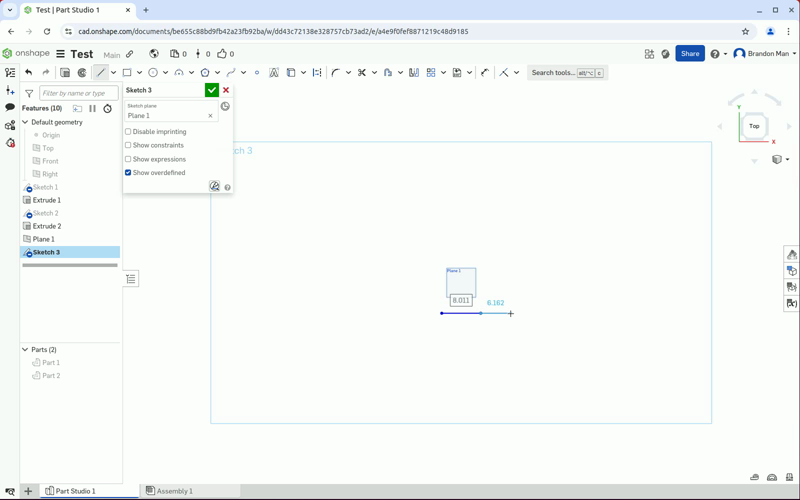
mouse_move(480, 300)
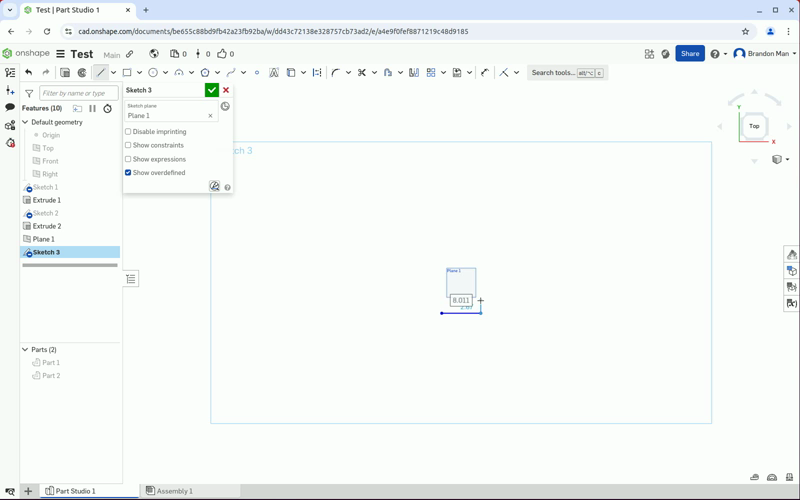
click(480, 300)
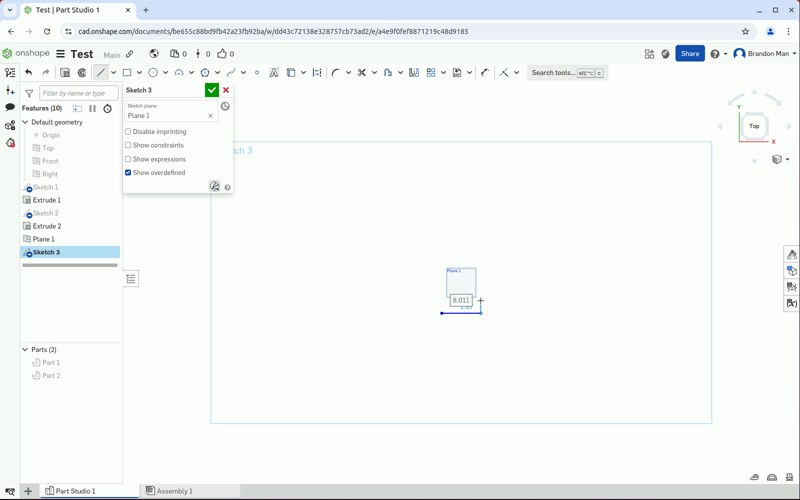
key_up(shift)
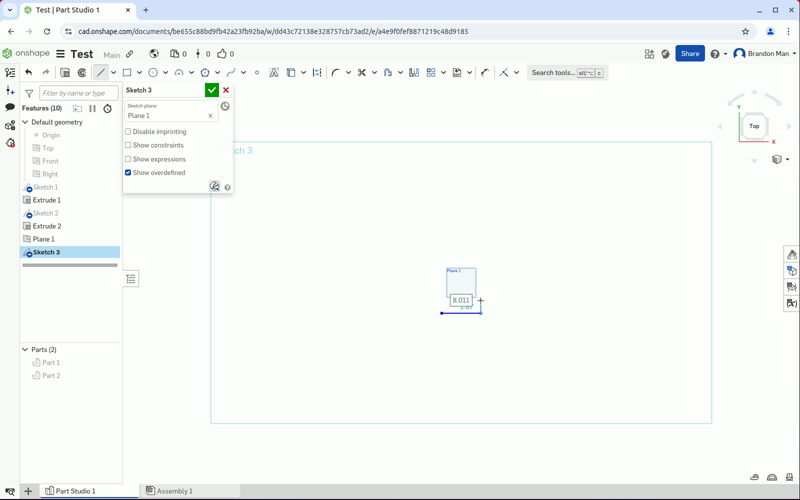
key_down(shift)
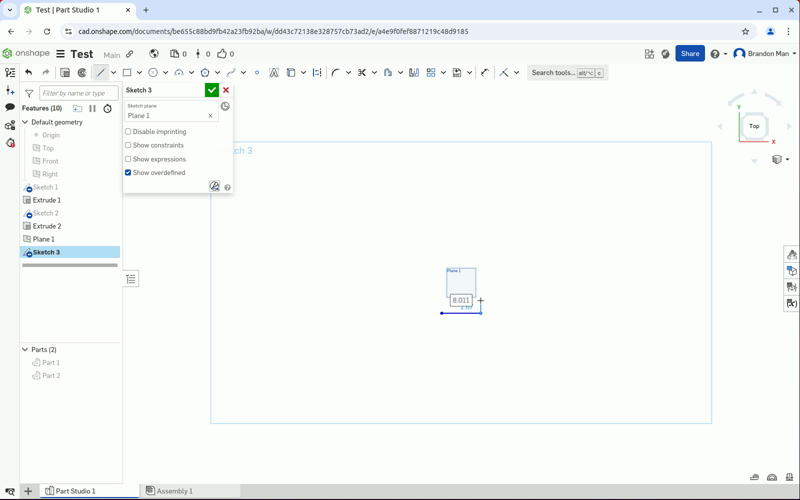
mouse_move(510, 300)
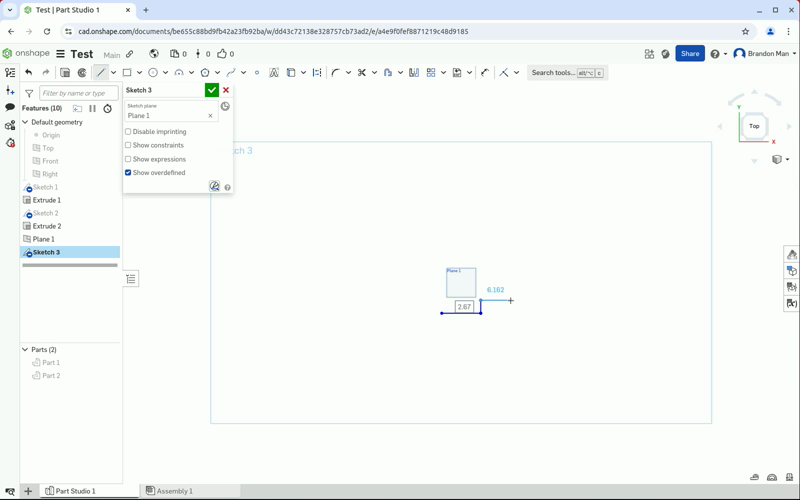
mouse_move(480, 264)
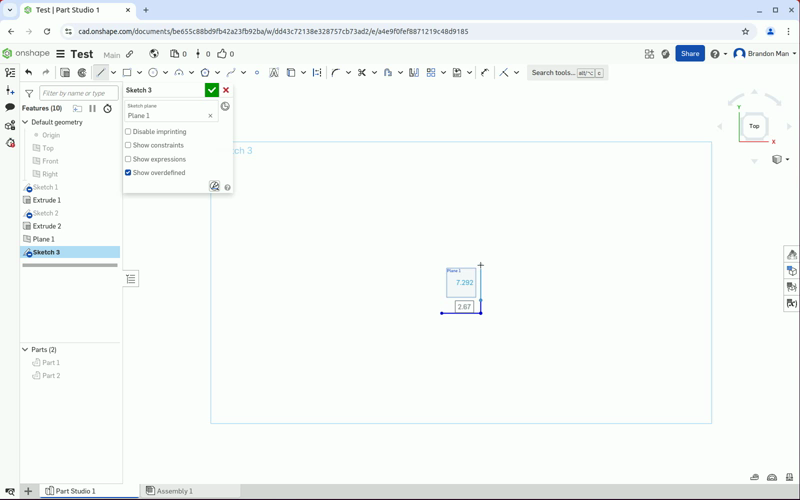
click(480, 264)
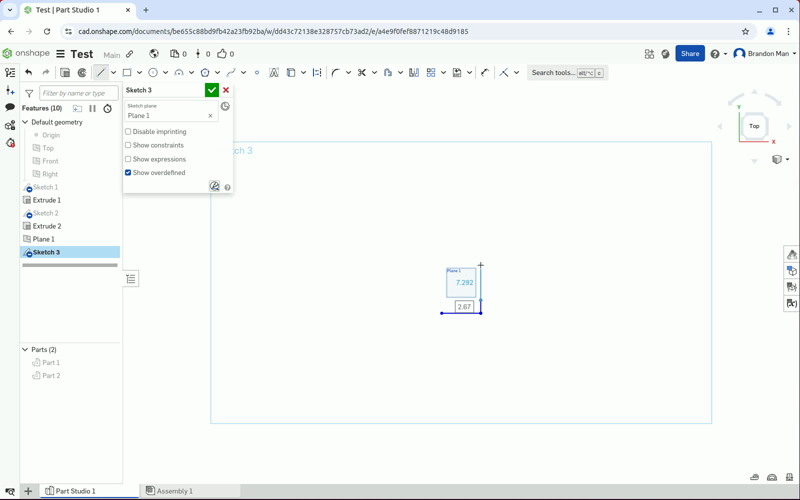
key_up(shift)
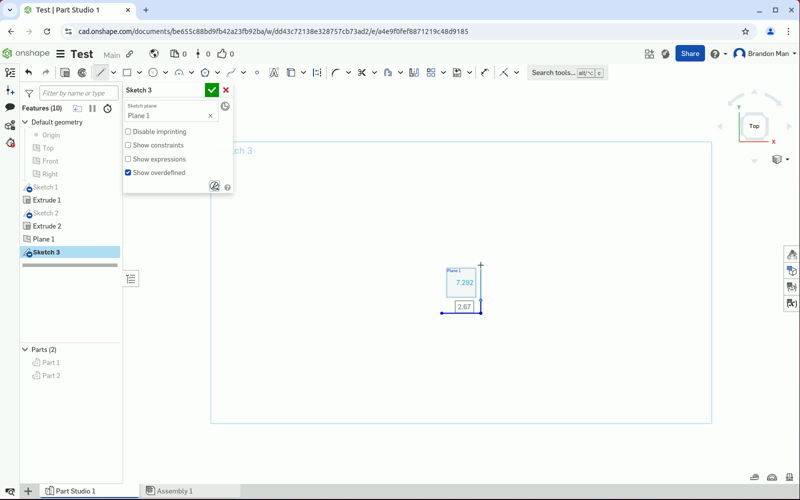
key_down(shift)
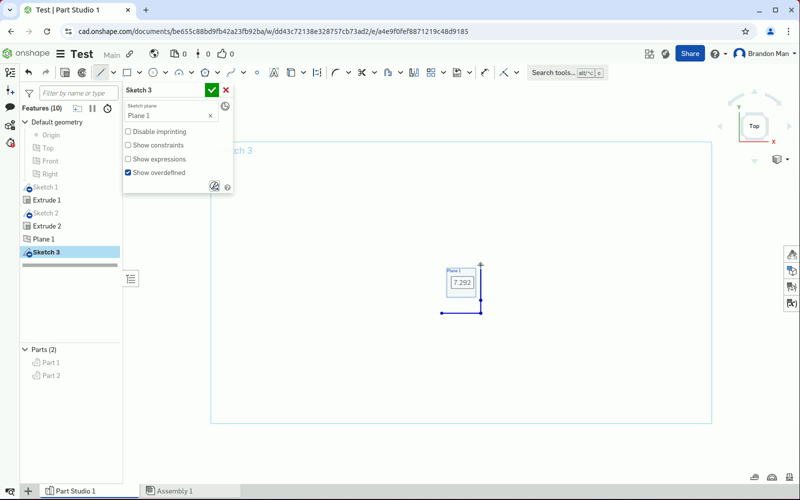
mouse_move(510, 264)
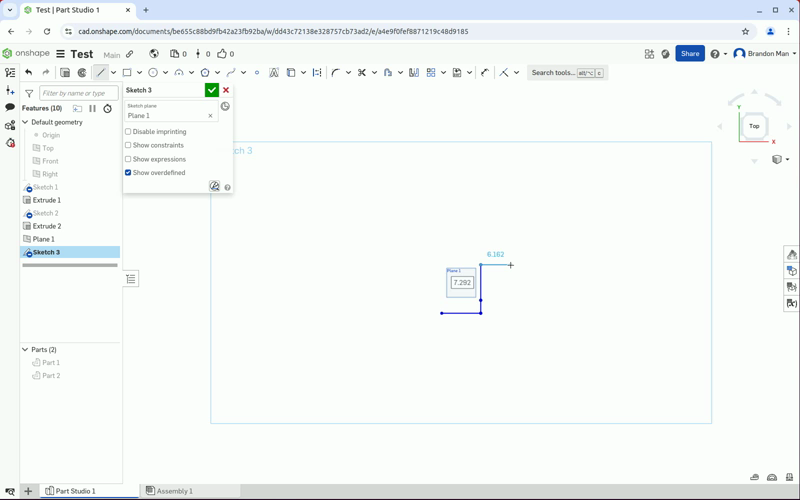
mouse_move(480, 252)
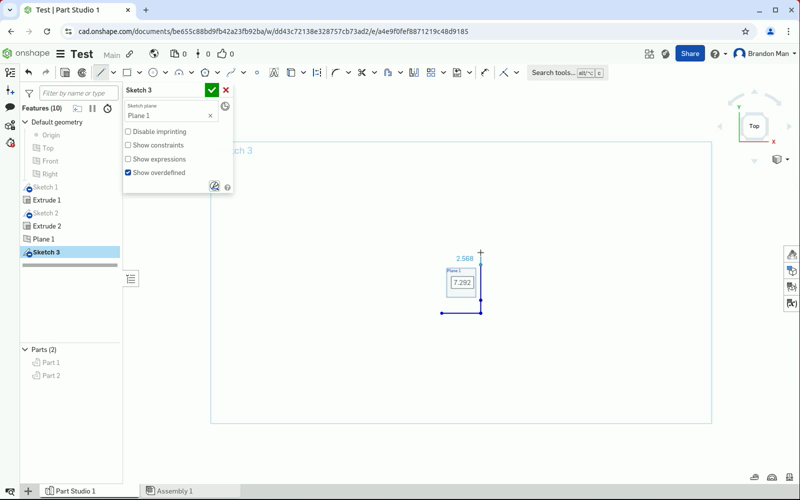
click(480, 252)
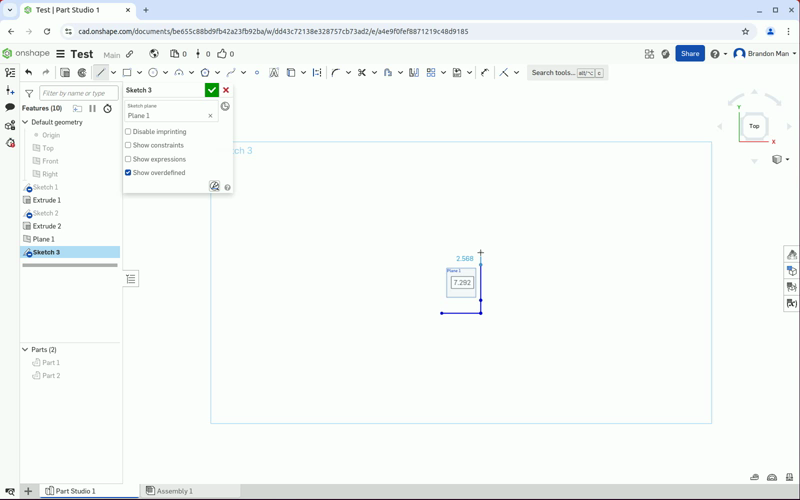
key_up(shift)
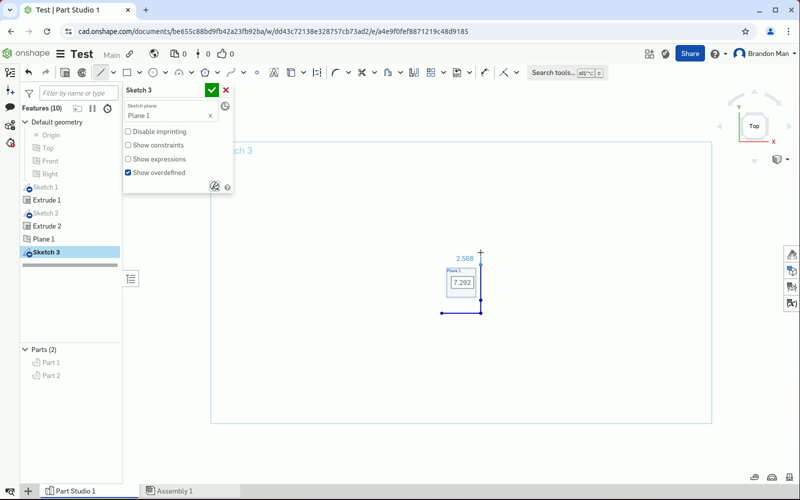
key_down(shift)
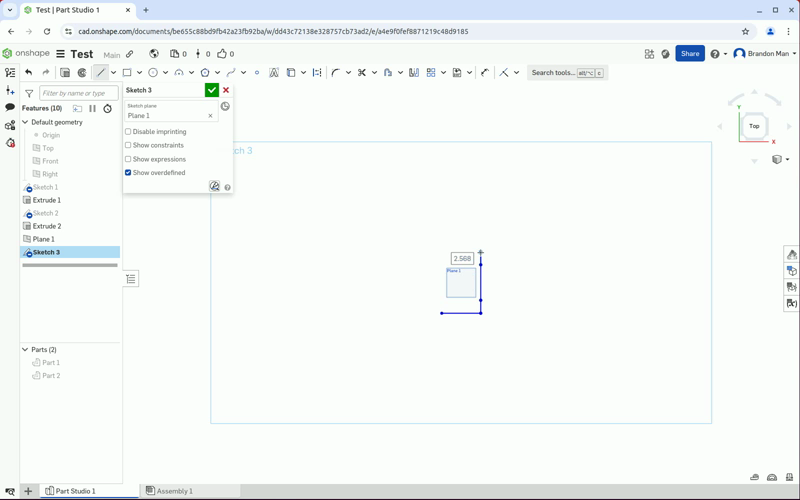
mouse_move(510, 252)
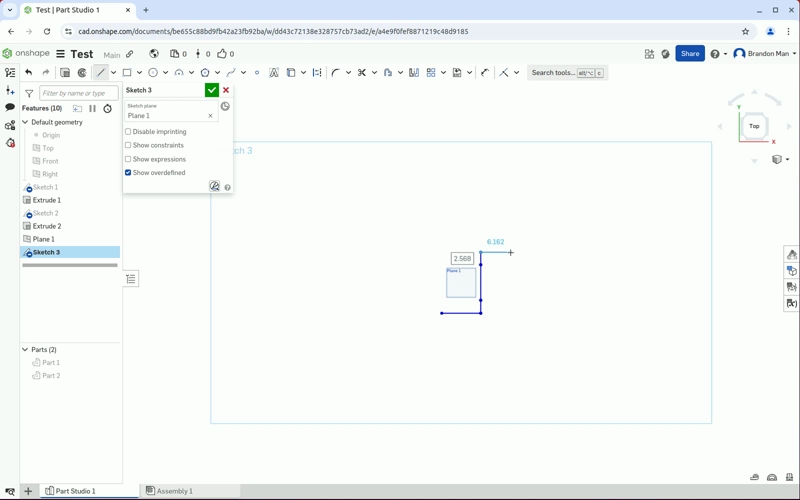
mouse_move(441, 252)
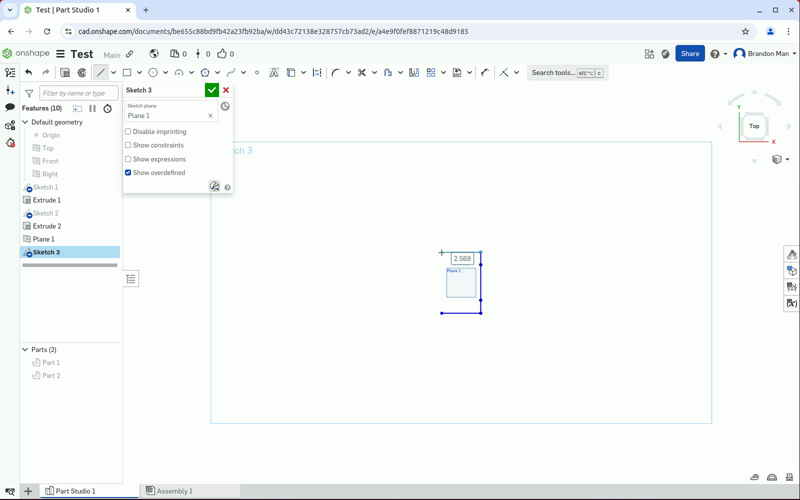
click(441, 252)
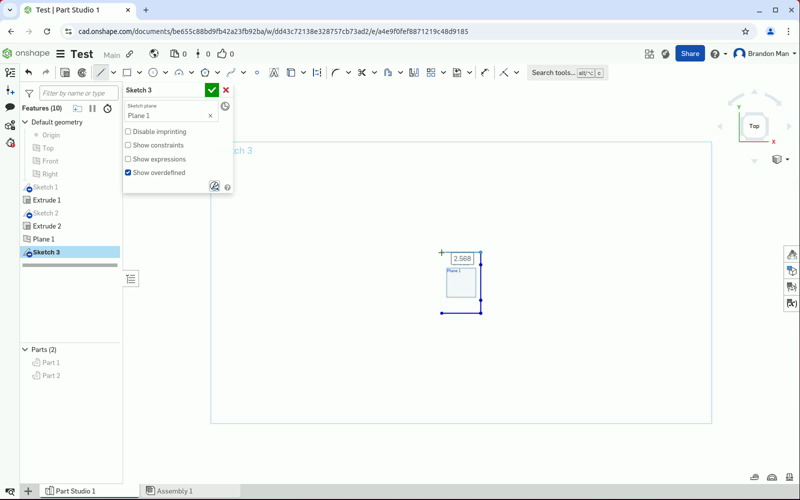
key_up(shift)
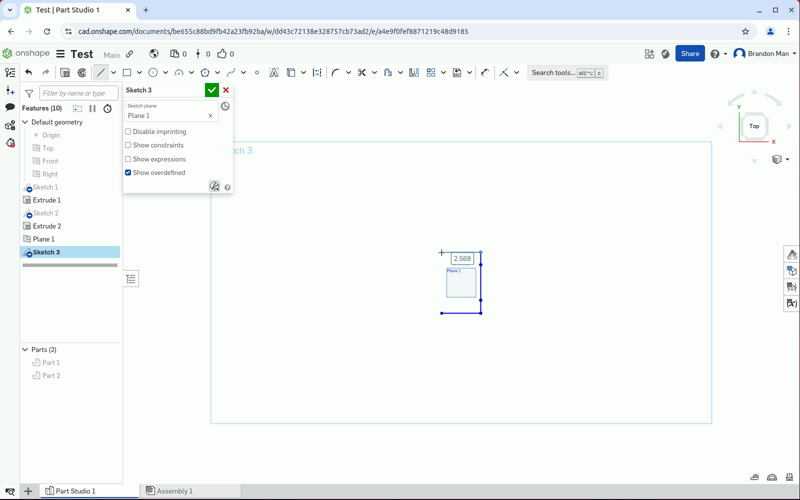
key_down(shift)
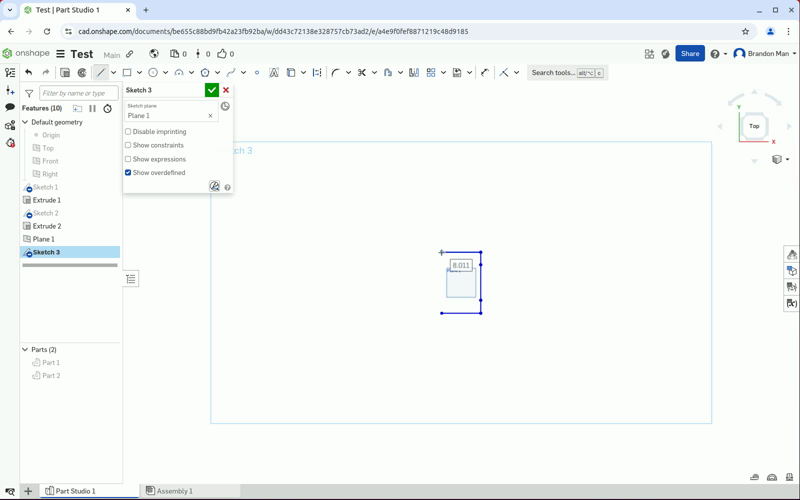
mouse_move(471, 252)
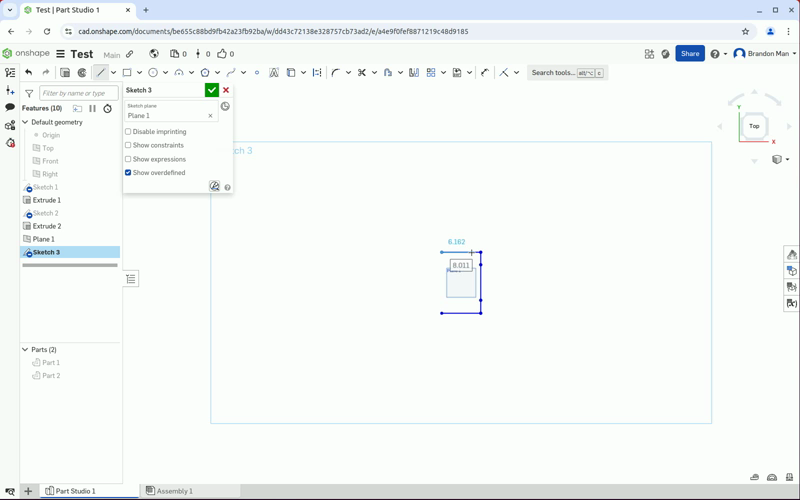
mouse_move(441, 264)
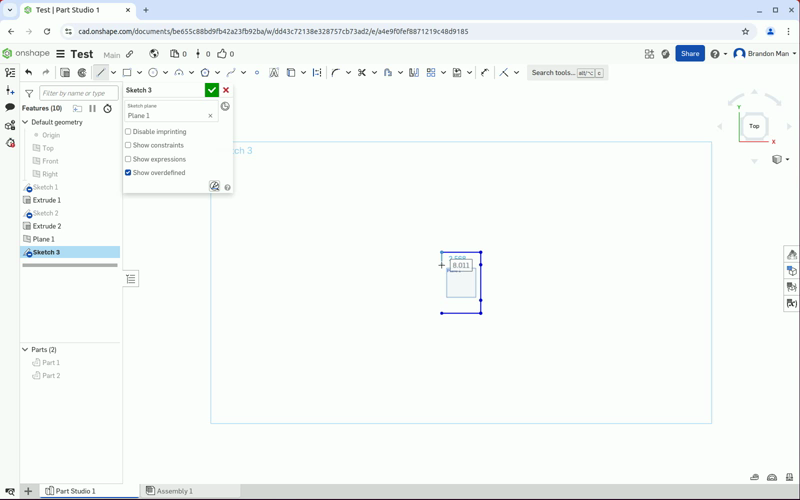
click(441, 264)
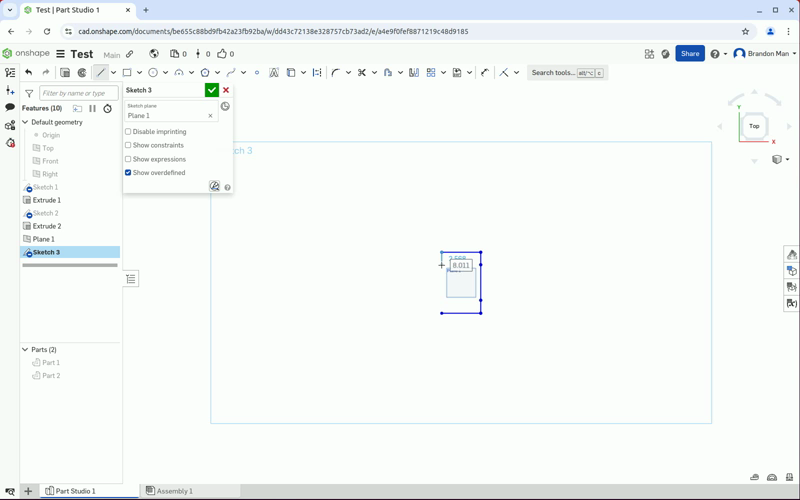
key_up(shift)
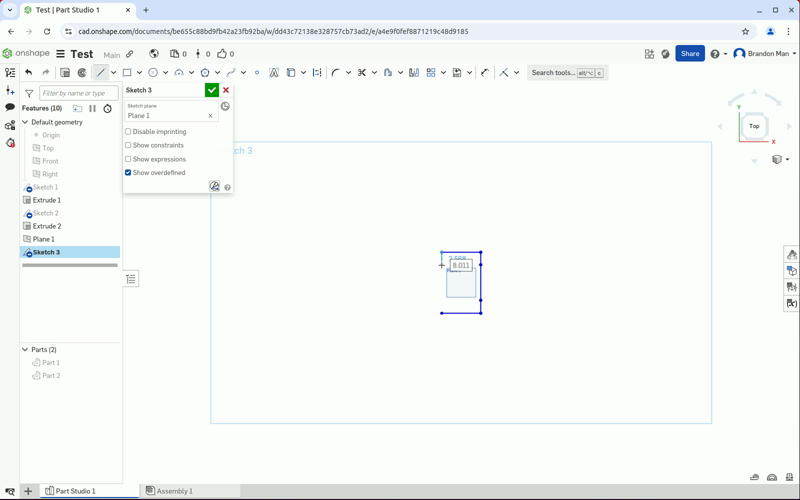
key_down(shift)
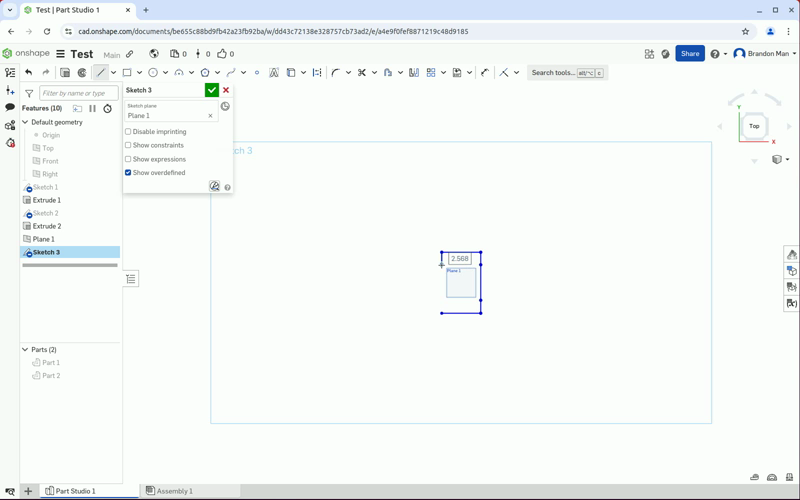
mouse_move(471, 264)
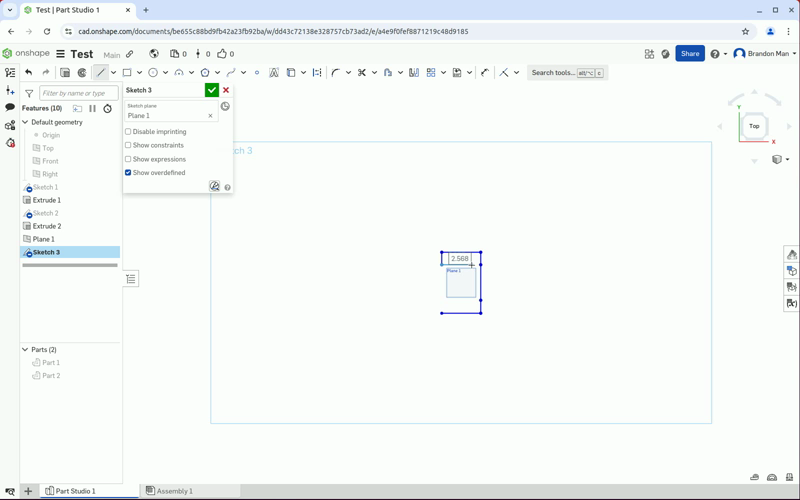
mouse_move(441, 300)
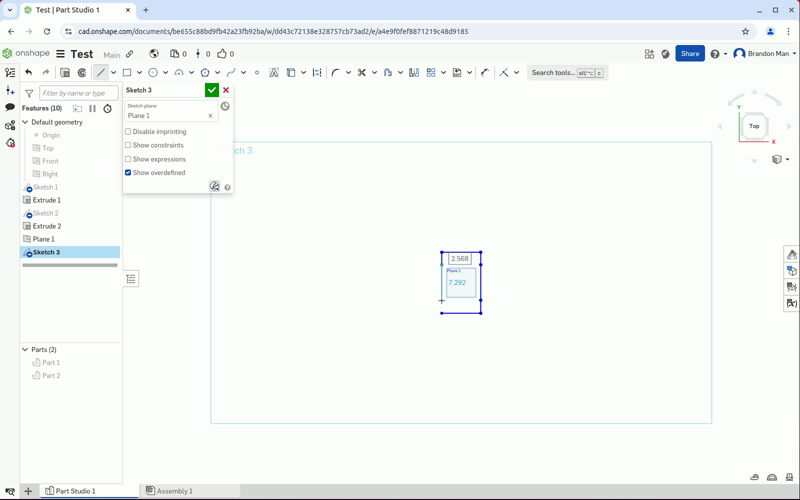
click(441, 300)
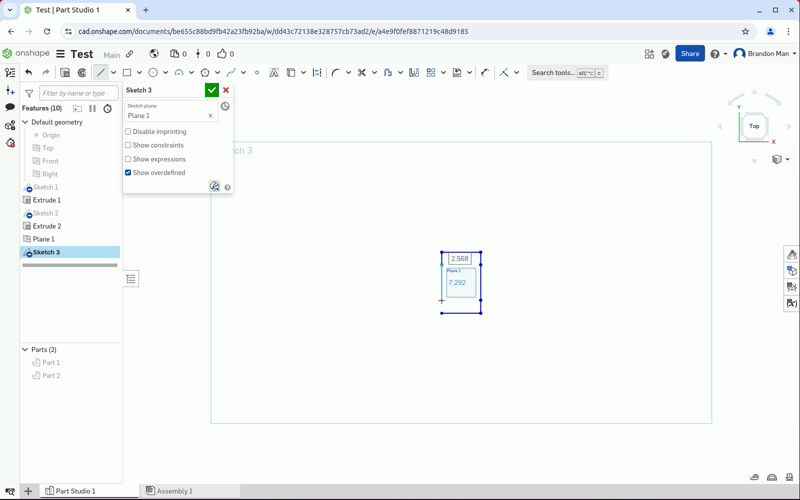
key_up(shift)
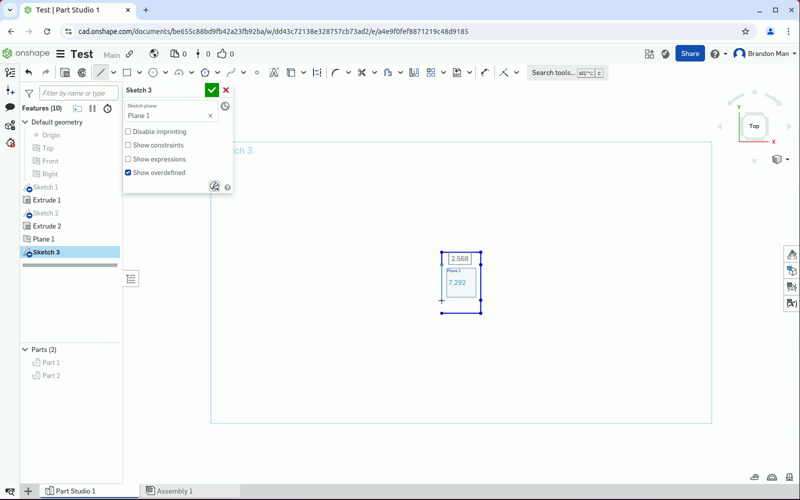
mouse_move(471, 300)
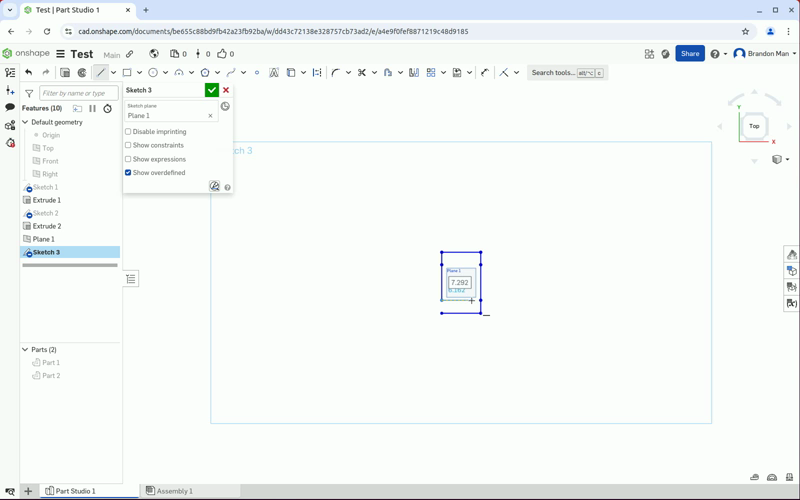
key_down(shift)
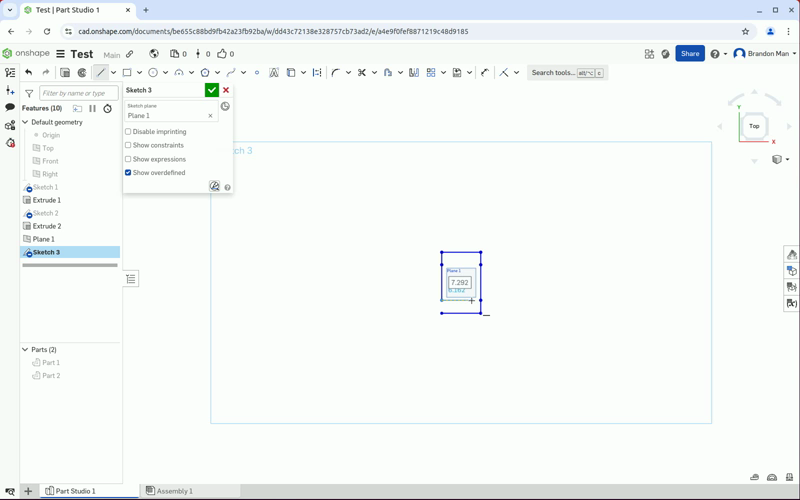
mouse_move(441, 313)
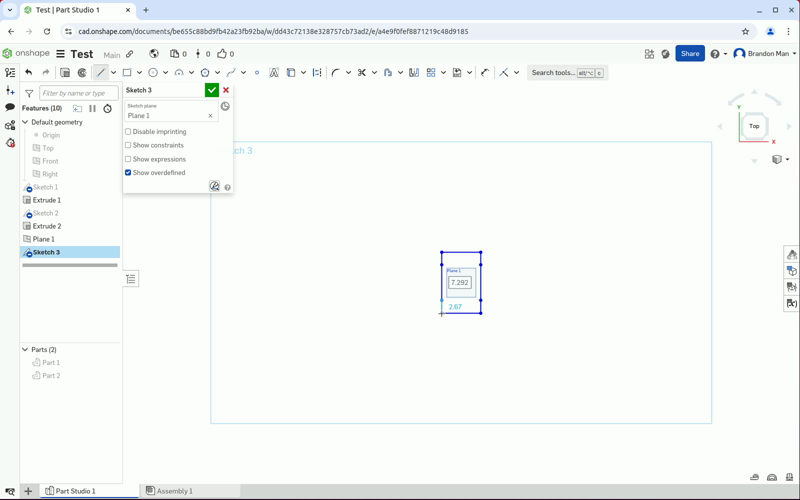
key_up(shift)
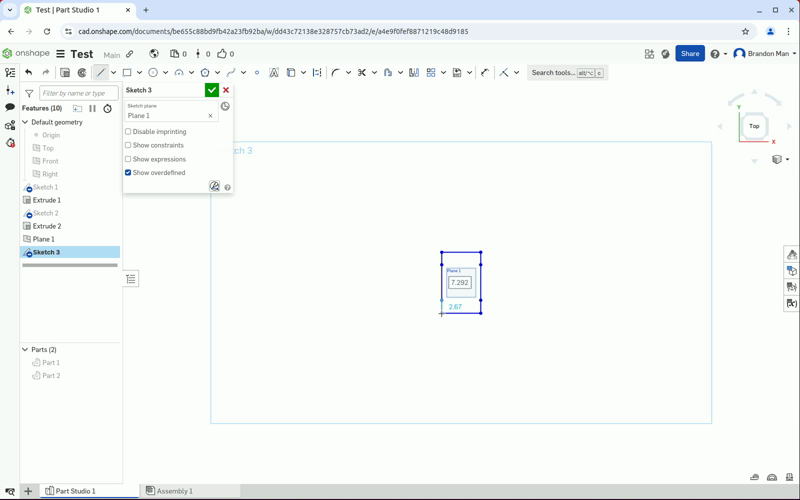
click(441, 313)
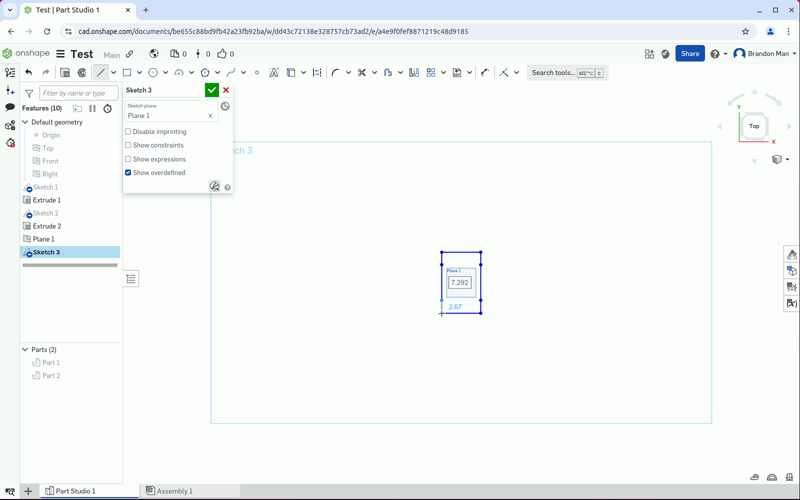
key(esc)
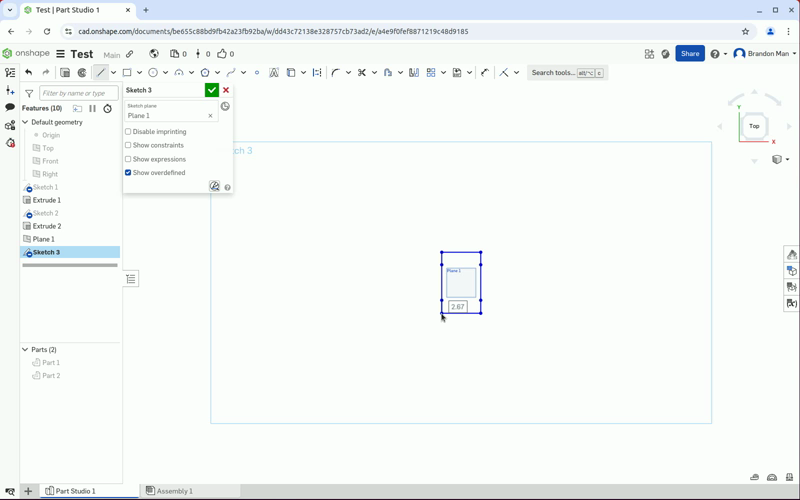
mouse_move(448, 270)
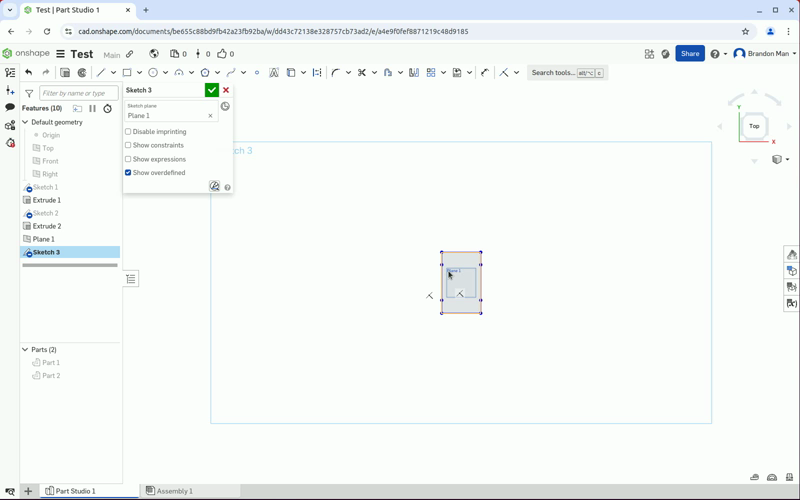
click(448, 270)
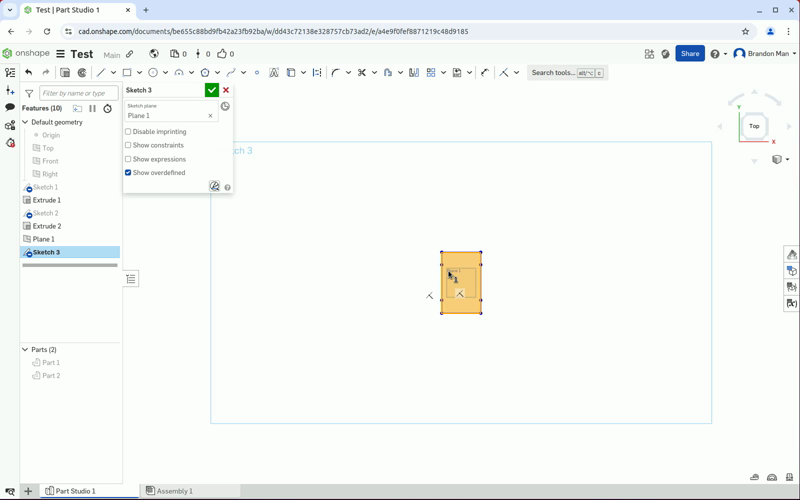
mouse_move(73, 352)
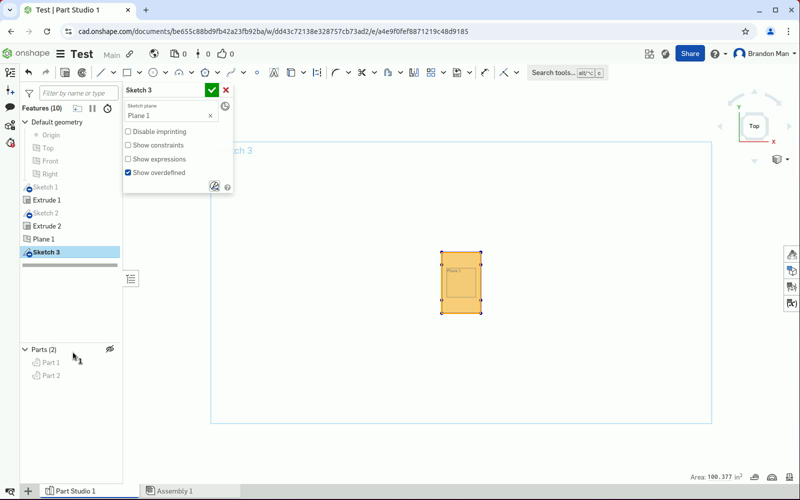
key(shift+y)
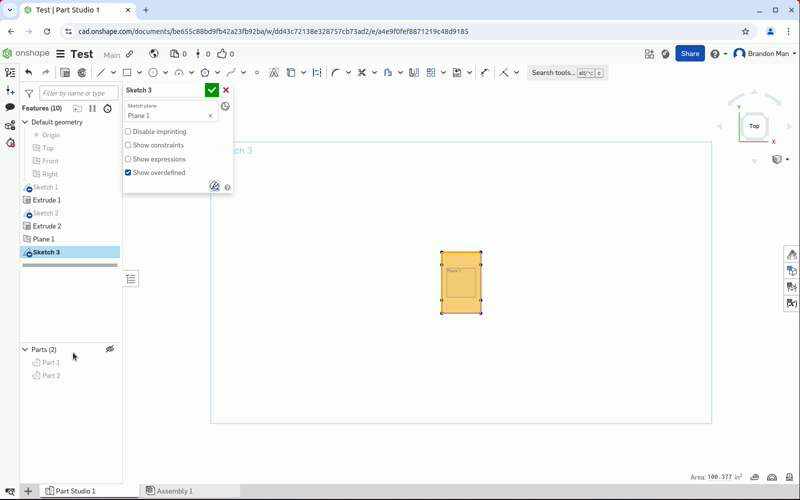
key(shift+e)
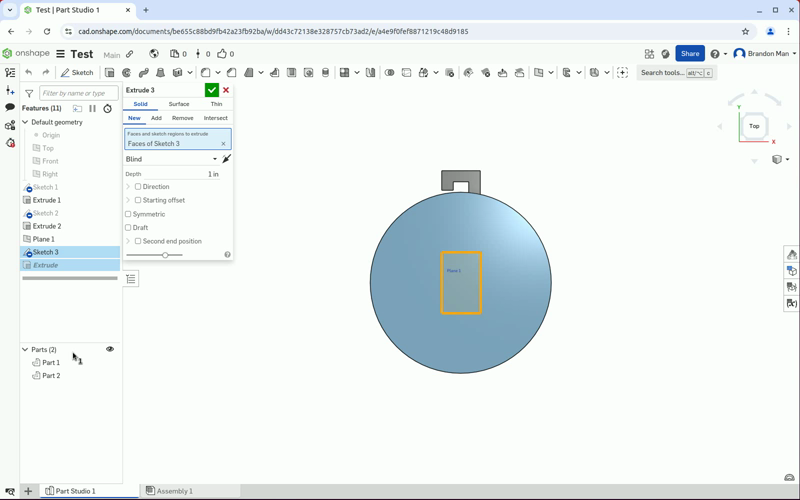
mouse_move(143, 106)
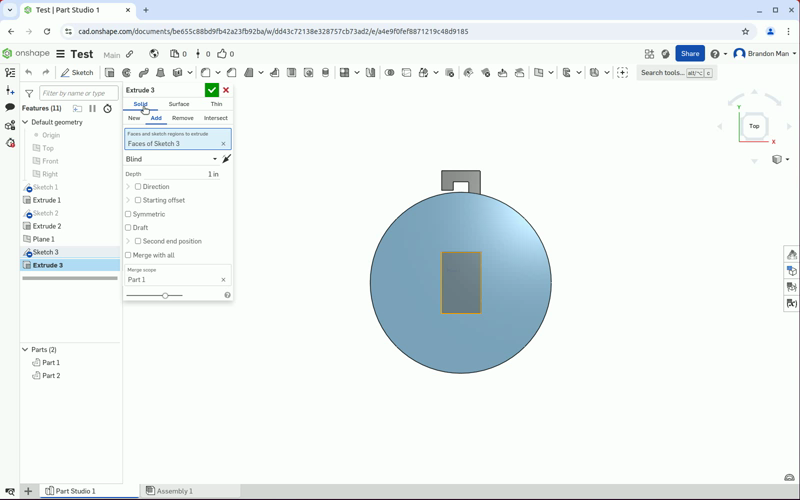
click(143, 106)
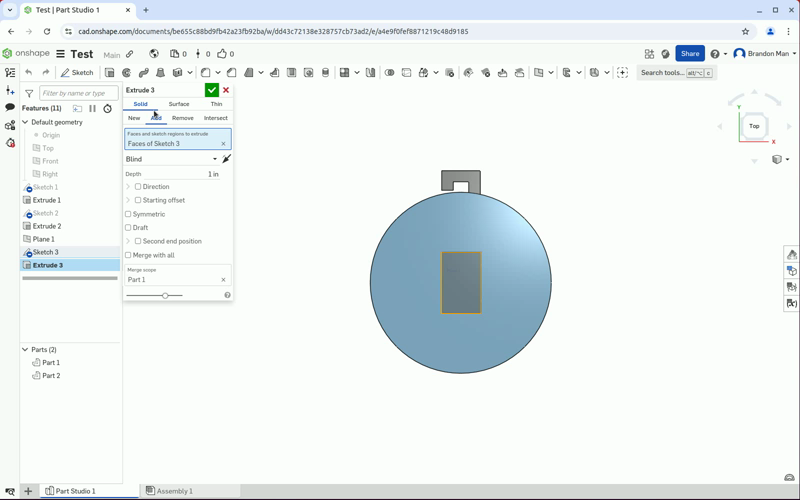
mouse_move(186, 120)
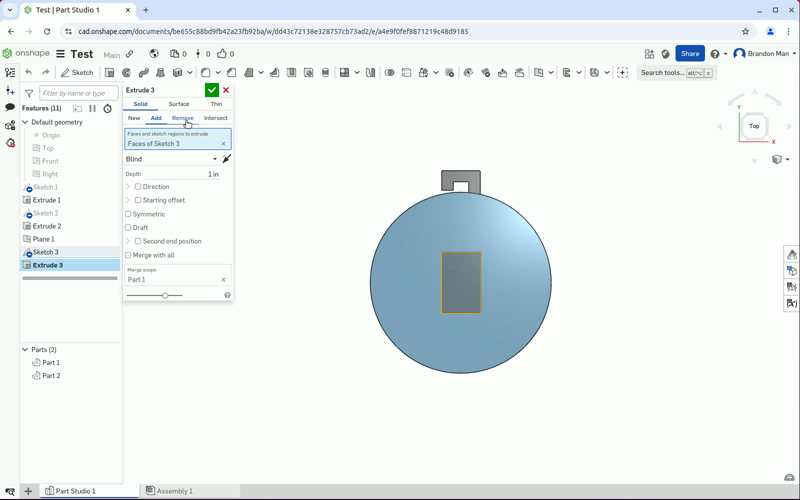
click(186, 120)
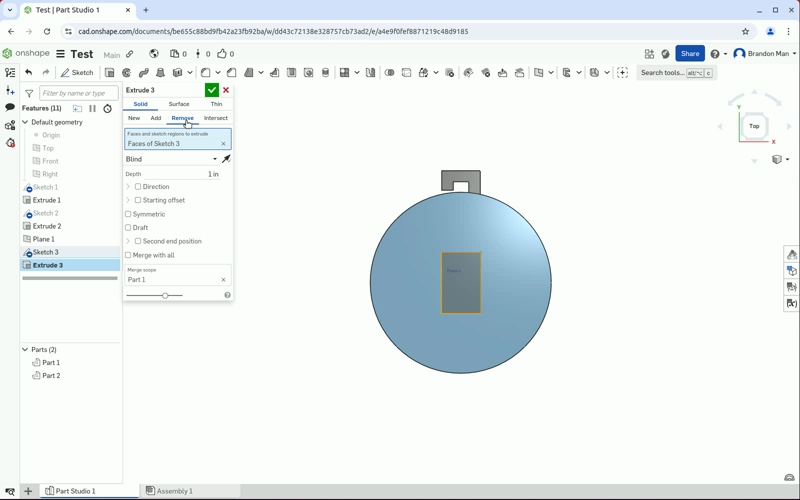
key(tab, 4)
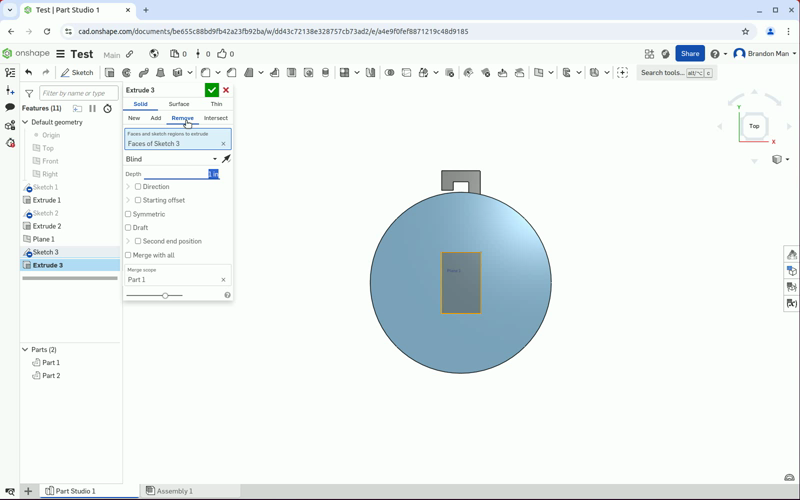
text(4.092)
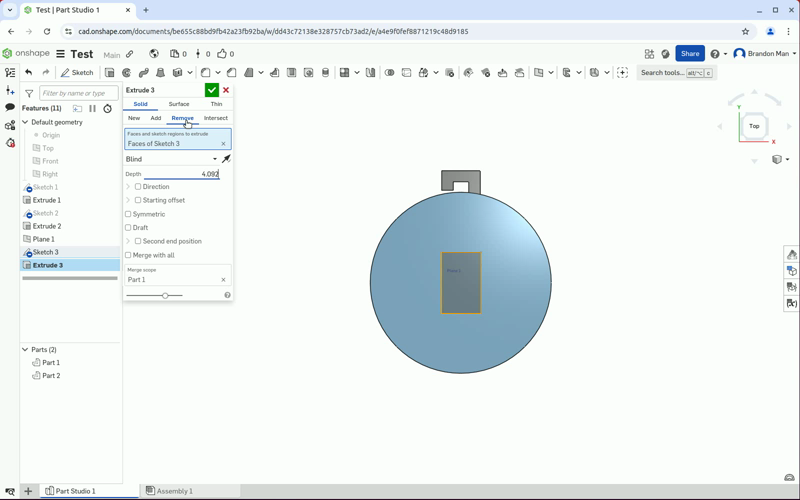
key(tab, 6)
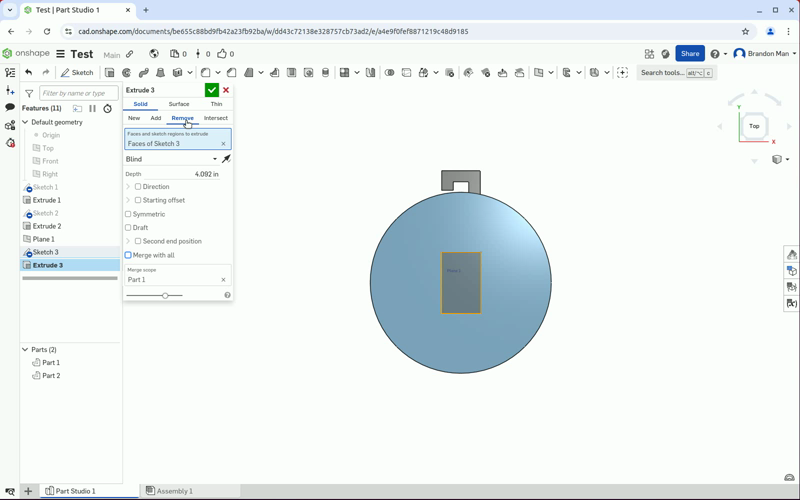
key(space)
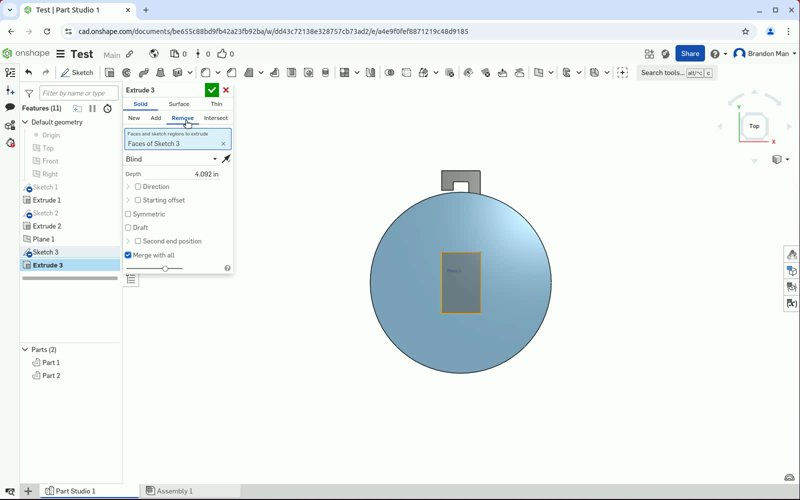
key(enter)
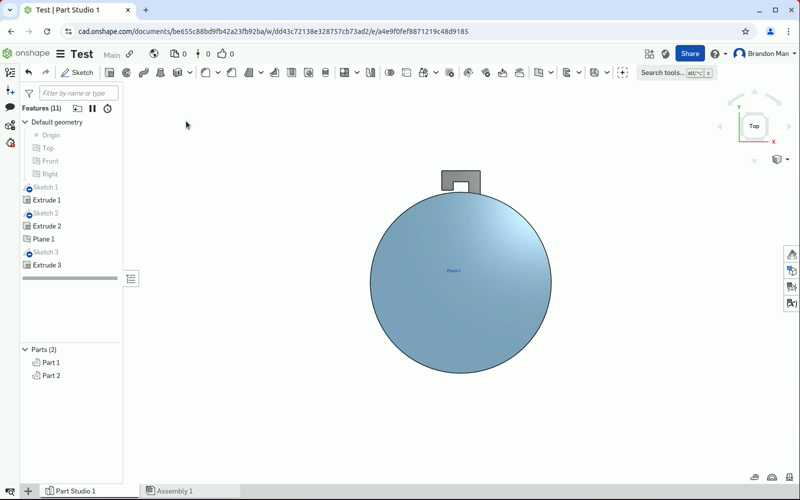
key(shift+h)
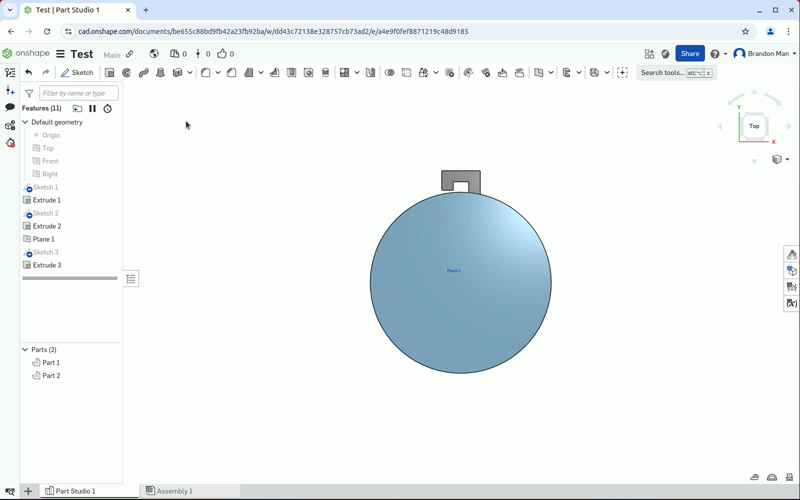
key(shift+h)
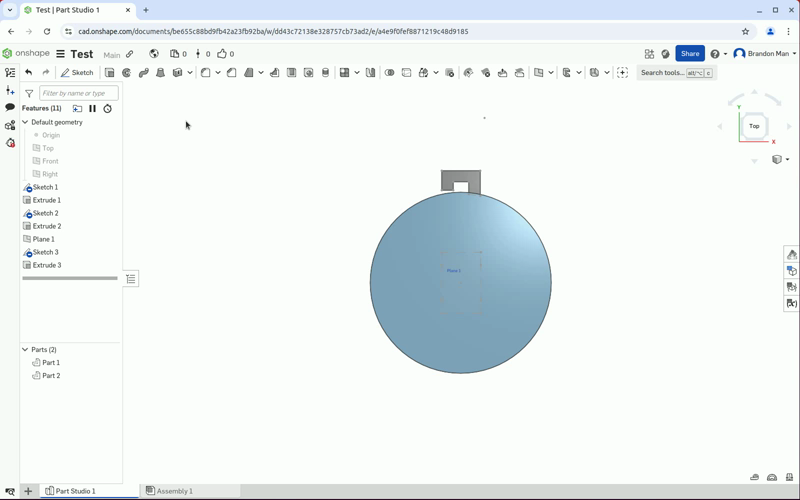
key(shift+7)
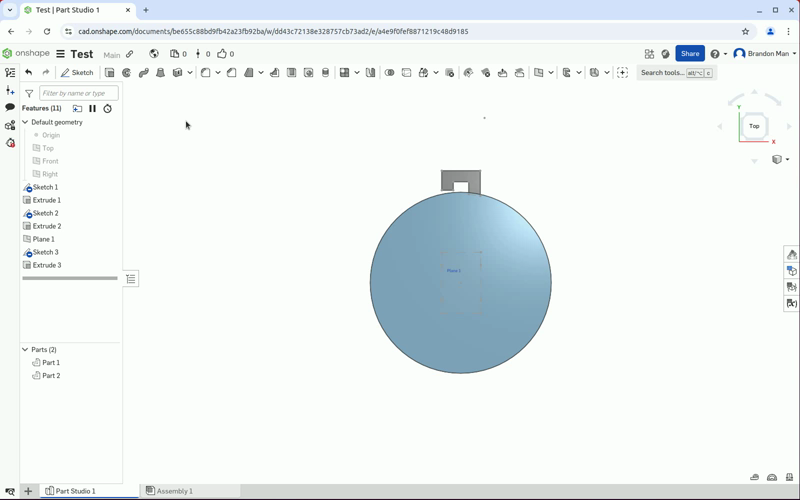
key(up, 3)
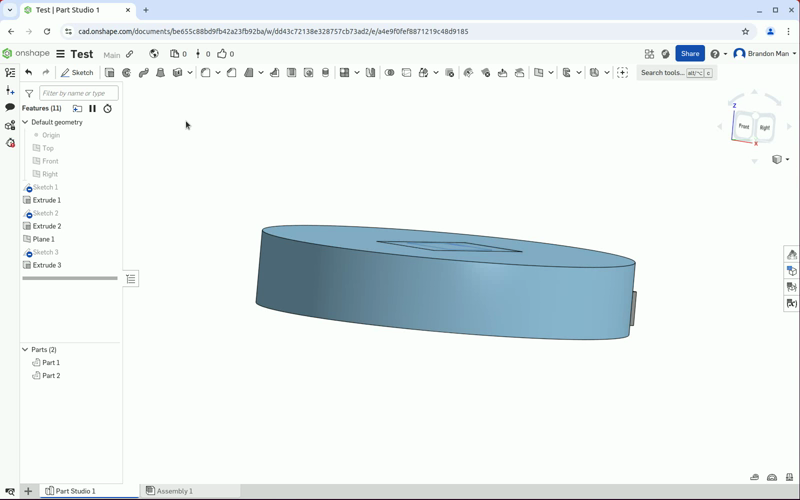
key(left, 3)
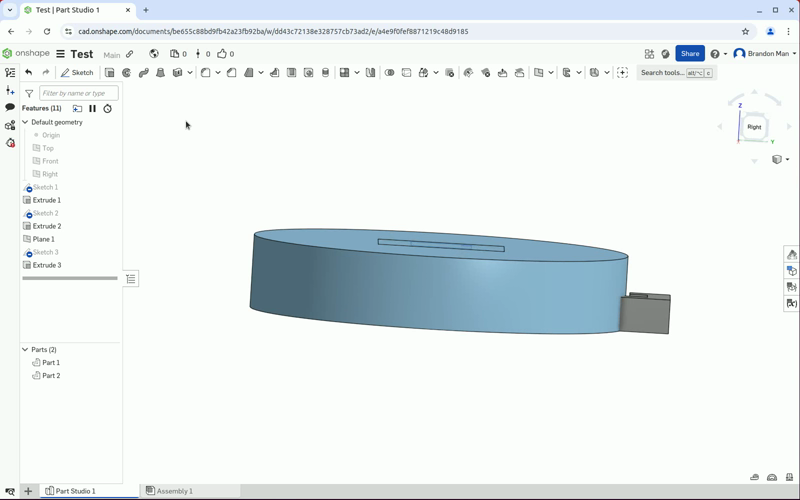
key(right, 3)
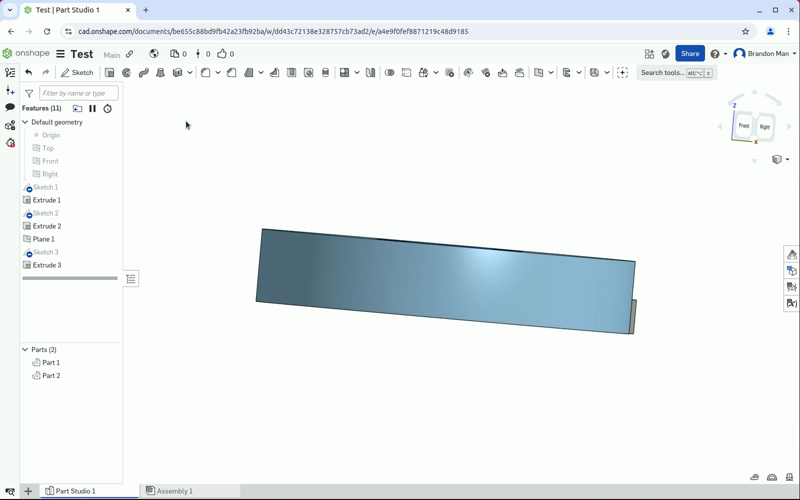
key(down, 3)
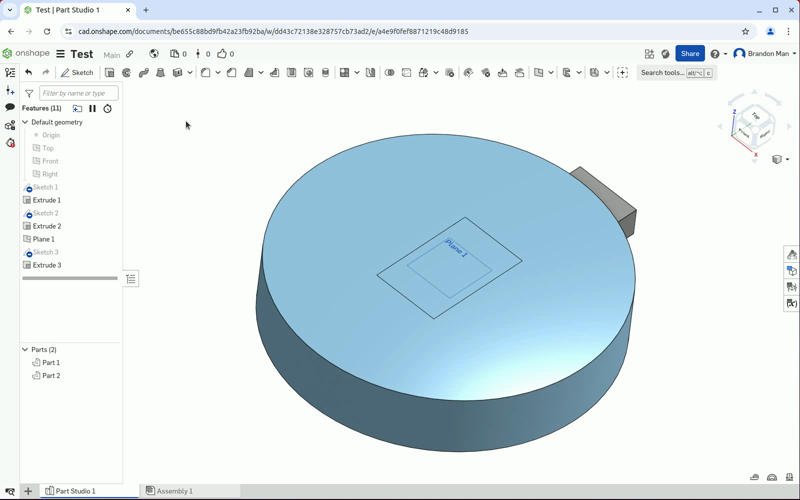
mouse_move(73, 189)
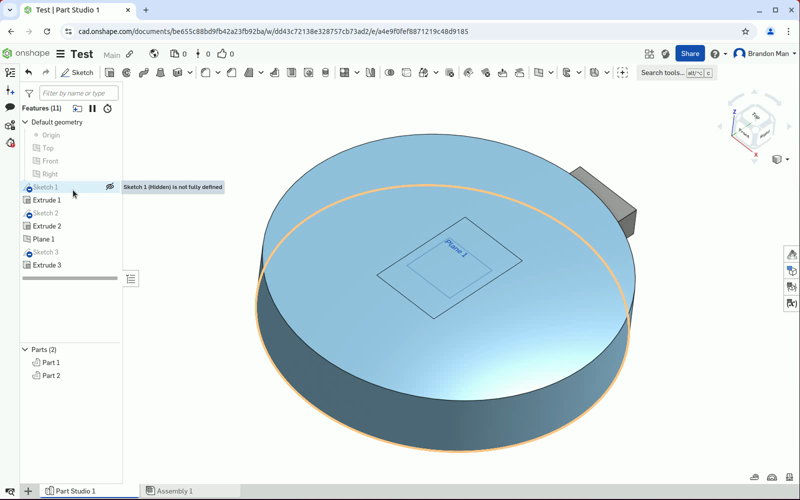
click(73, 189)